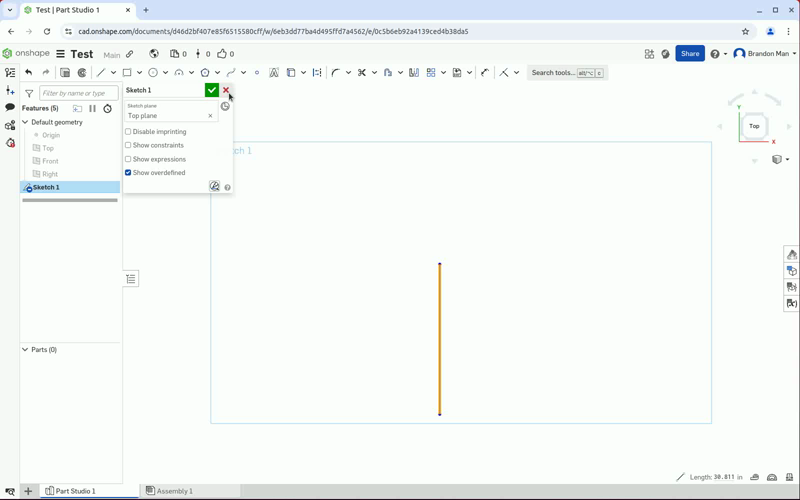
key(shift+h)
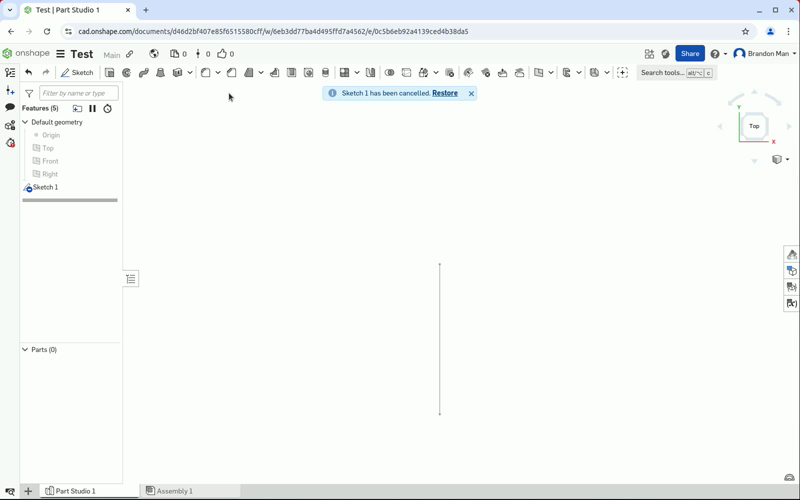
mouse_move(73, 352)
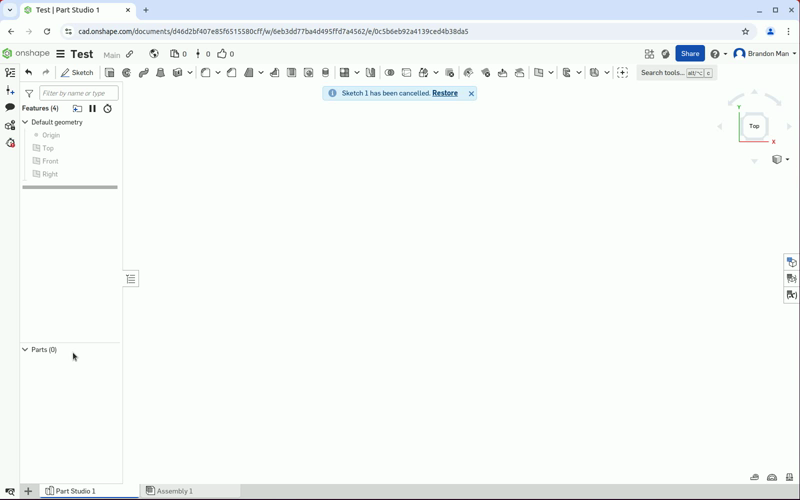
key(y)
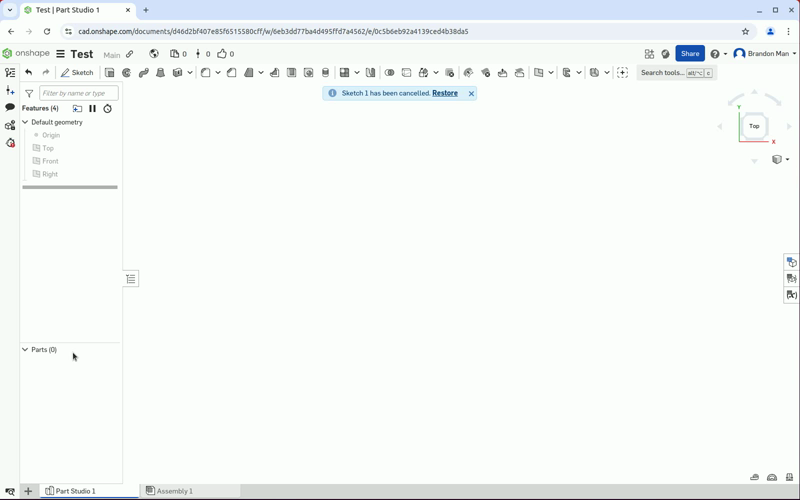
key(shift+p)
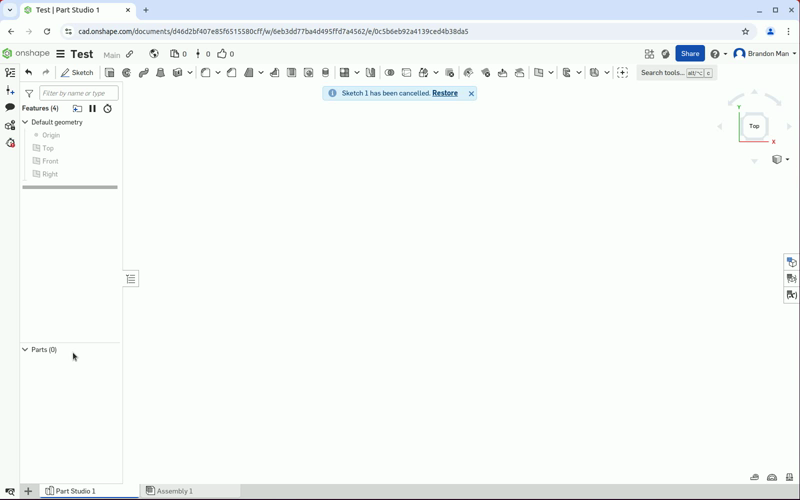
key(space)
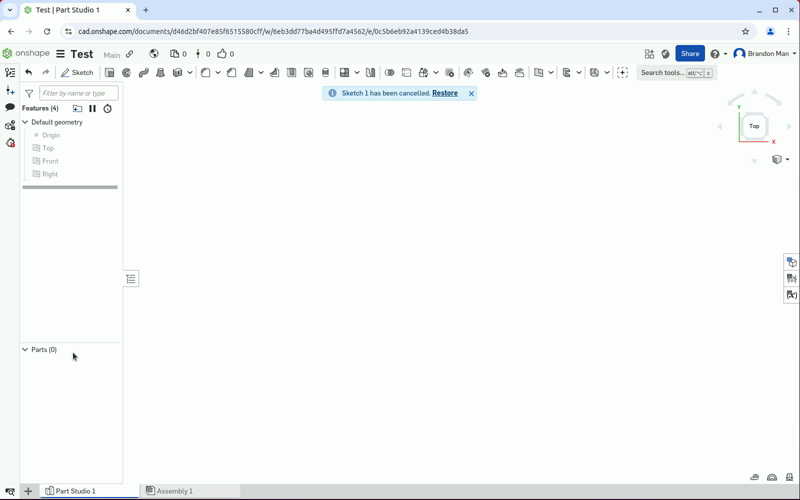
key_down(shift)
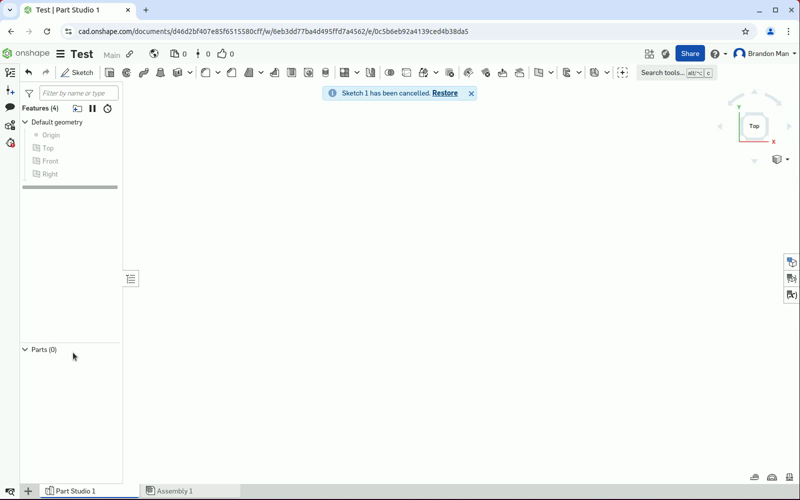
key(up)
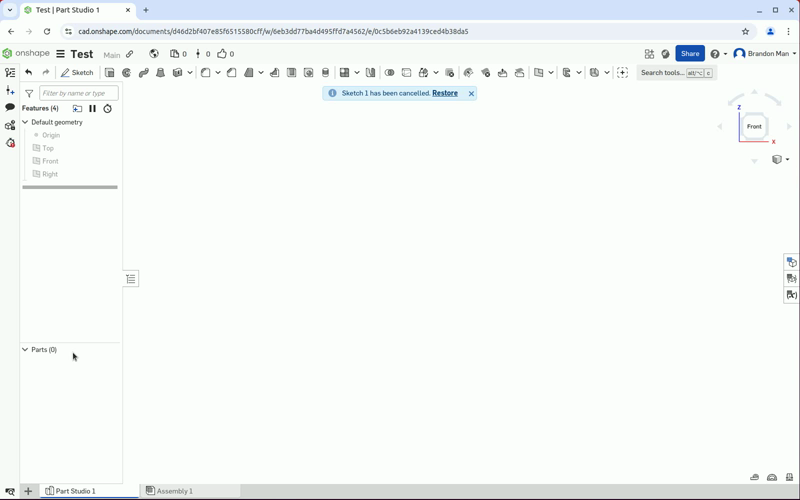
key_up(shift)
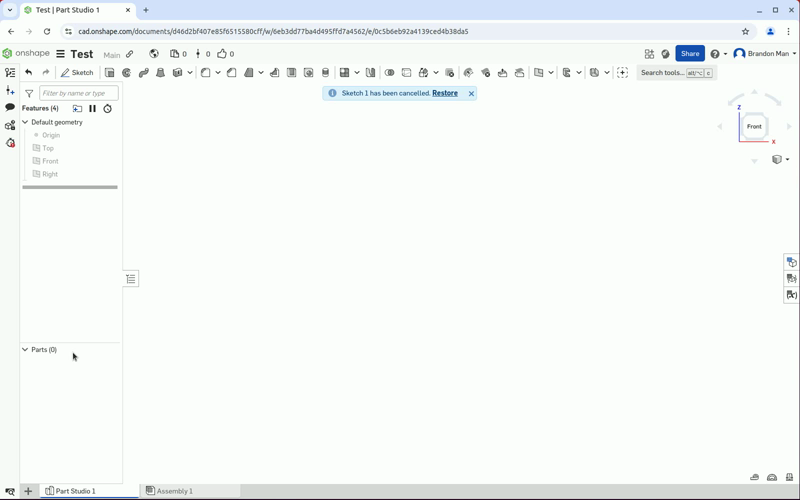
mouse_move(73, 352)
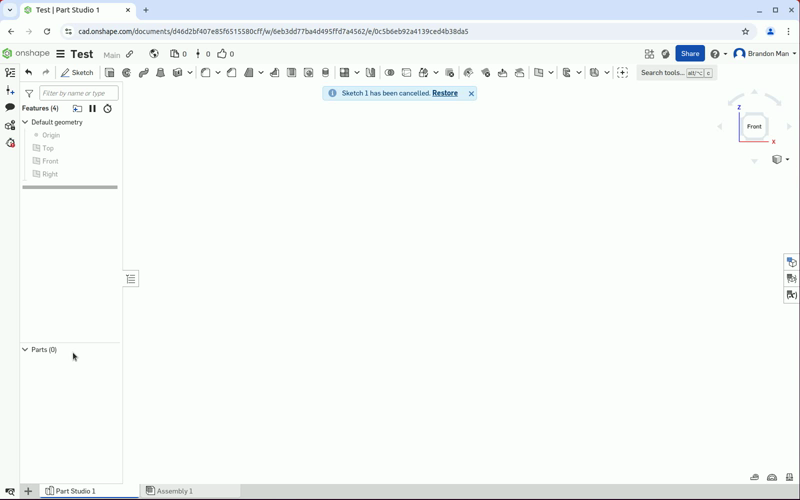
key(shift+y)
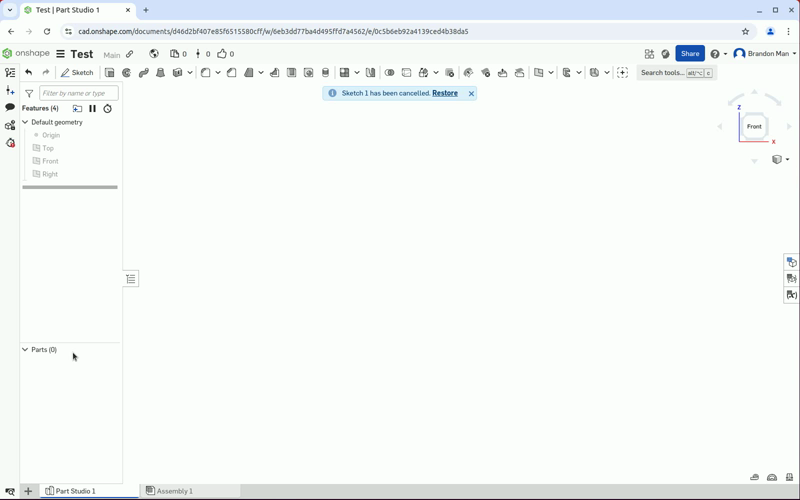
key(shift+s)
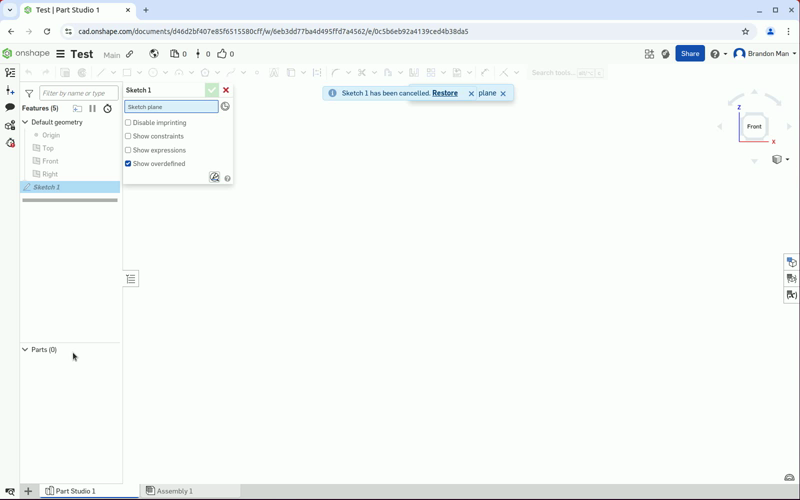
mouse_move(73, 163)
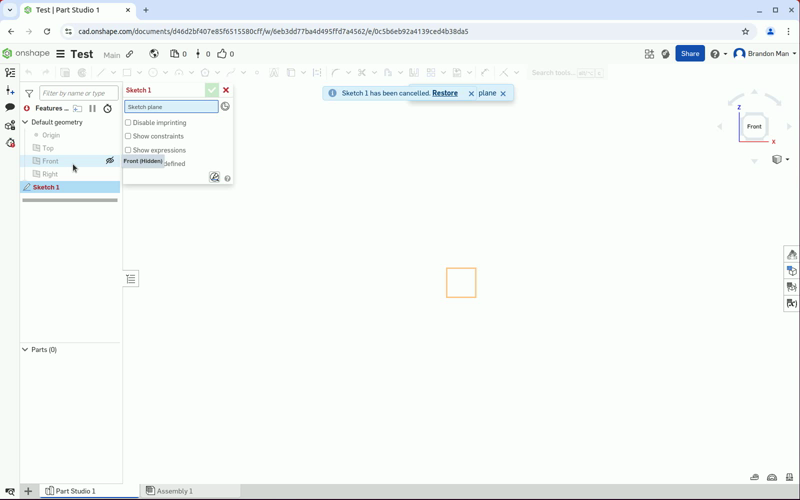
click(73, 163)
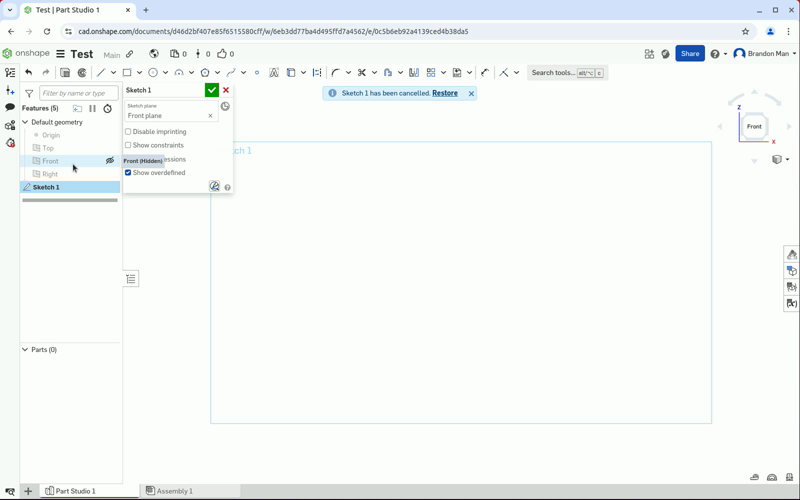
mouse_move(73, 352)
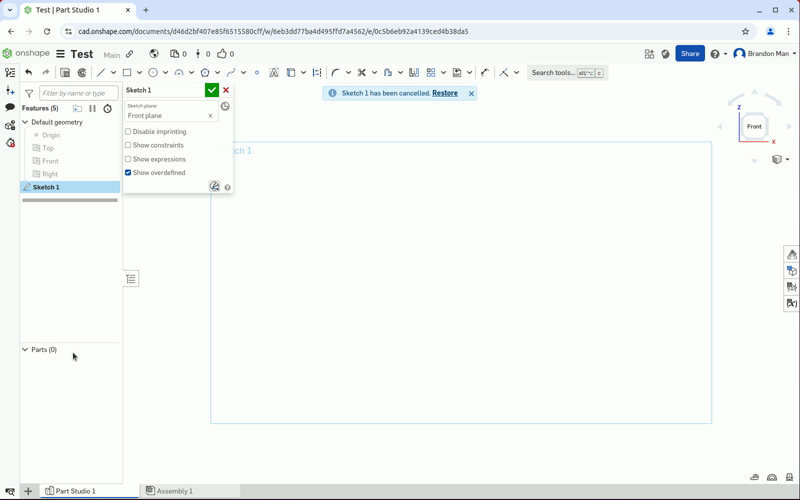
key(y)
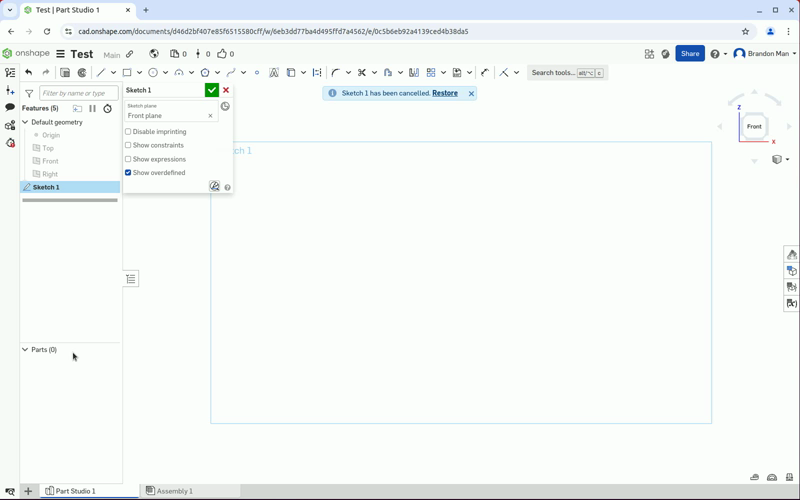
key(l)
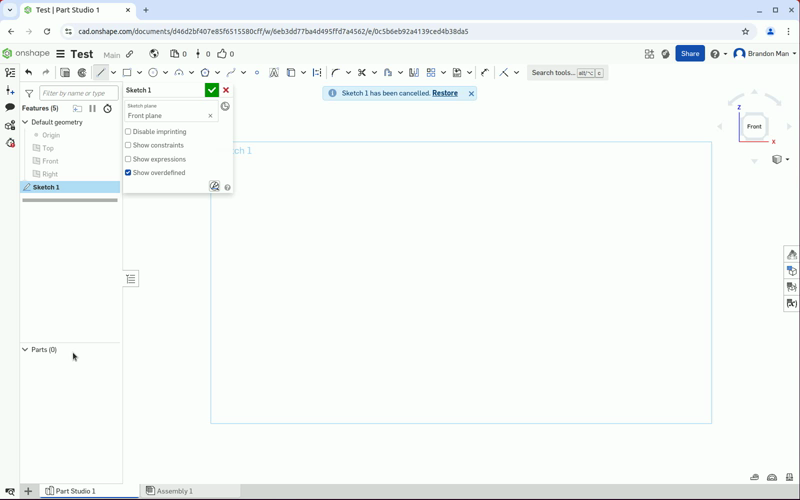
key_down(shift)
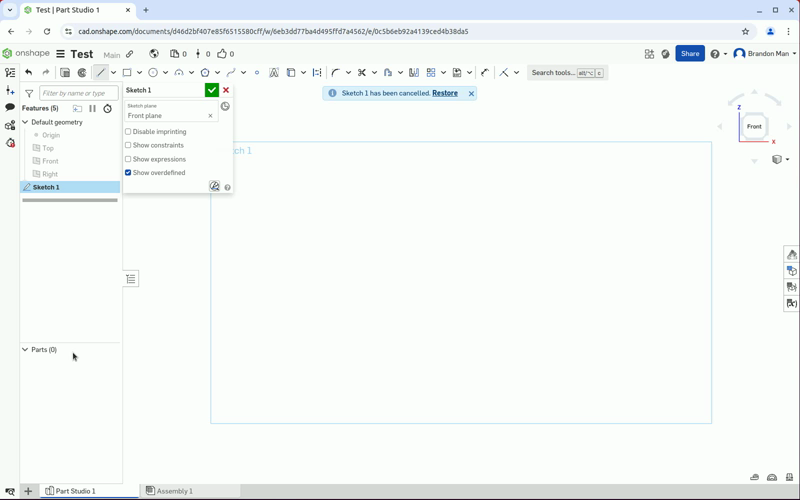
mouse_move(460, 359)
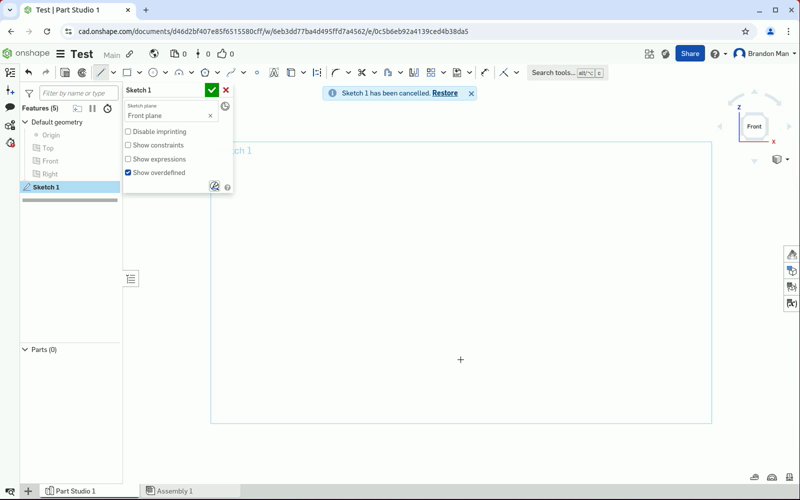
click(460, 359)
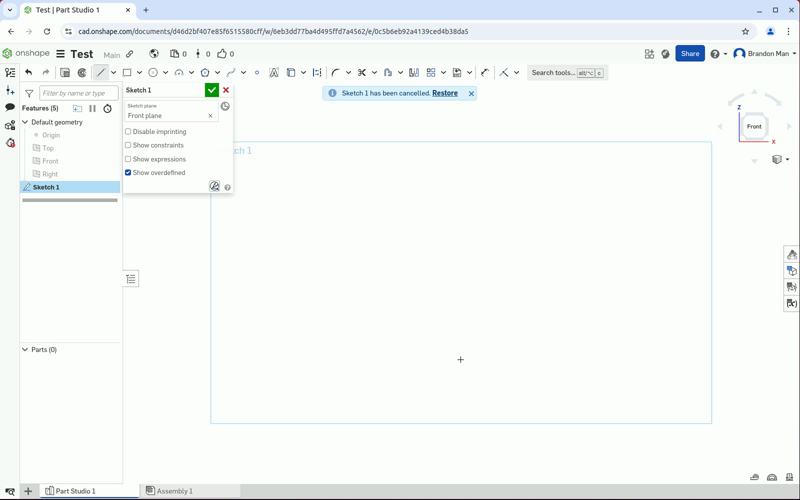
key_up(shift)
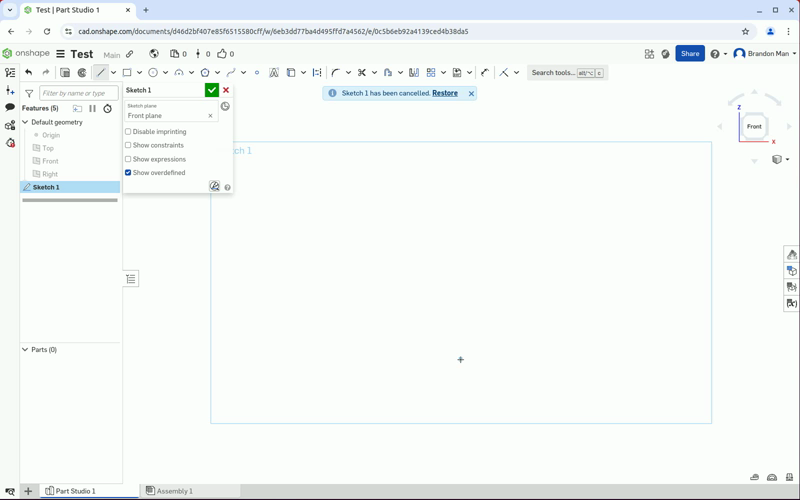
key_down(shift)
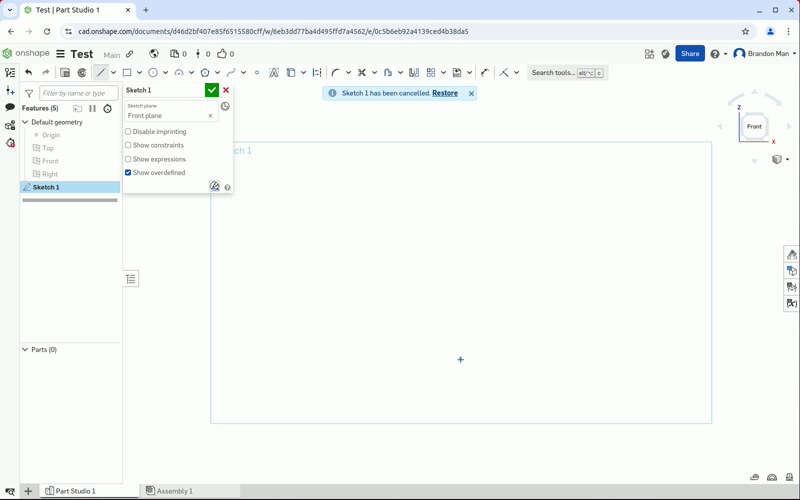
mouse_move(490, 359)
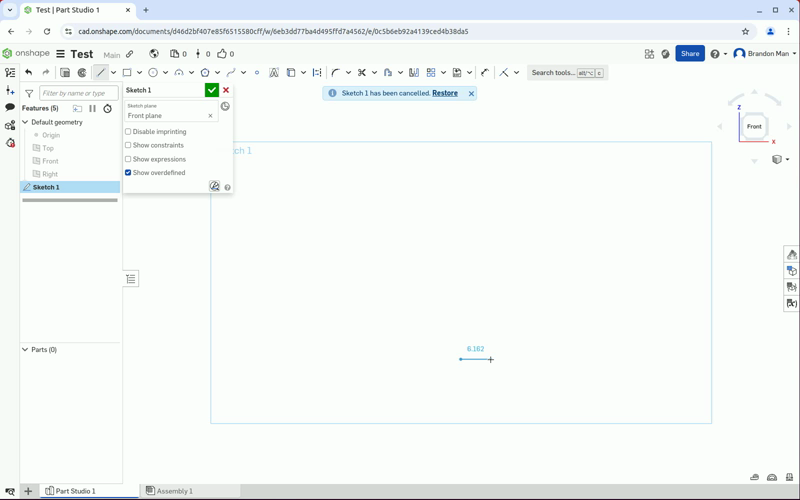
mouse_move(507, 359)
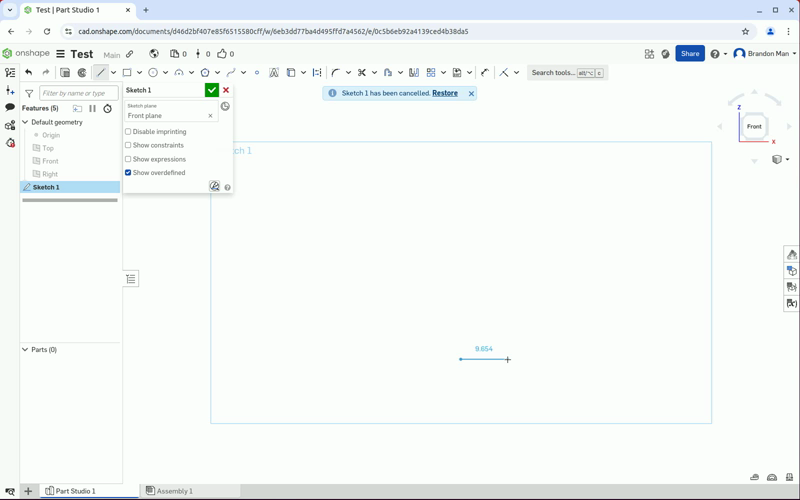
click(507, 359)
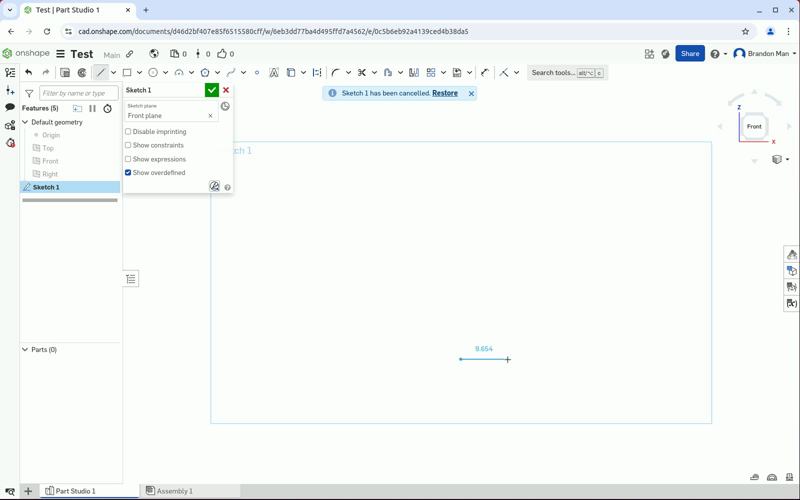
key_up(shift)
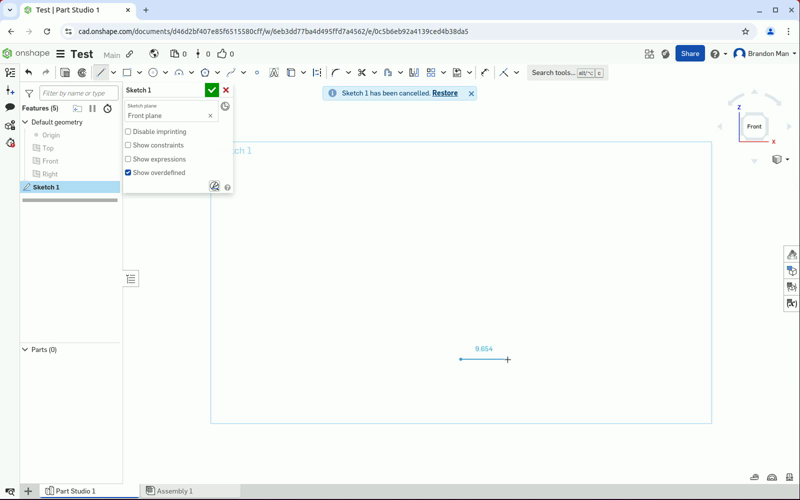
key_down(shift)
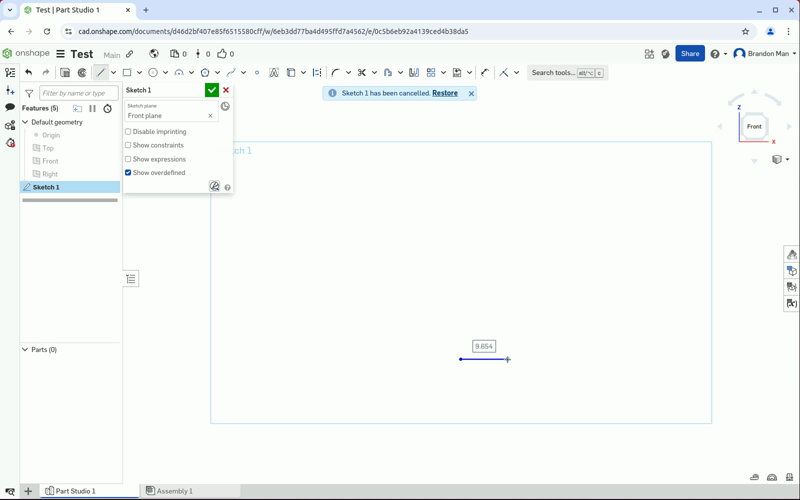
mouse_move(537, 359)
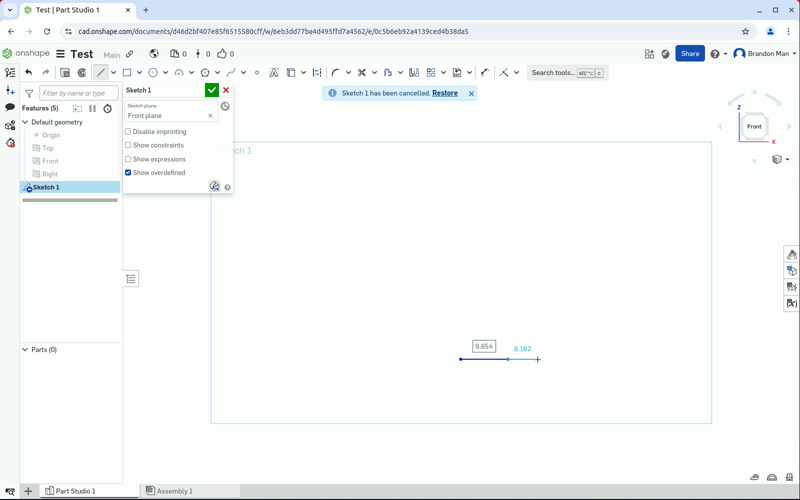
mouse_move(543, 359)
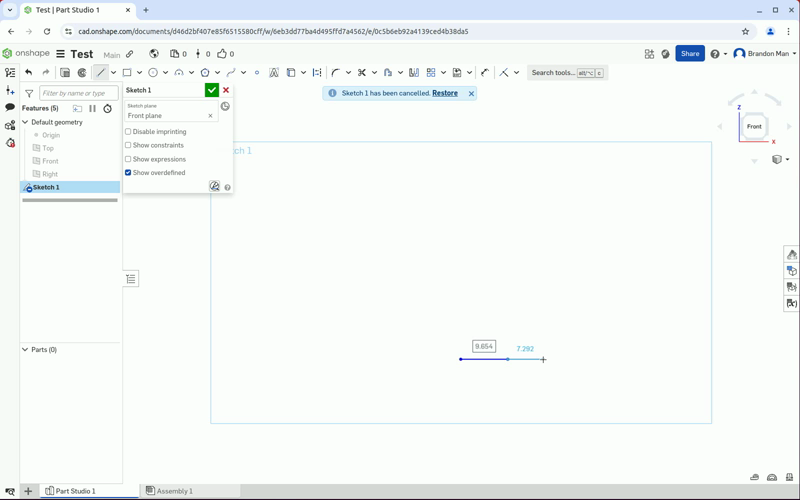
click(543, 359)
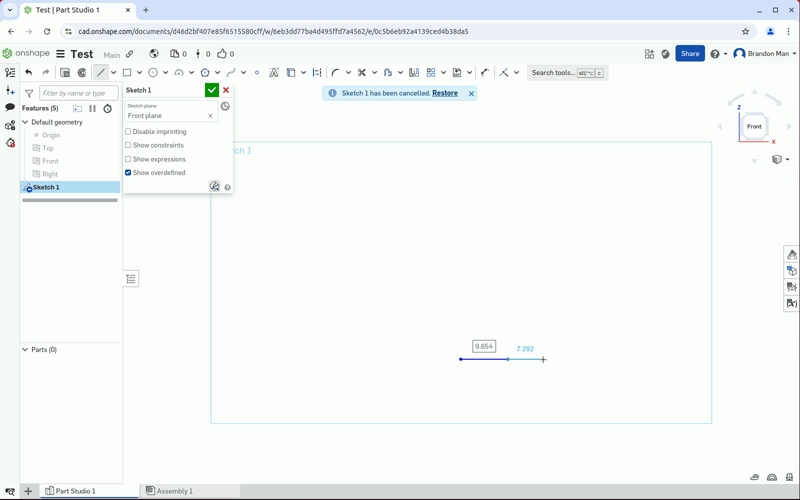
key_up(shift)
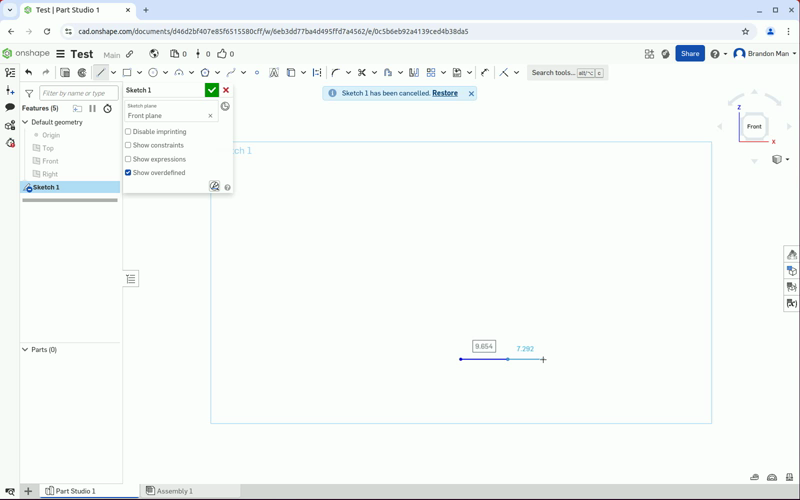
key_down(shift)
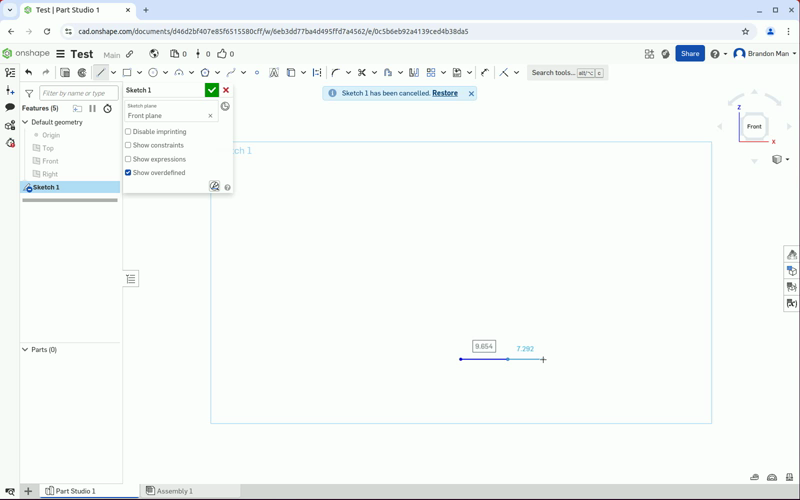
mouse_move(573, 359)
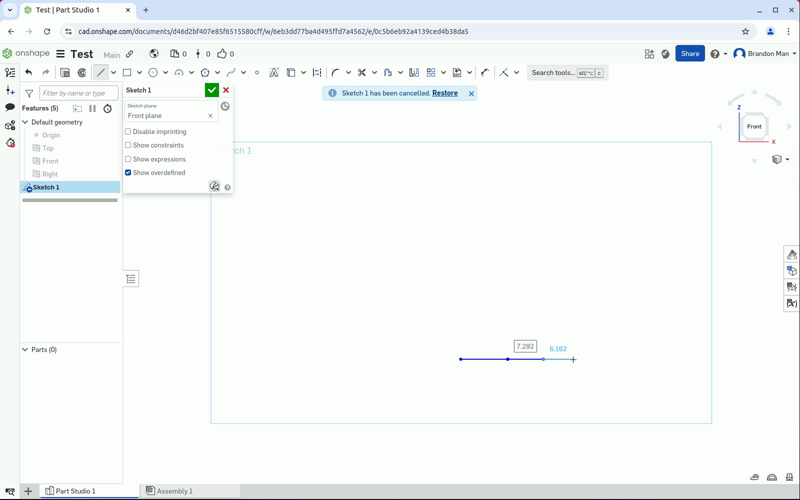
mouse_move(543, 336)
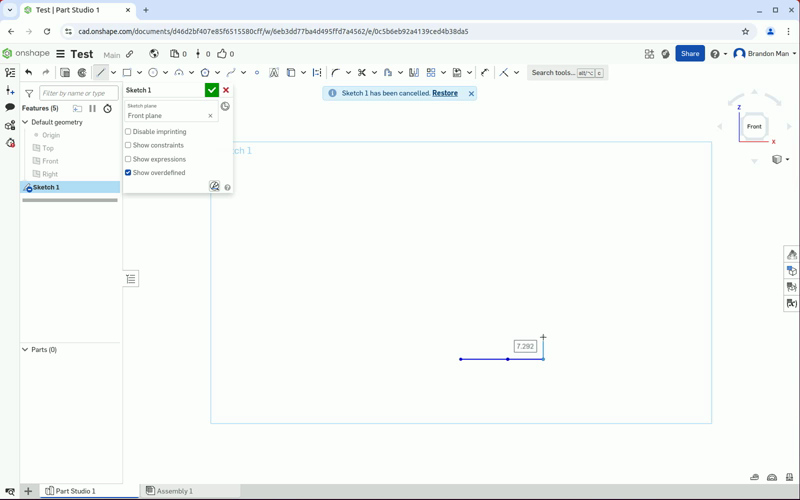
click(543, 336)
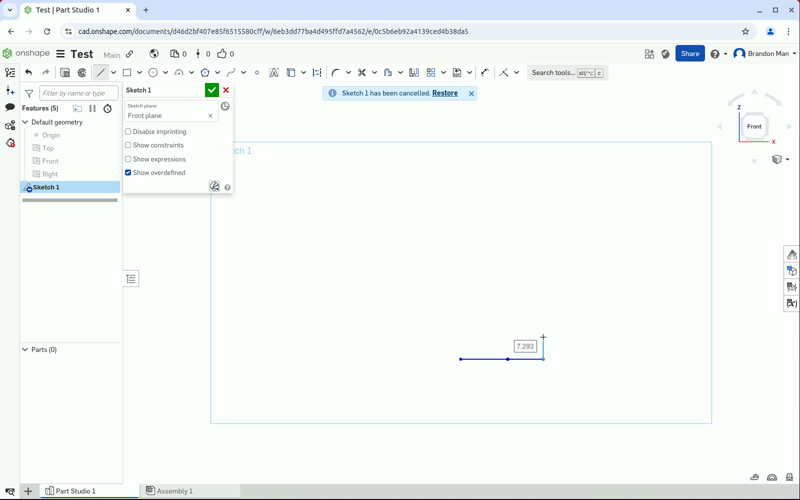
key_up(shift)
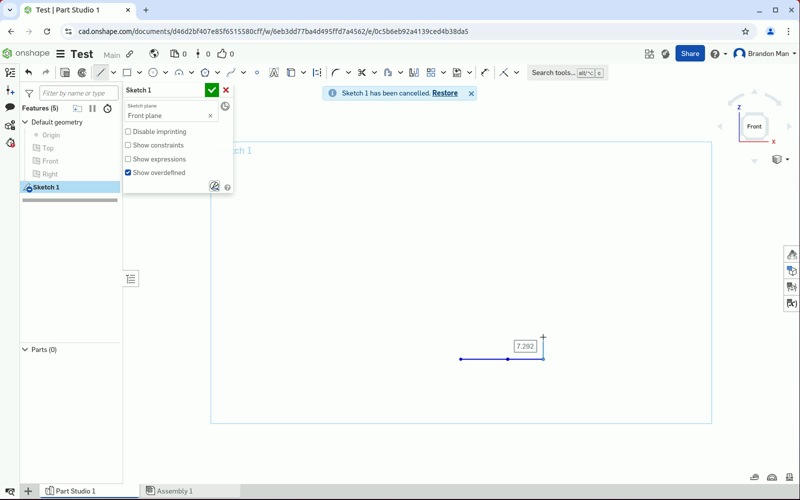
key_down(shift)
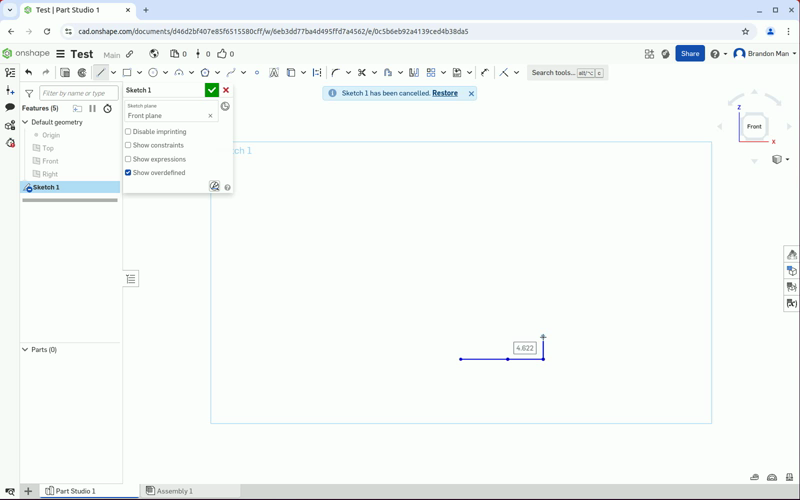
mouse_move(460, 336)
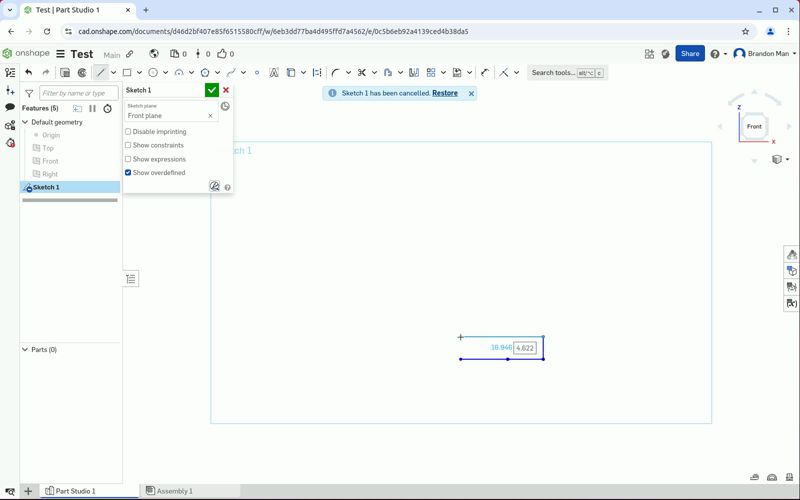
click(460, 336)
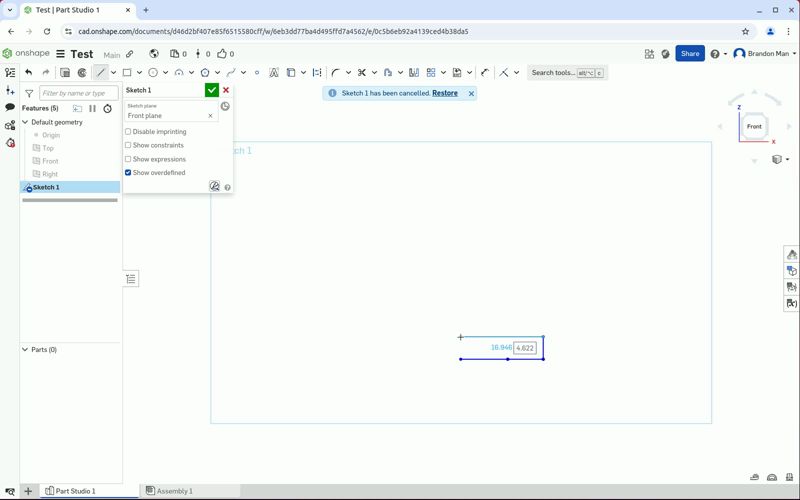
key_up(shift)
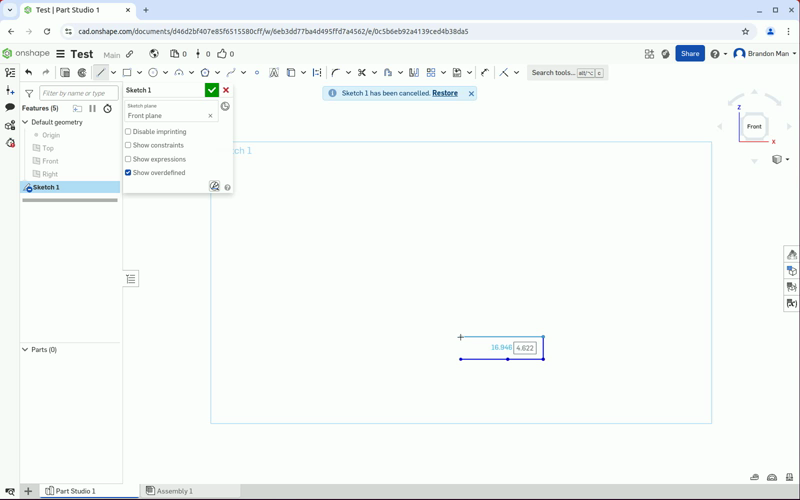
key(esc)
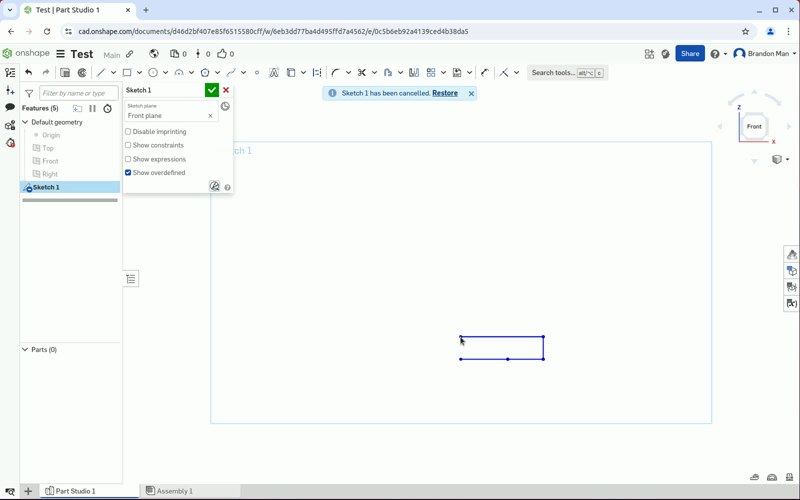
key(a)
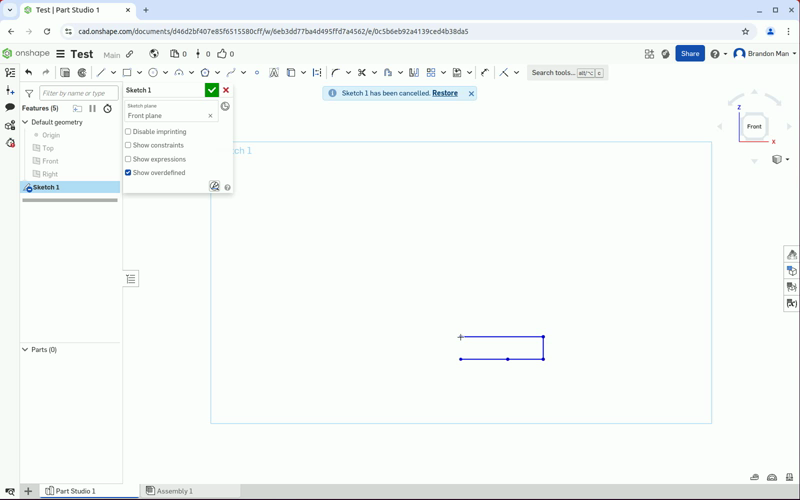
mouse_move(460, 336)
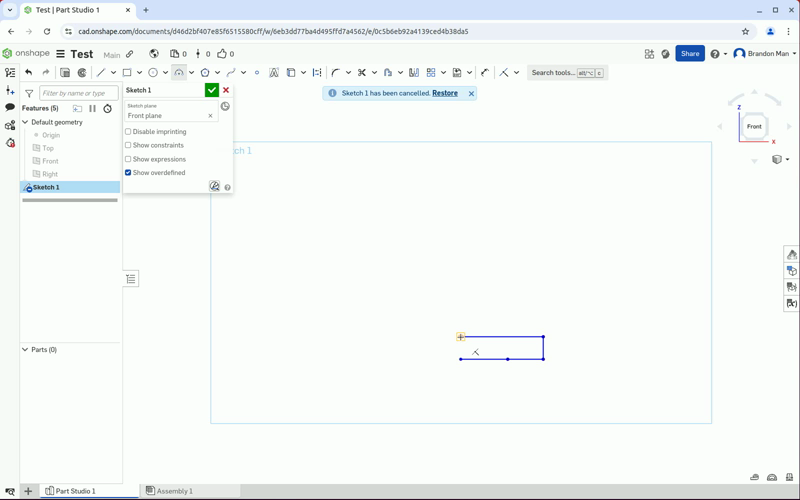
click(460, 336)
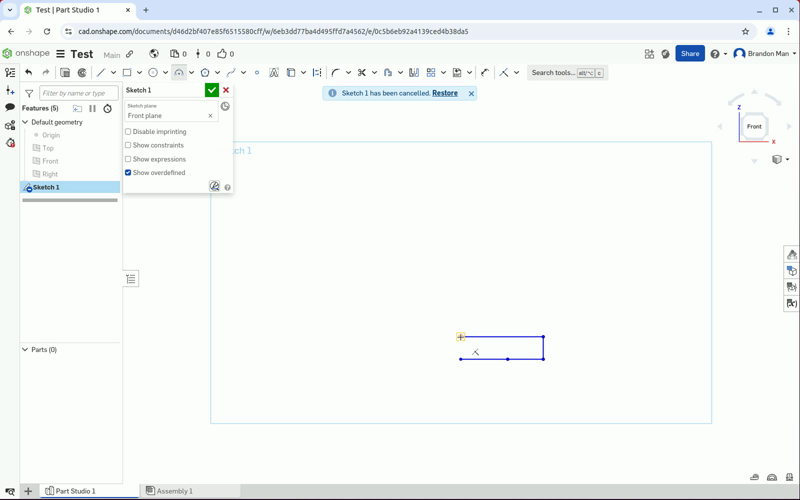
key_down(shift)
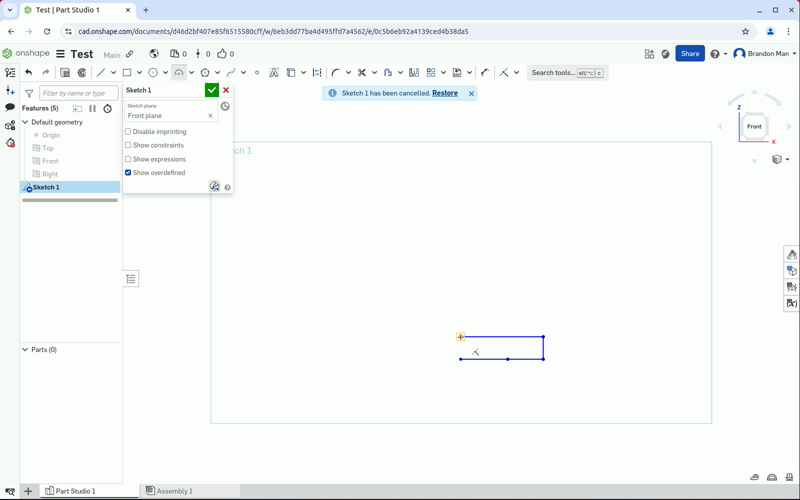
mouse_move(460, 228)
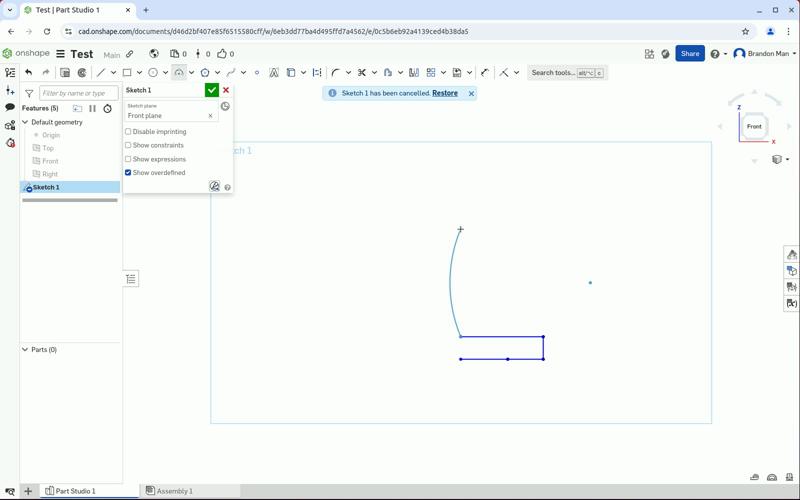
click(460, 228)
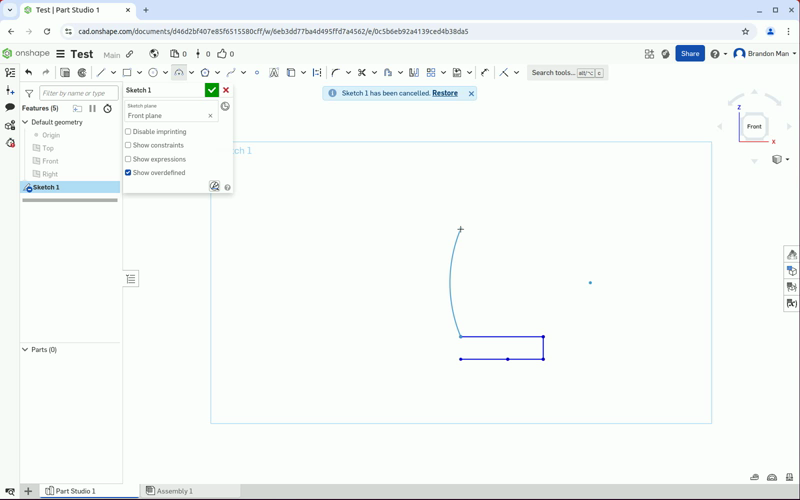
mouse_move(406, 282)
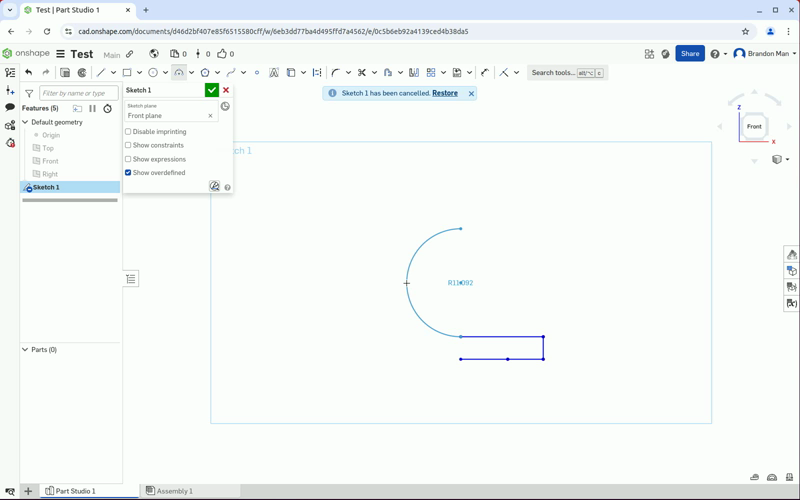
click(406, 282)
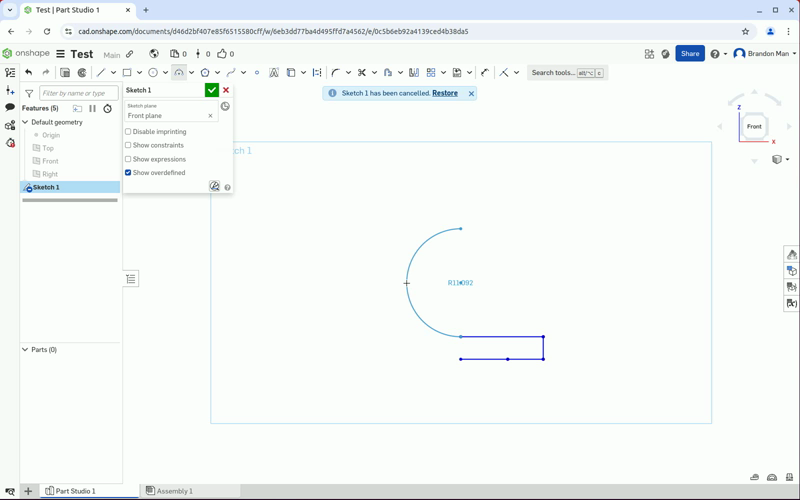
key_up(shift)
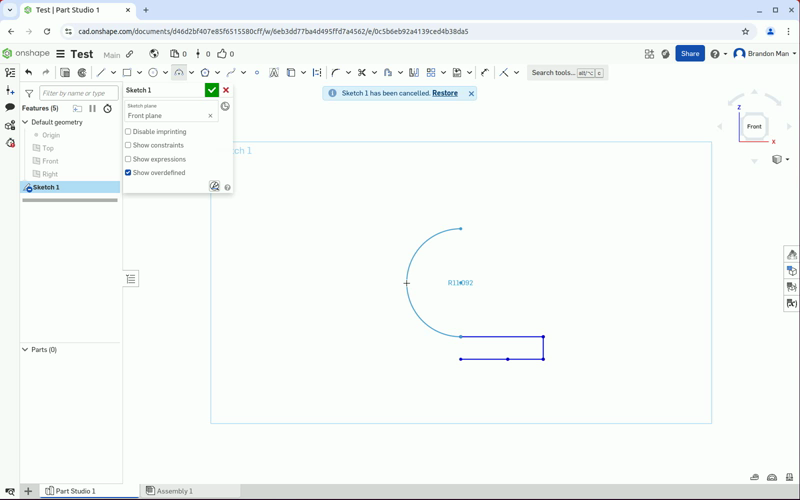
key(esc)
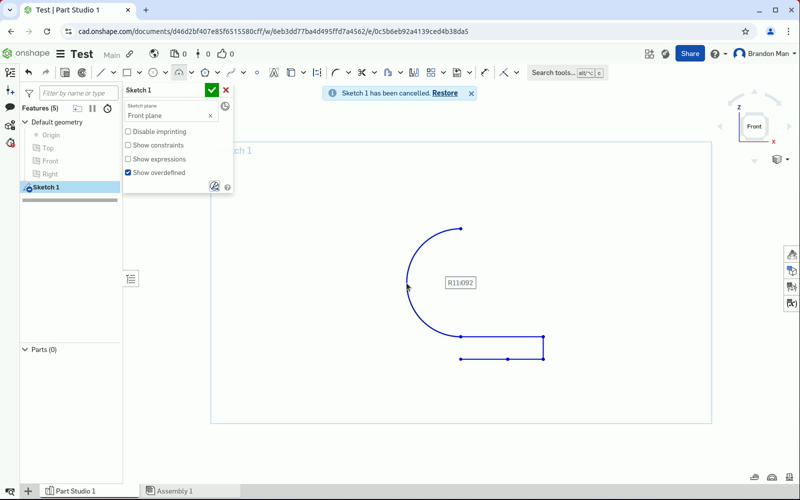
key(l)
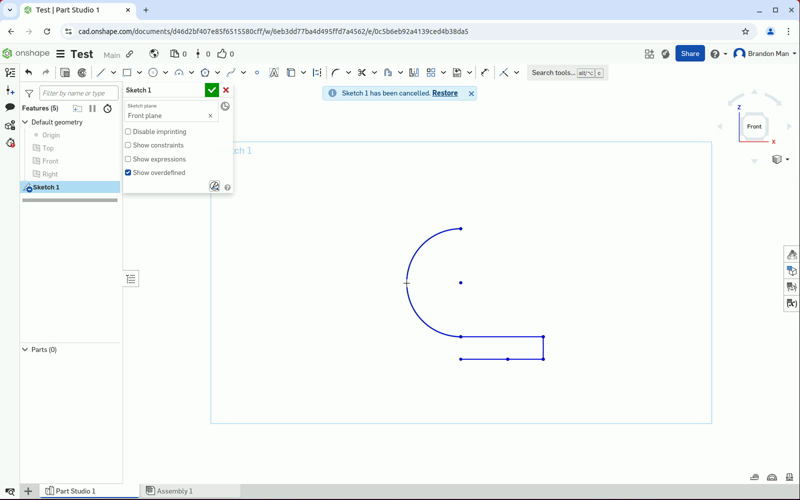
mouse_move(460, 228)
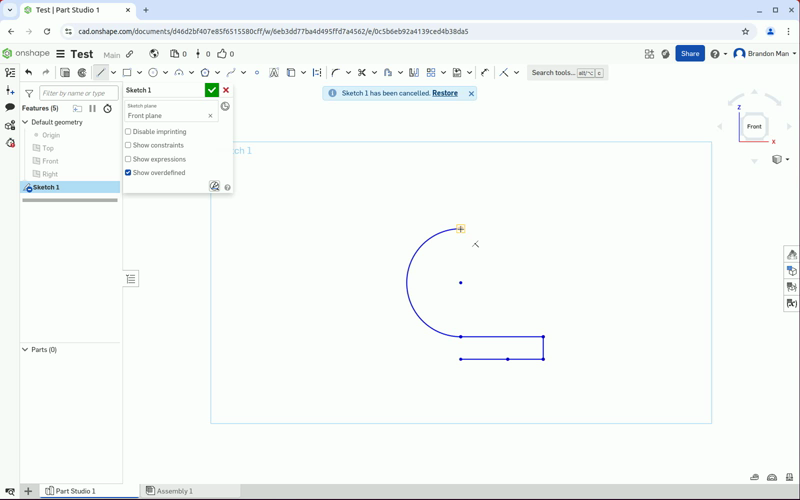
click(460, 228)
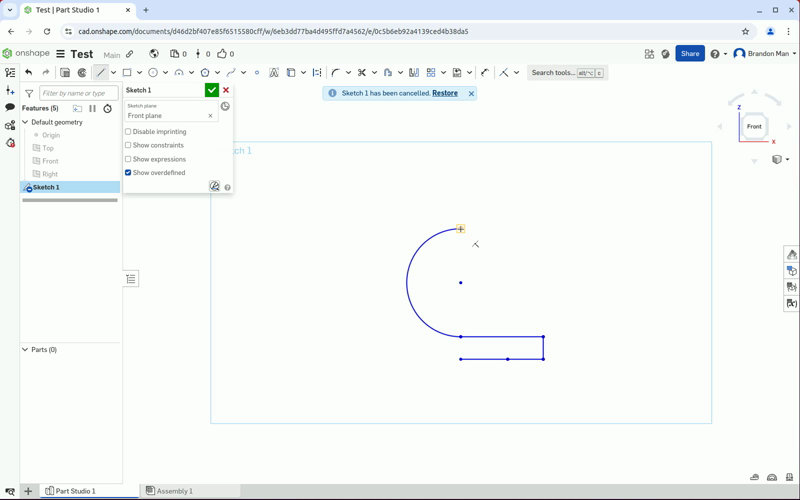
key_down(shift)
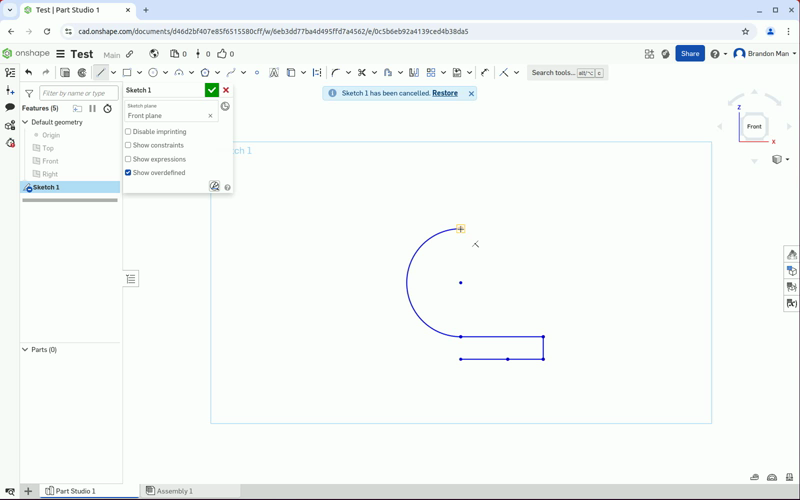
mouse_move(543, 228)
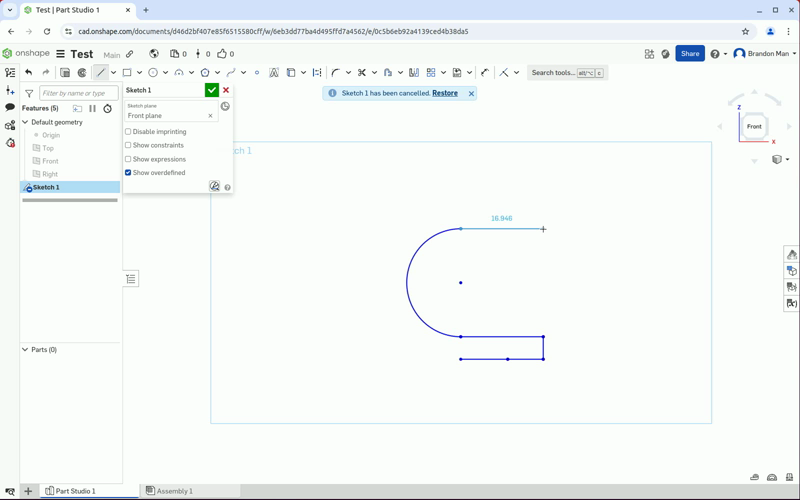
click(543, 228)
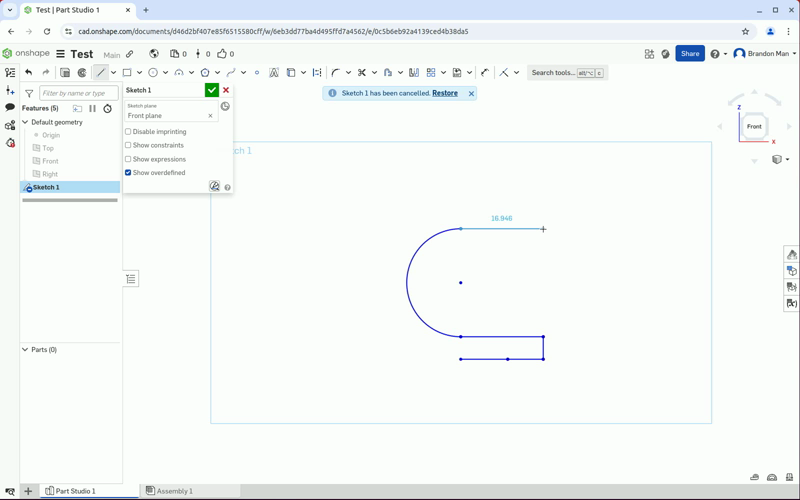
key_up(shift)
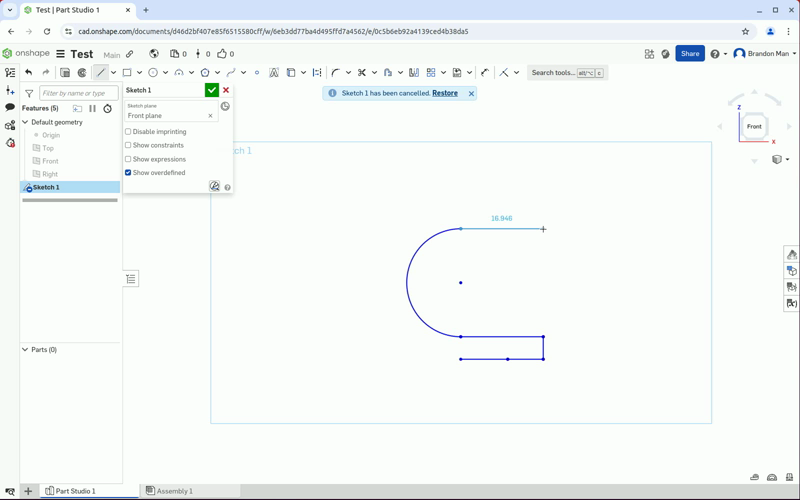
key_down(shift)
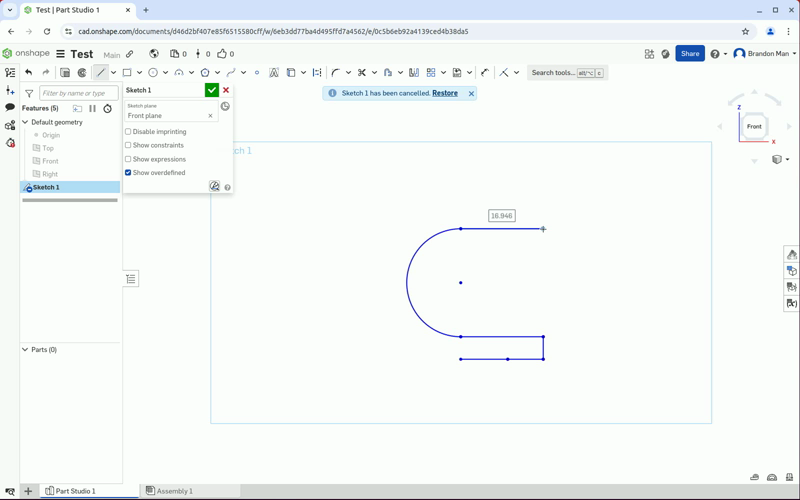
mouse_move(573, 228)
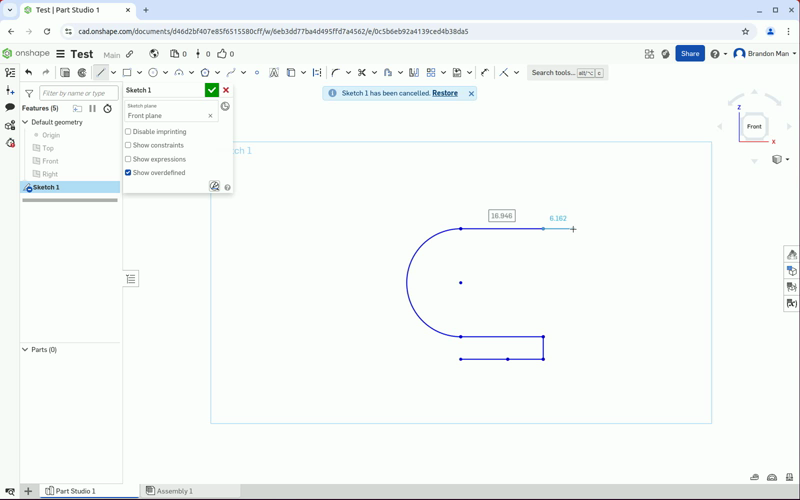
mouse_move(543, 206)
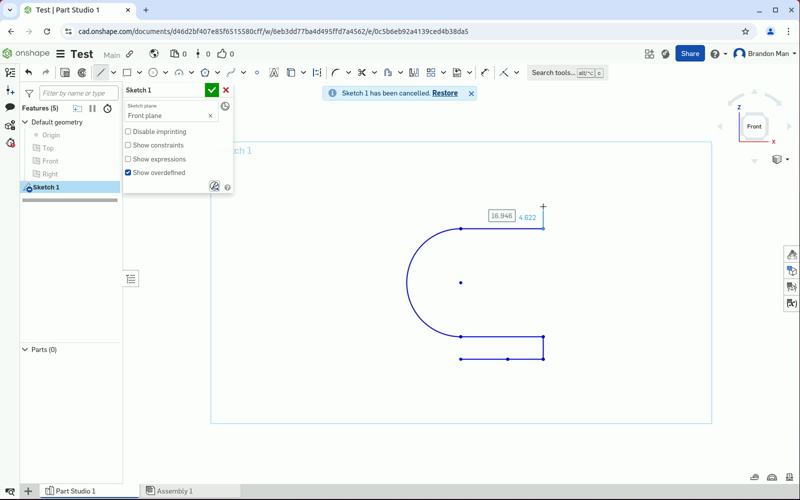
click(543, 206)
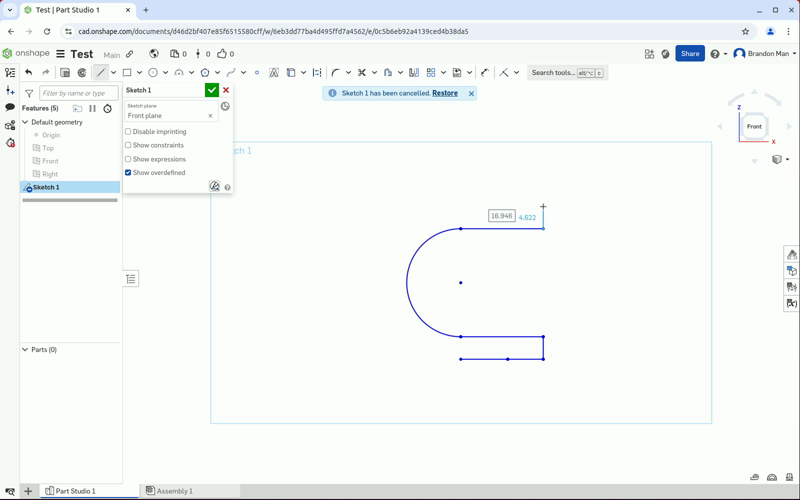
key_up(shift)
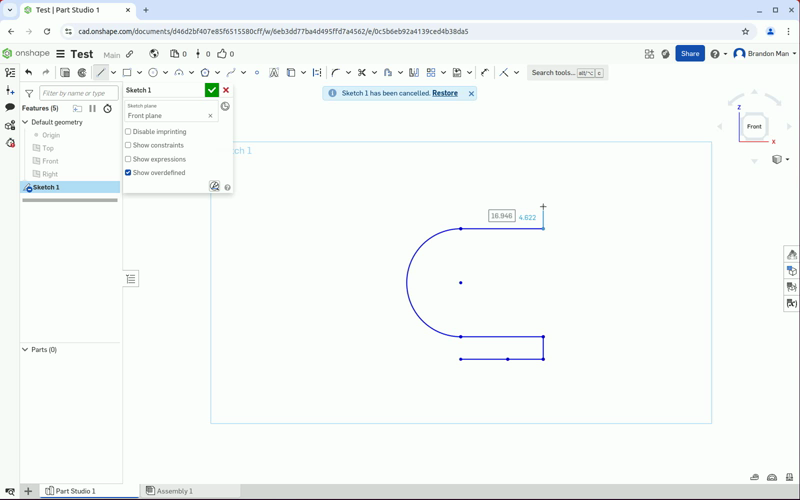
key_down(shift)
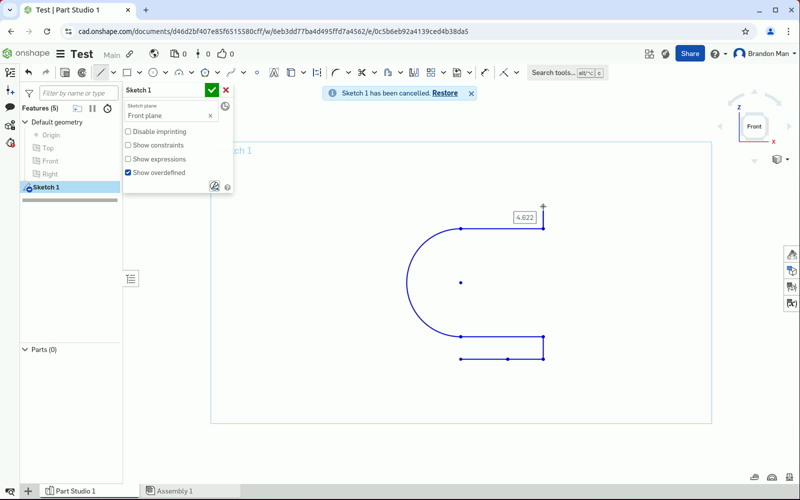
mouse_move(573, 206)
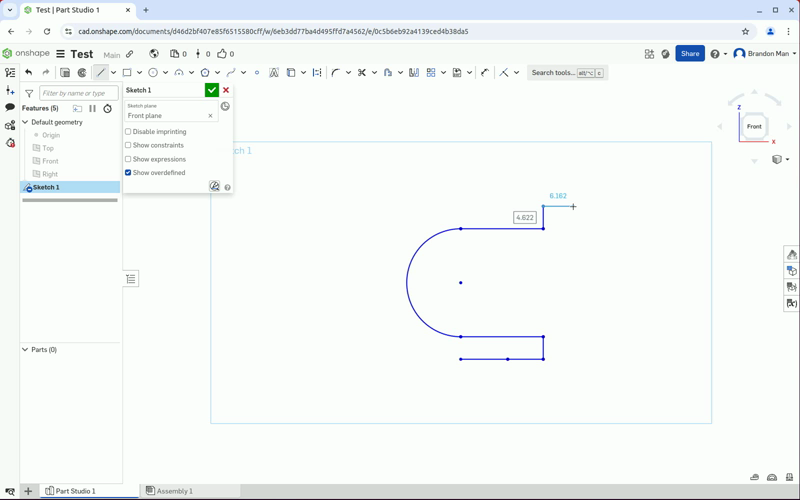
mouse_move(507, 206)
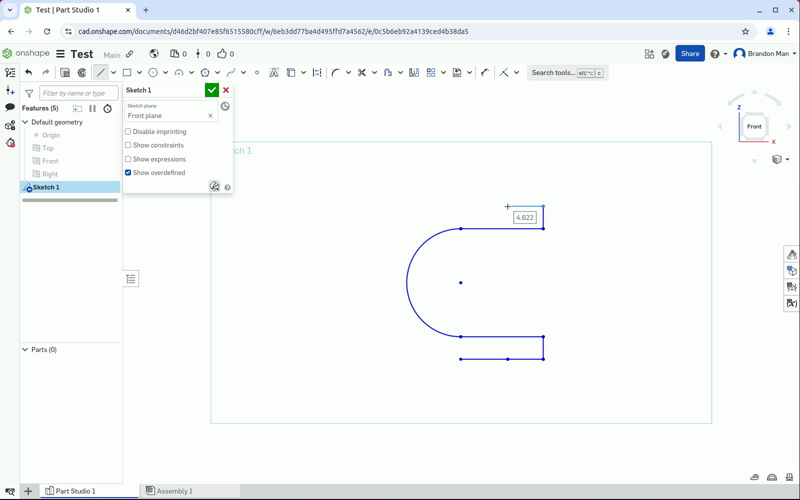
click(507, 206)
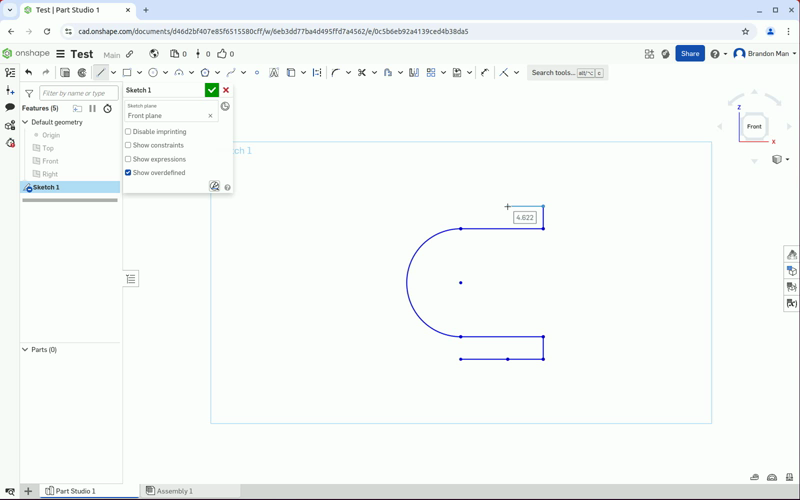
key_up(shift)
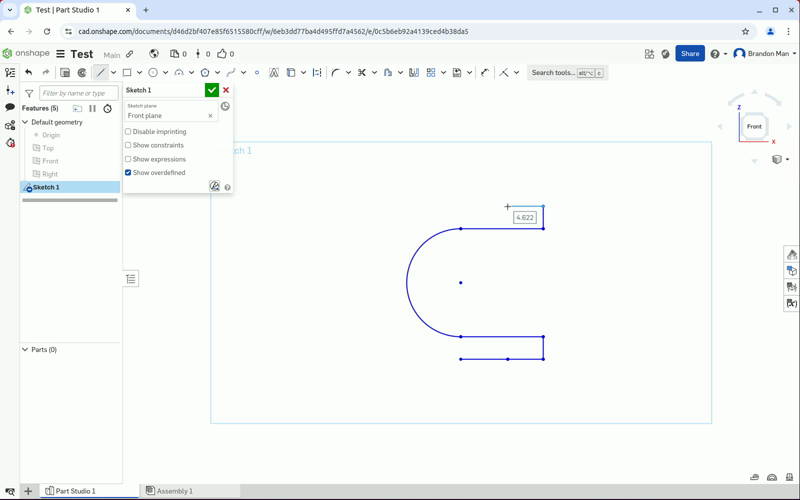
key_down(shift)
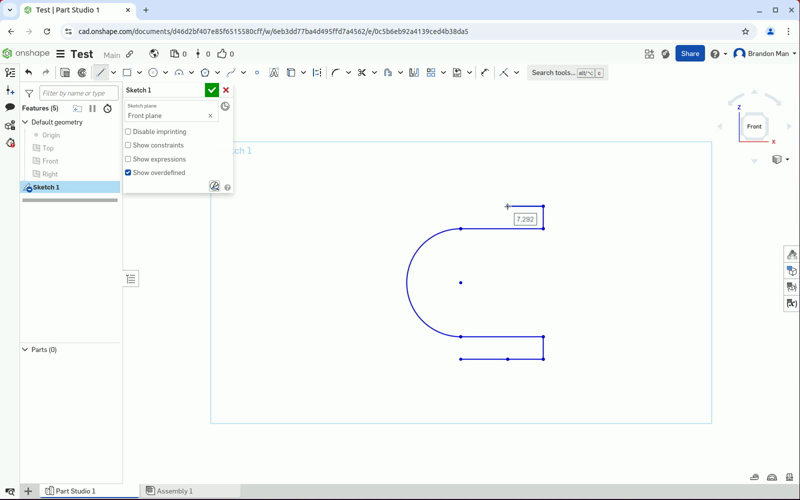
mouse_move(537, 206)
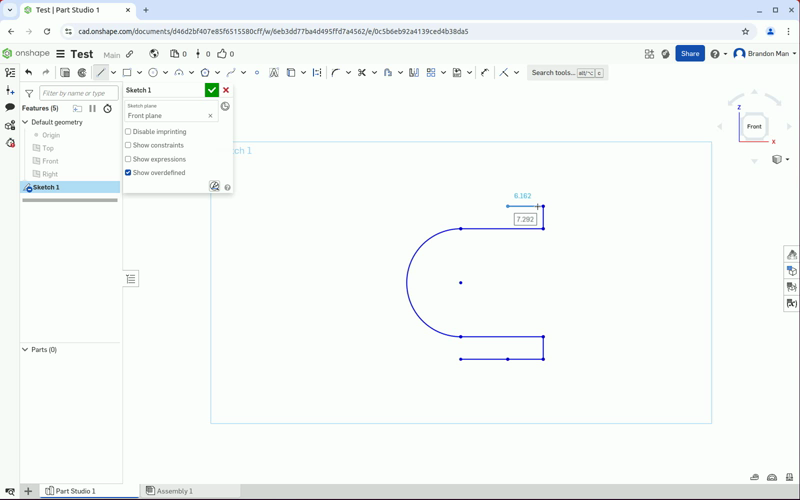
mouse_move(460, 206)
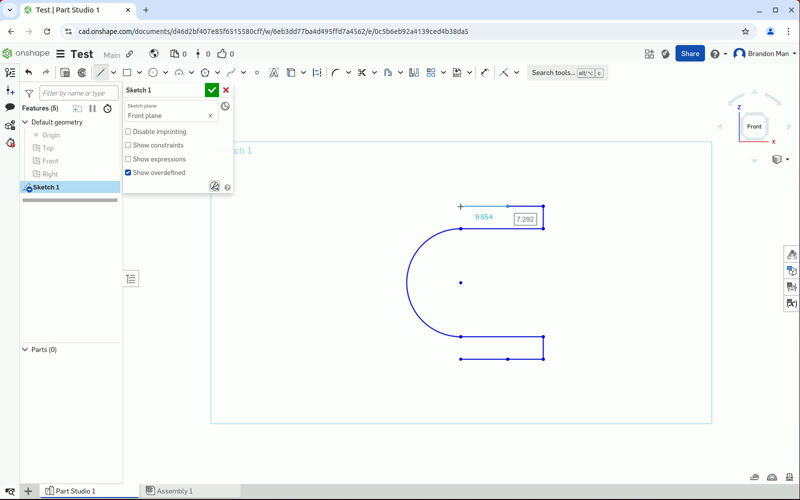
click(460, 206)
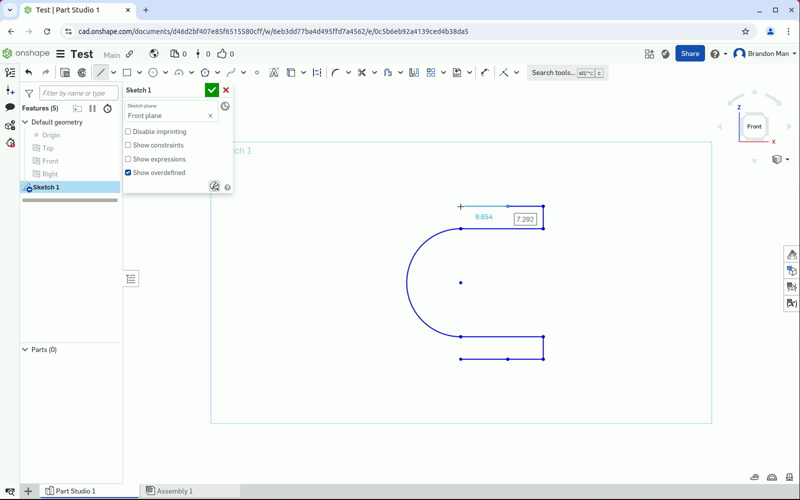
key_up(shift)
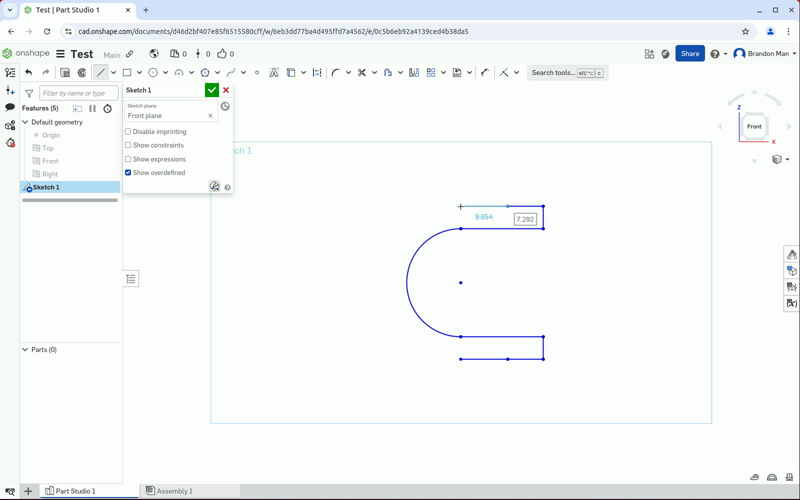
key(esc)
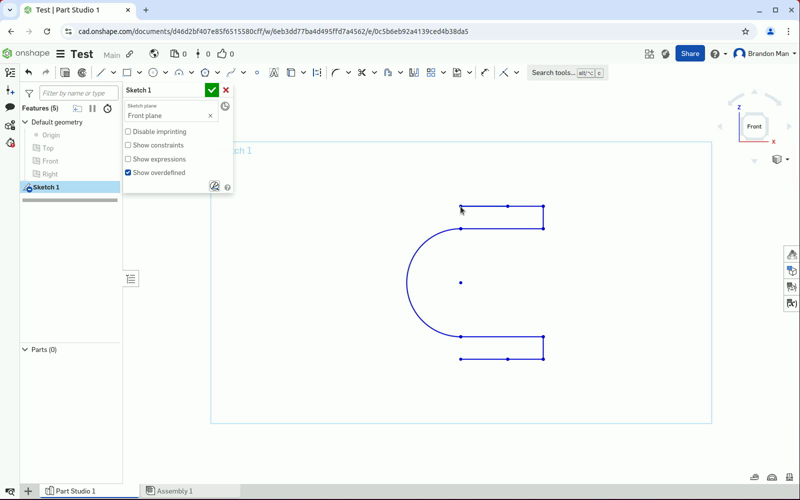
key(a)
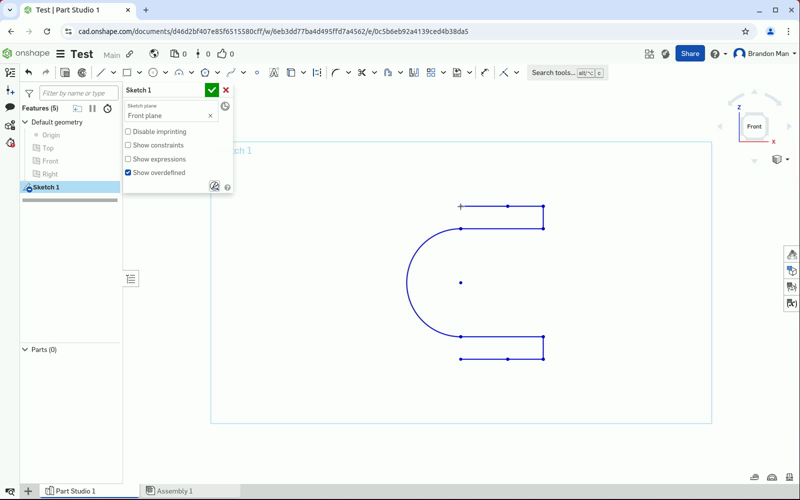
mouse_move(460, 206)
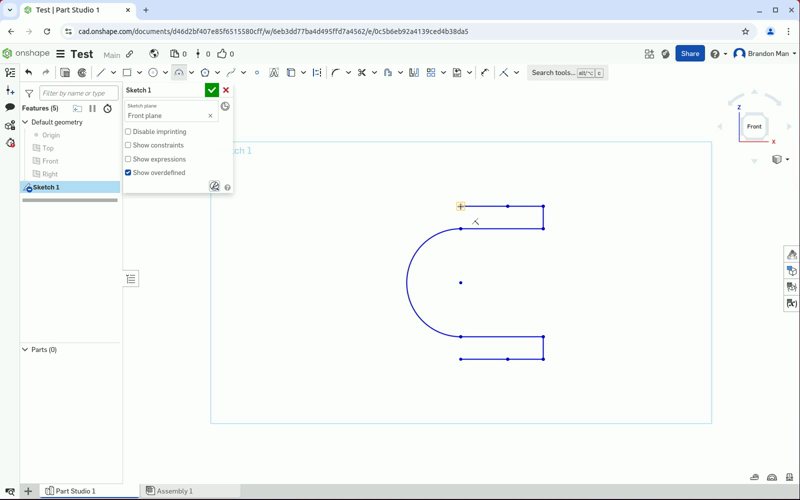
click(460, 206)
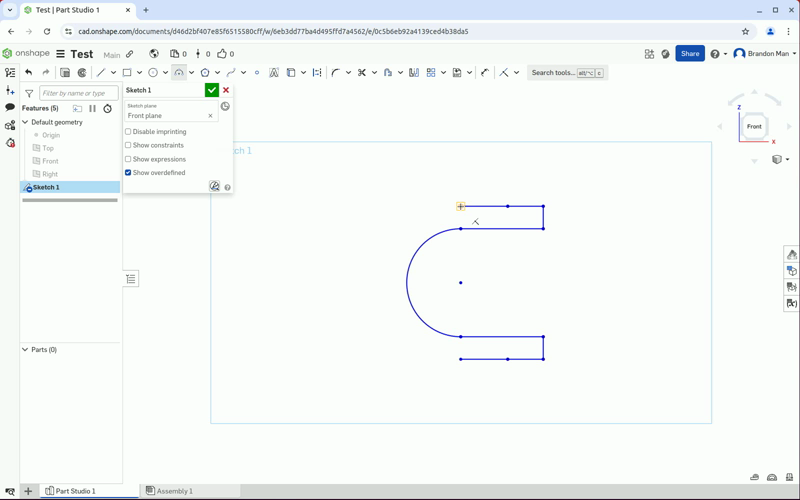
mouse_move(460, 359)
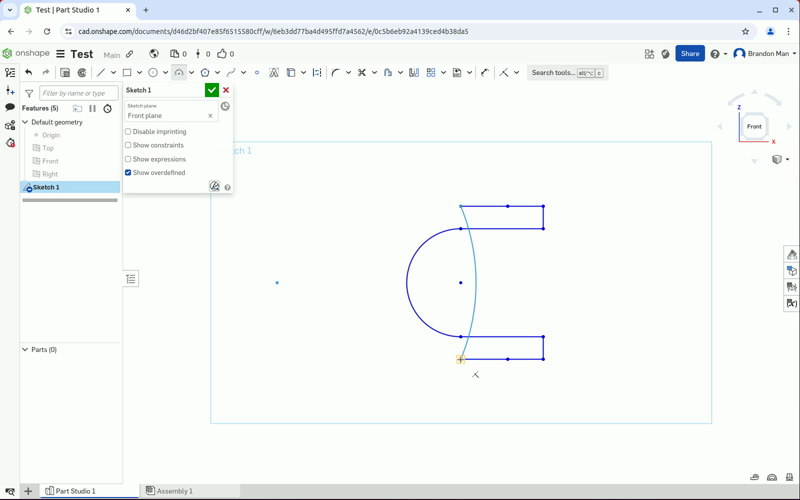
click(460, 359)
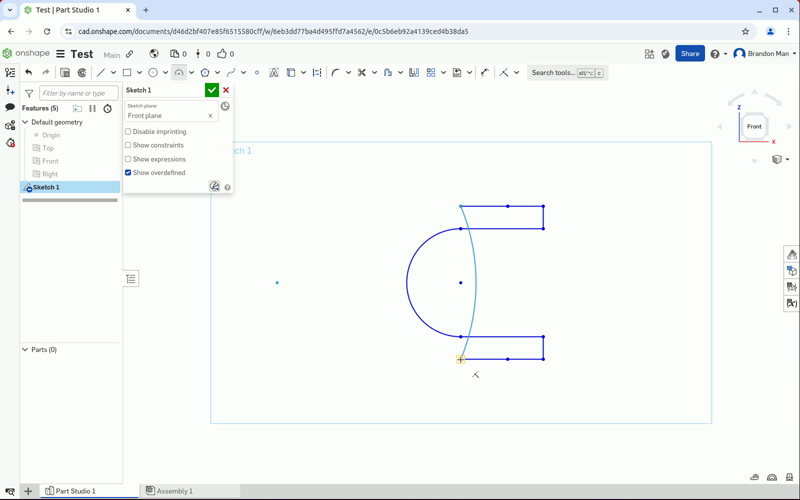
key_down(shift)
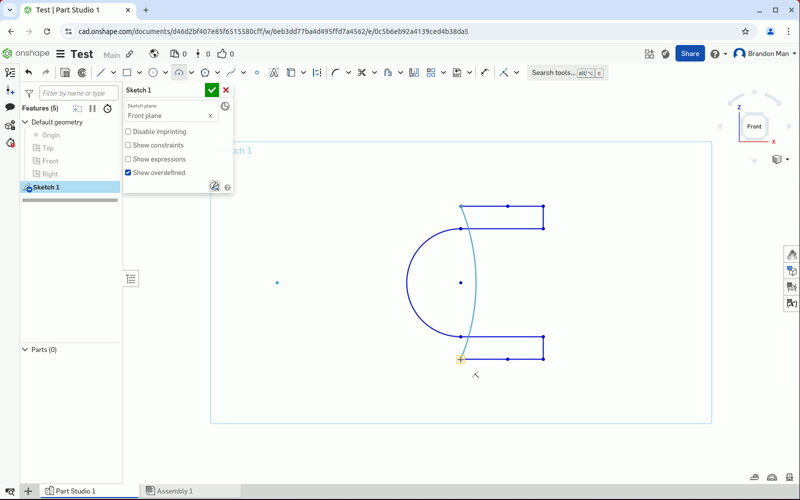
mouse_move(389, 282)
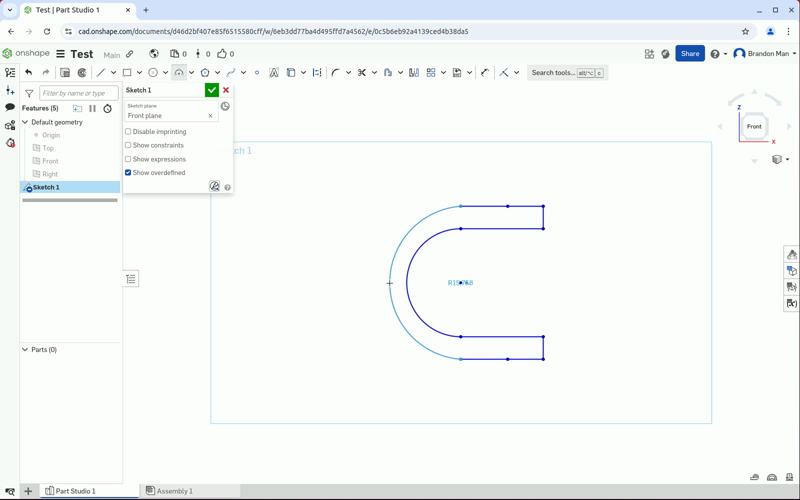
click(389, 282)
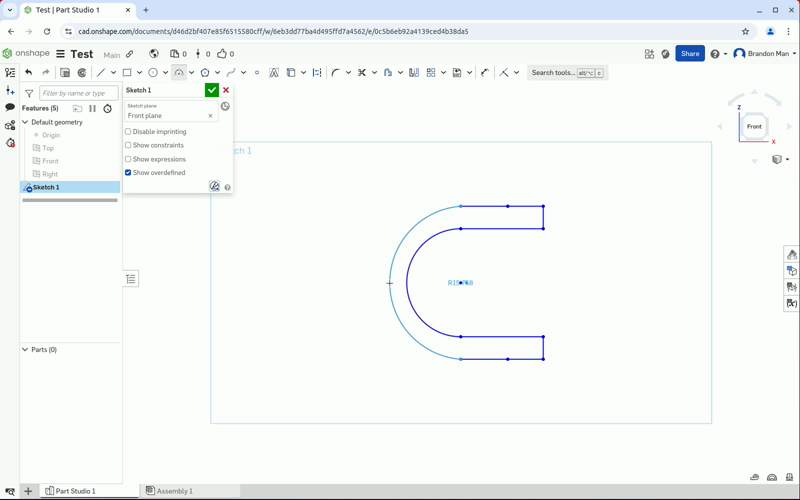
key_up(shift)
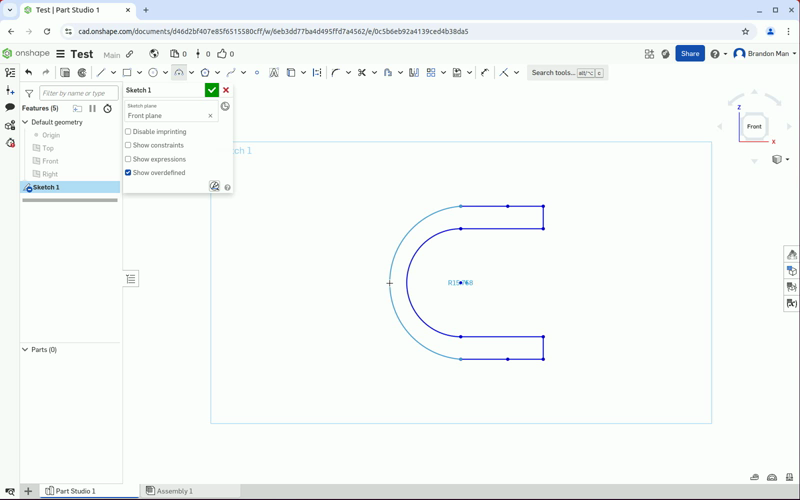
key(esc)
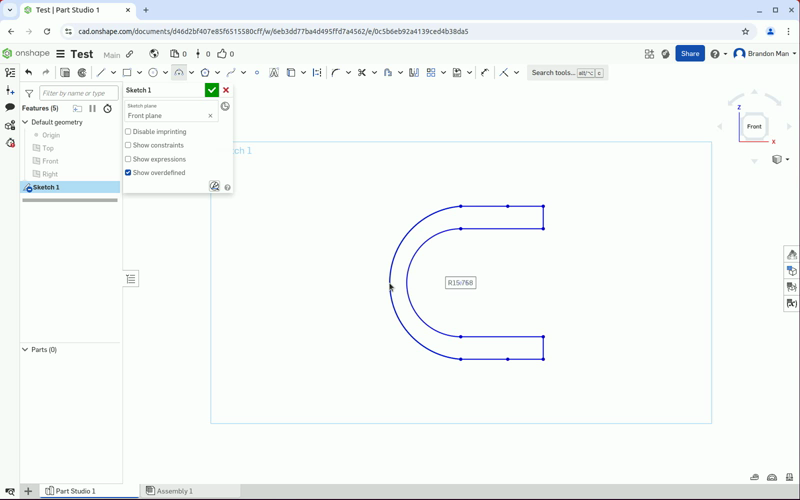
mouse_move(486, 350)
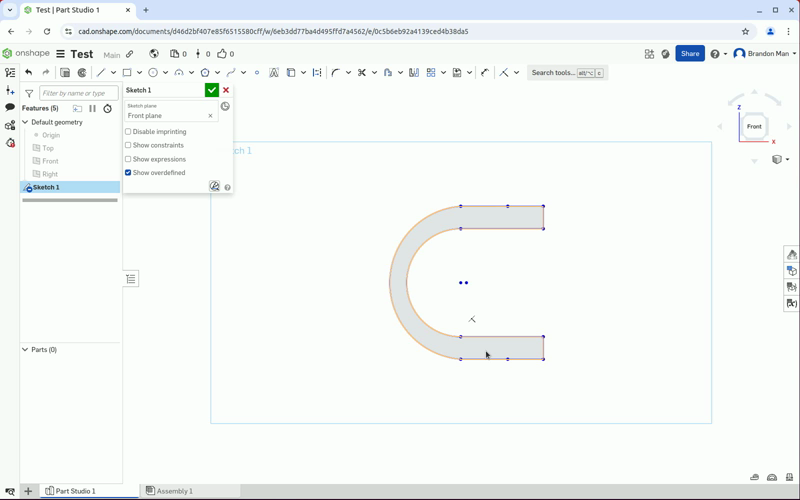
scroll(6)
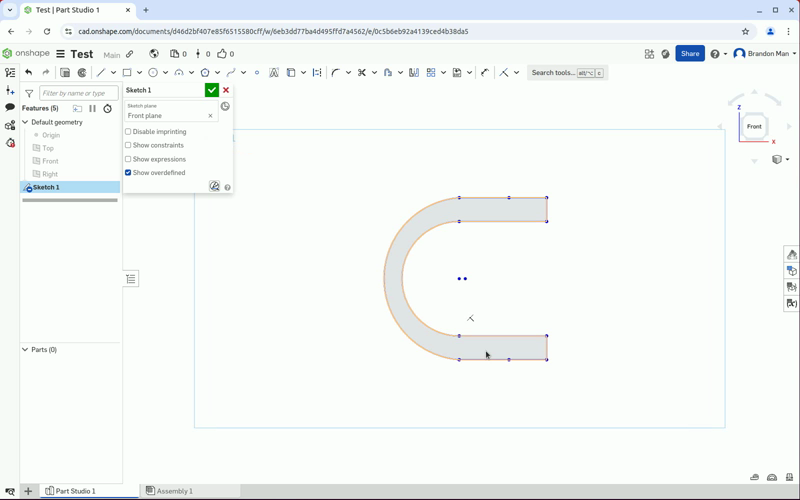
scroll(6)
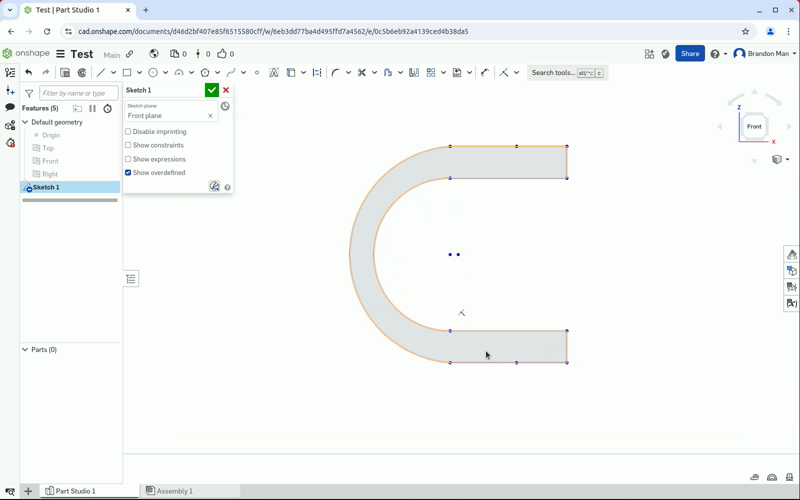
scroll(6)
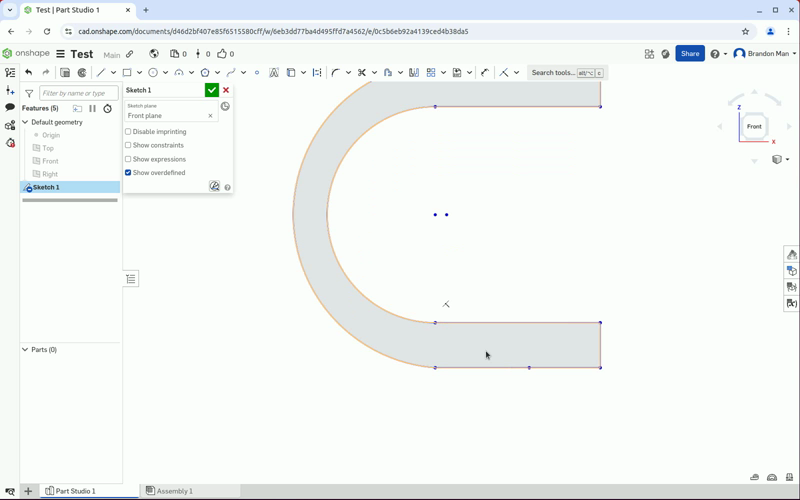
scroll(6)
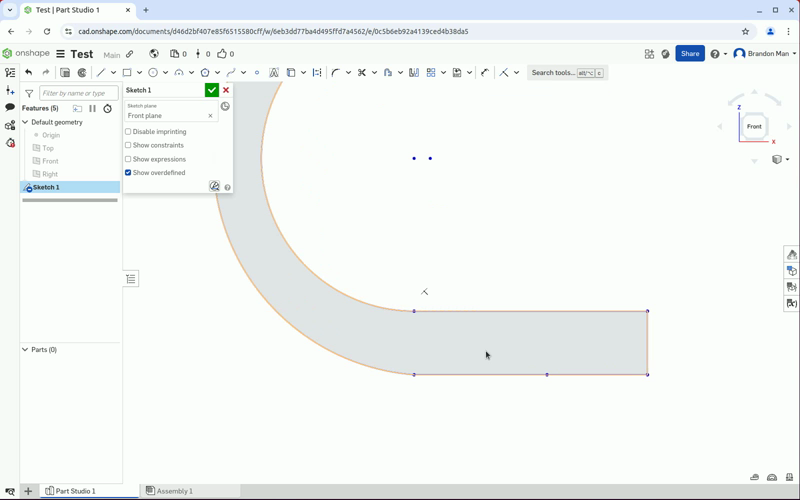
scroll(6)
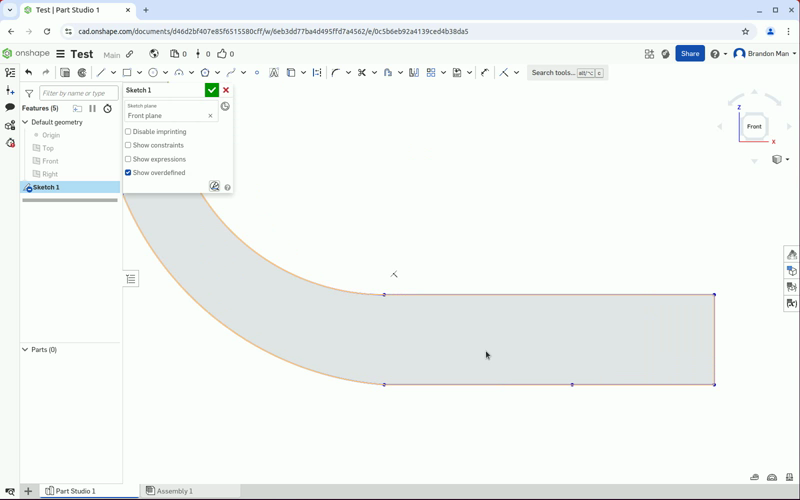
scroll(6)
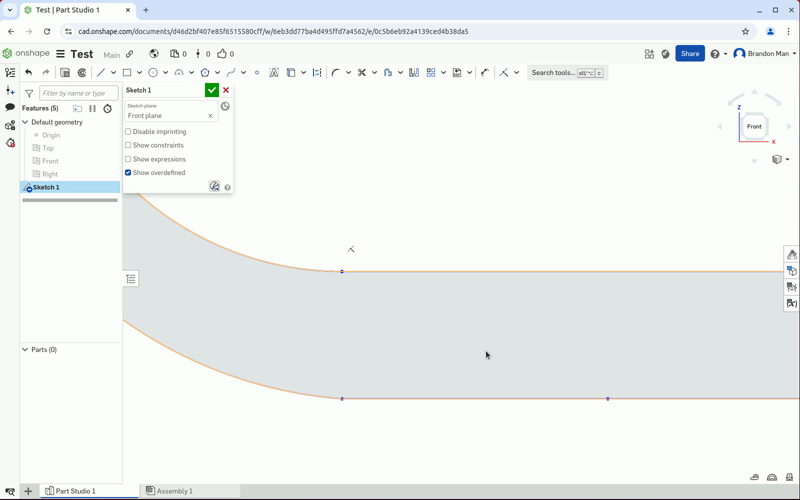
scroll(6)
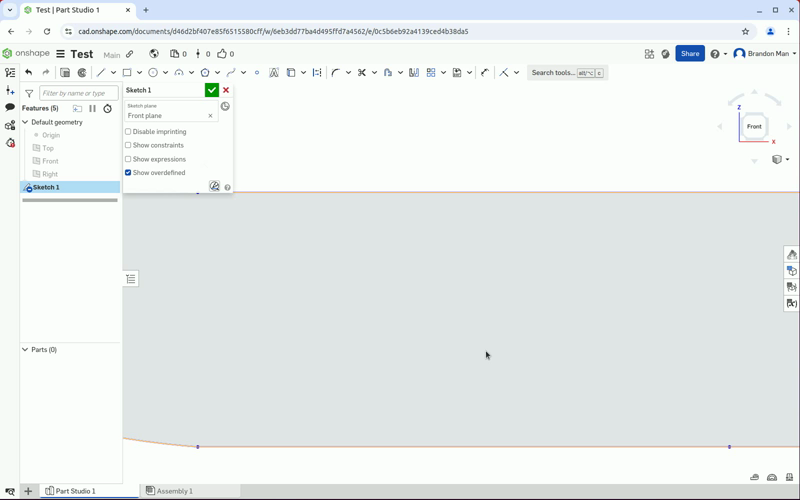
click(486, 350)
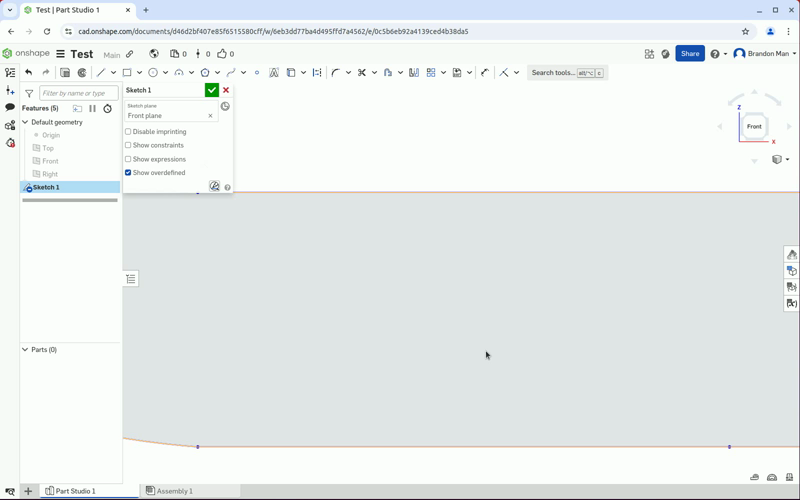
scroll(-6)
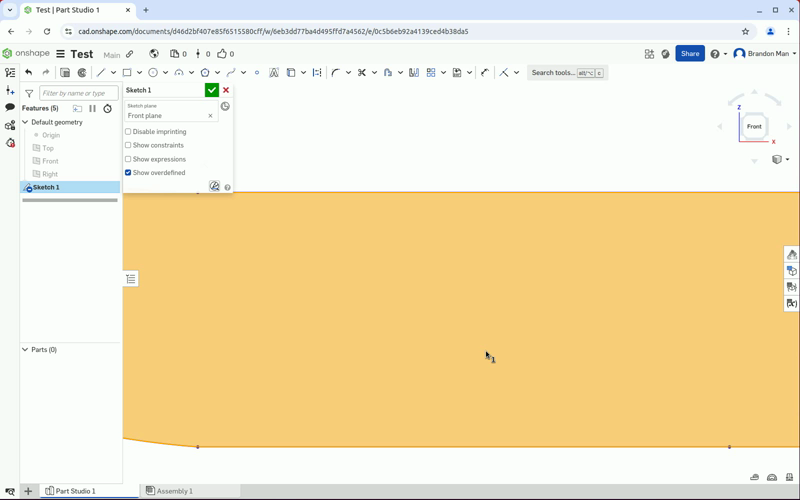
scroll(-6)
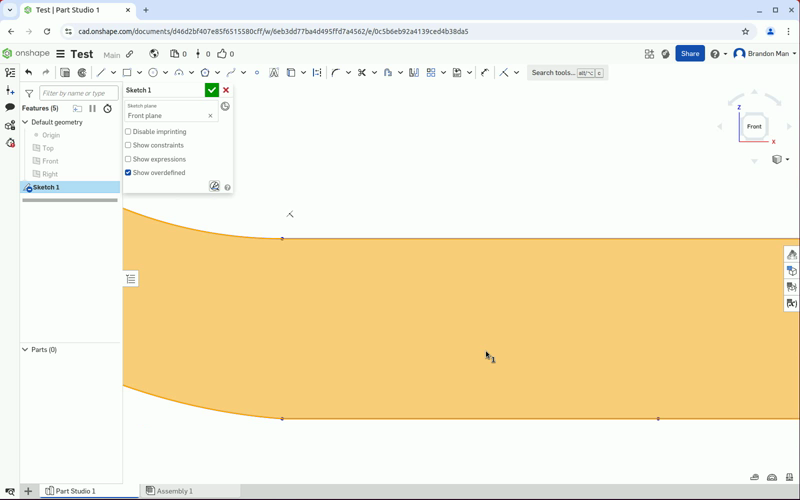
scroll(-6)
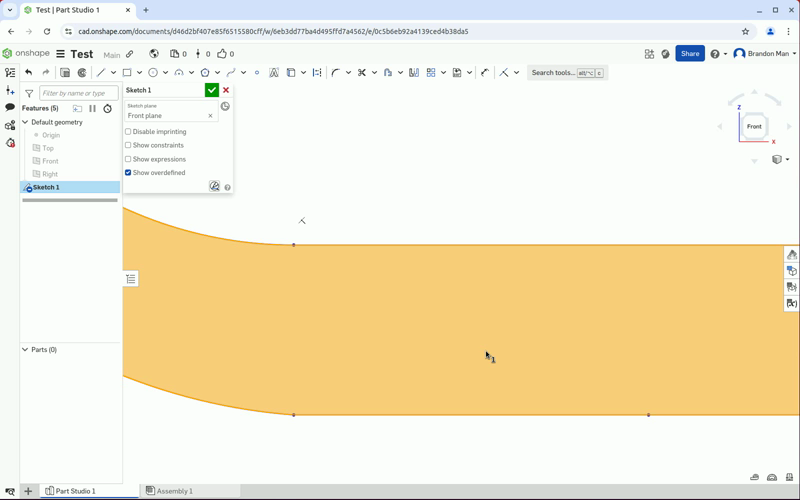
scroll(-6)
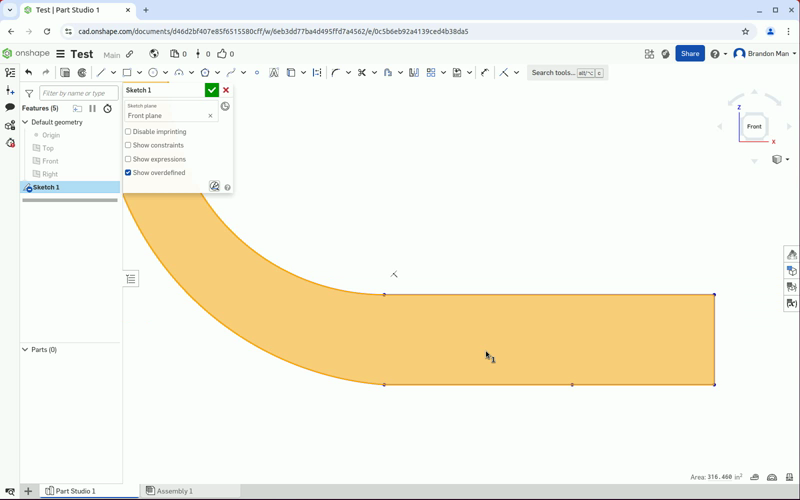
scroll(-6)
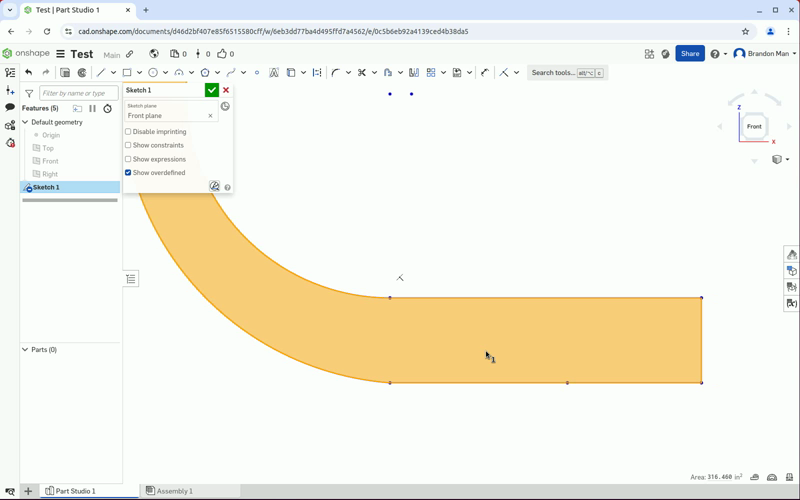
scroll(-6)
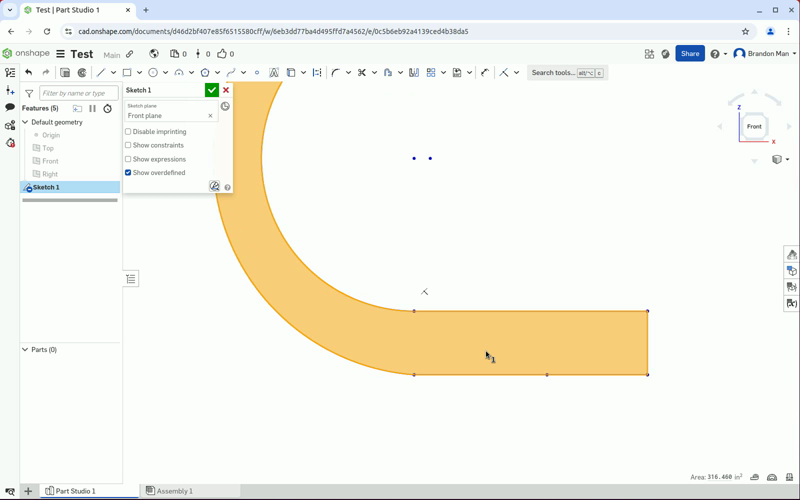
scroll(-6)
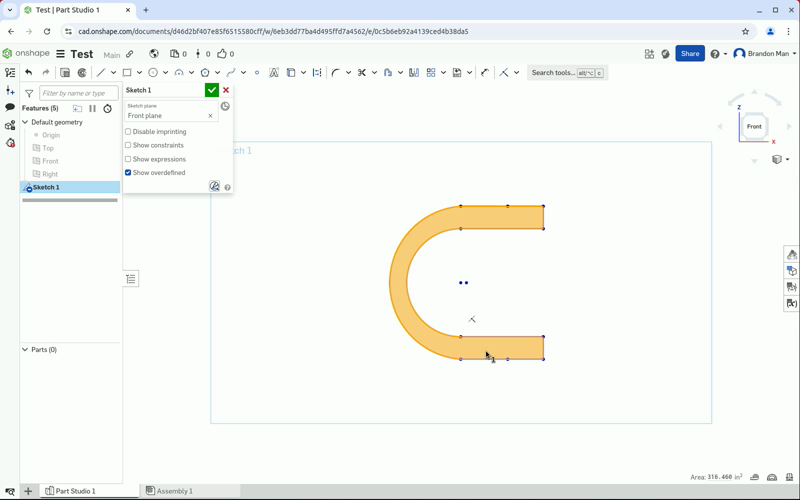
mouse_move(73, 352)
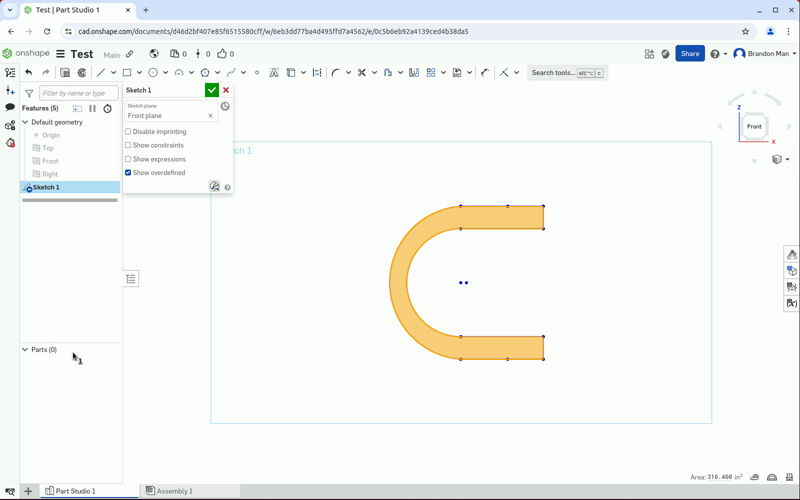
key(shift+y)
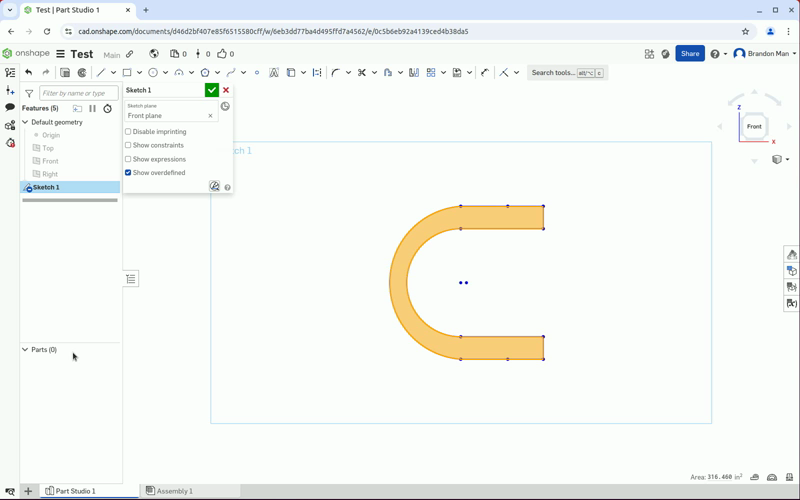
key(shift+e)
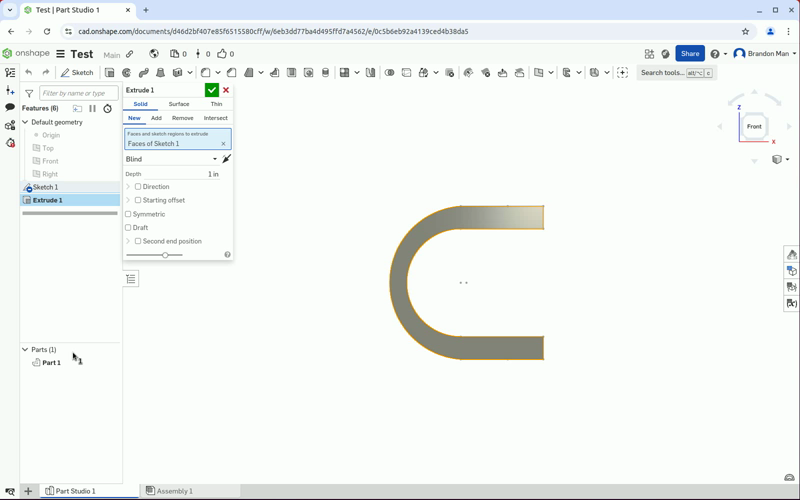
mouse_move(143, 106)
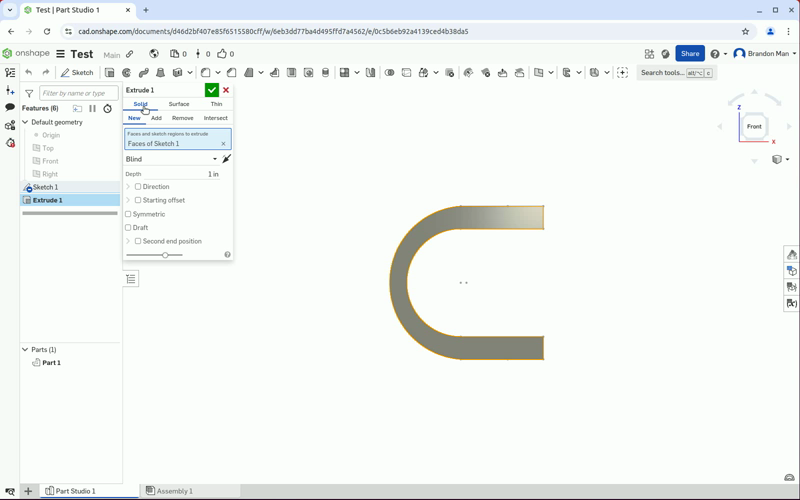
click(143, 106)
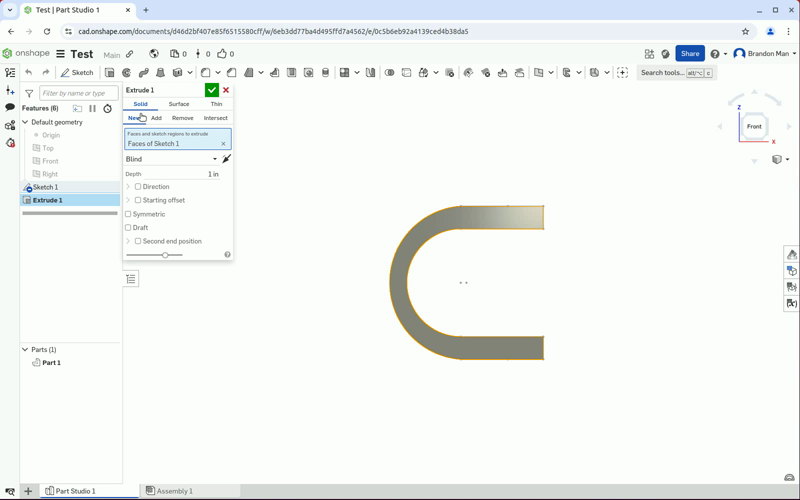
mouse_move(137, 120)
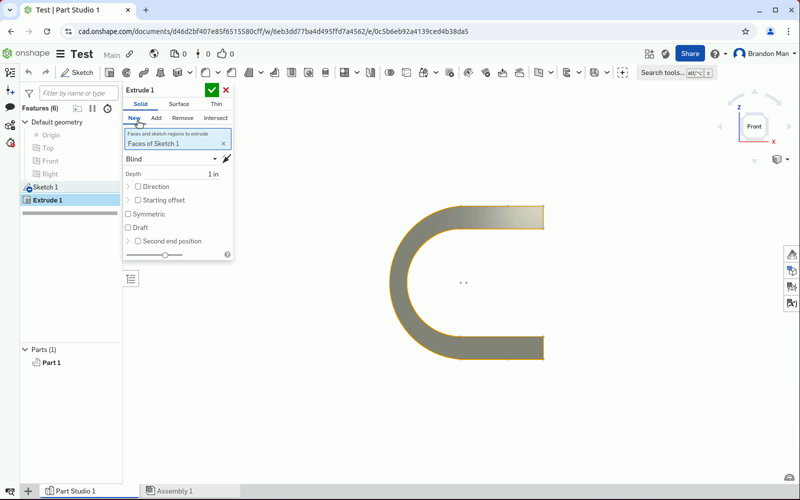
click(137, 120)
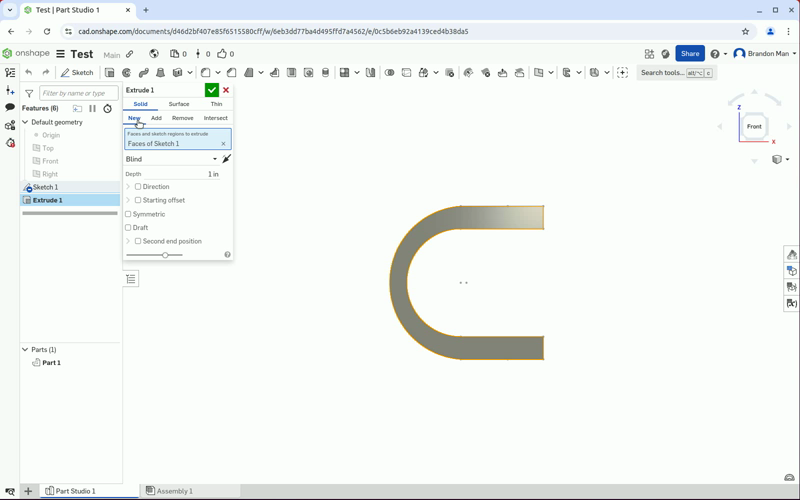
key(tab, 4)
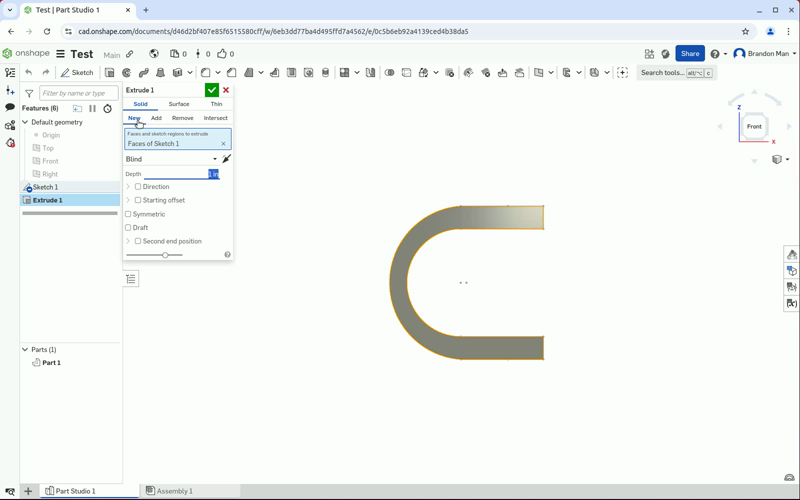
text(2.166)
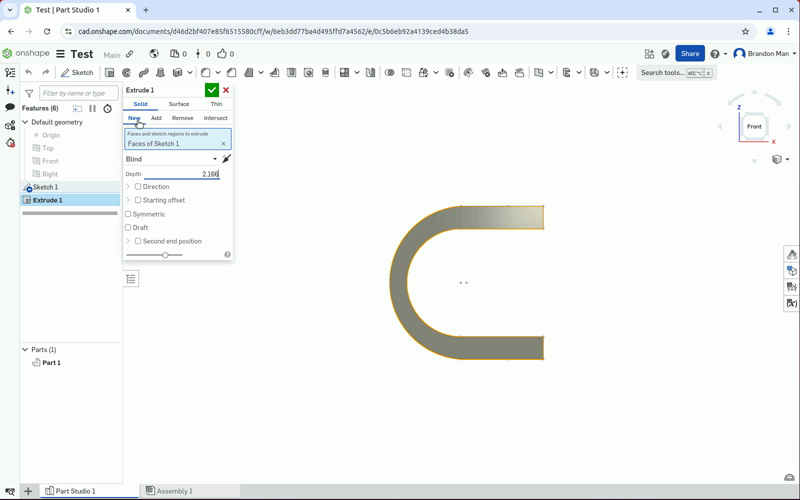
key(enter)
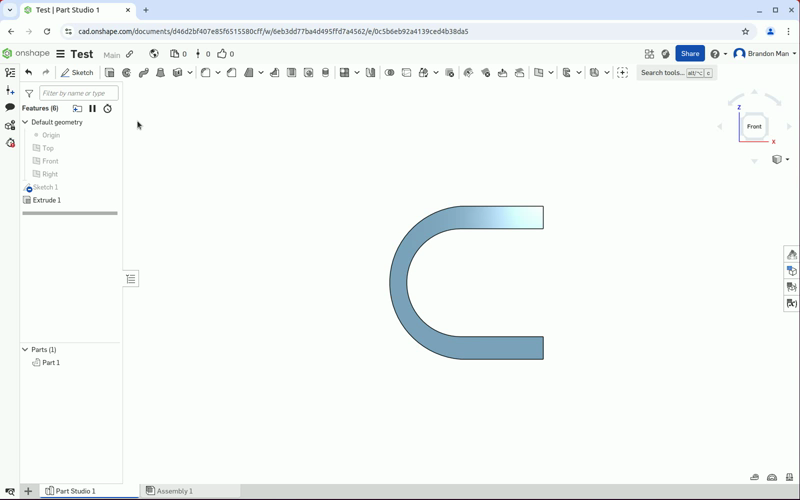
key(shift+h)
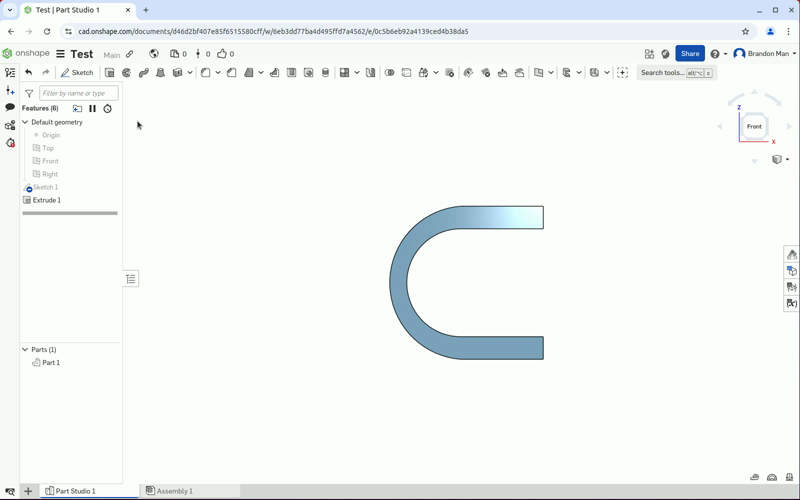
key(shift+h)
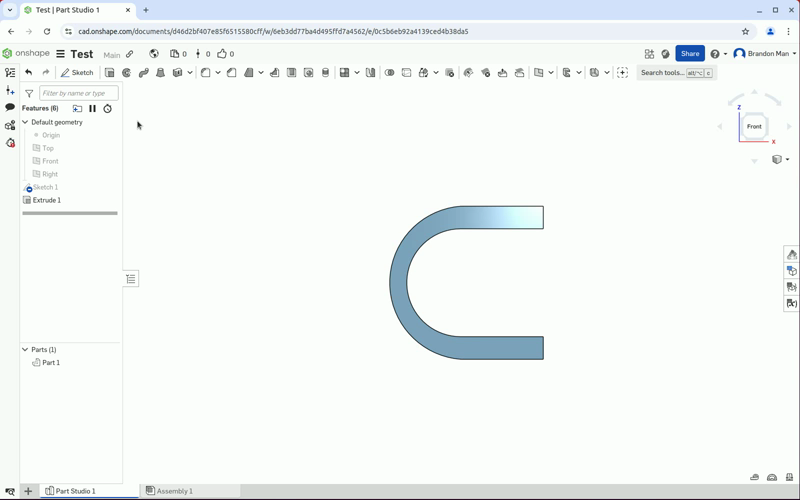
mouse_move(73, 189)
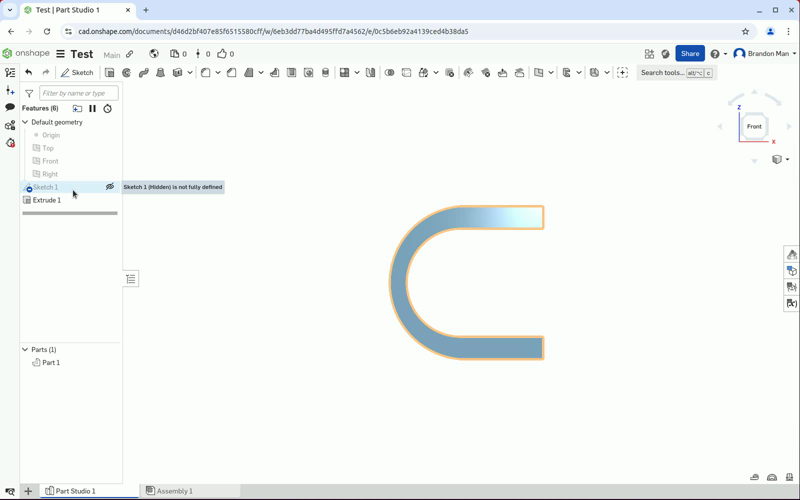
click(73, 189)
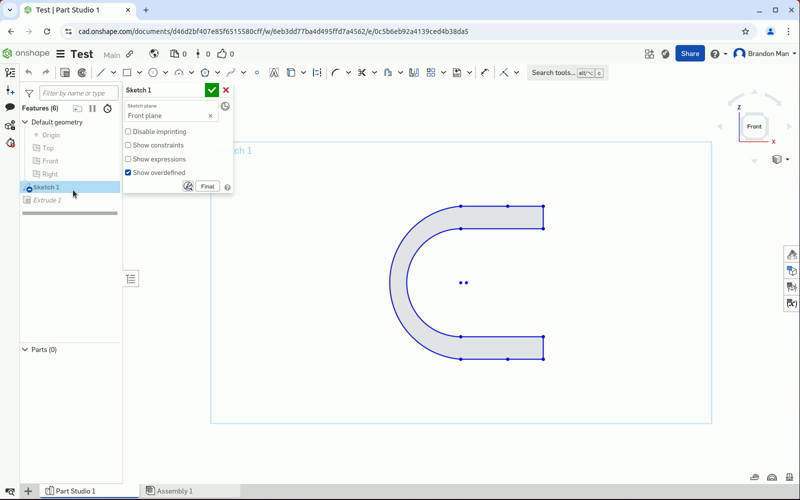
mouse_move(229, 92)
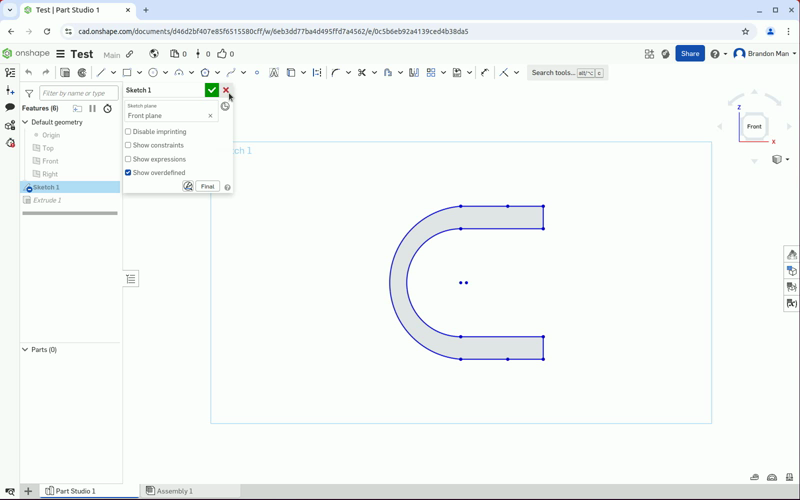
click(229, 92)
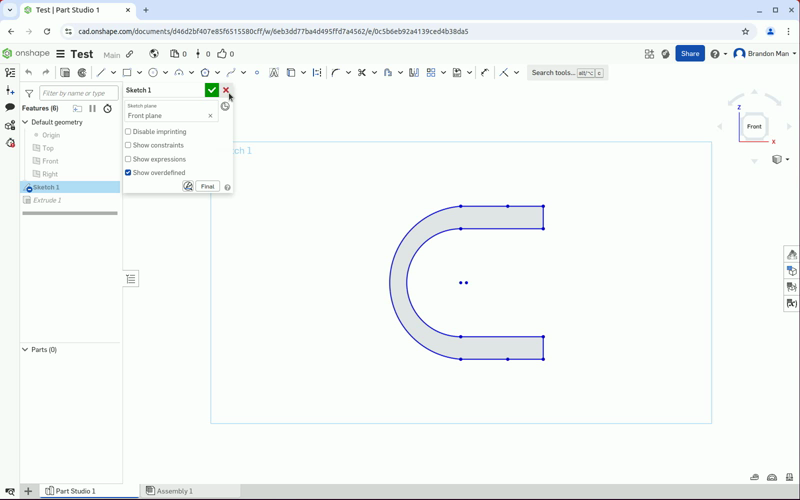
key(shift+s)
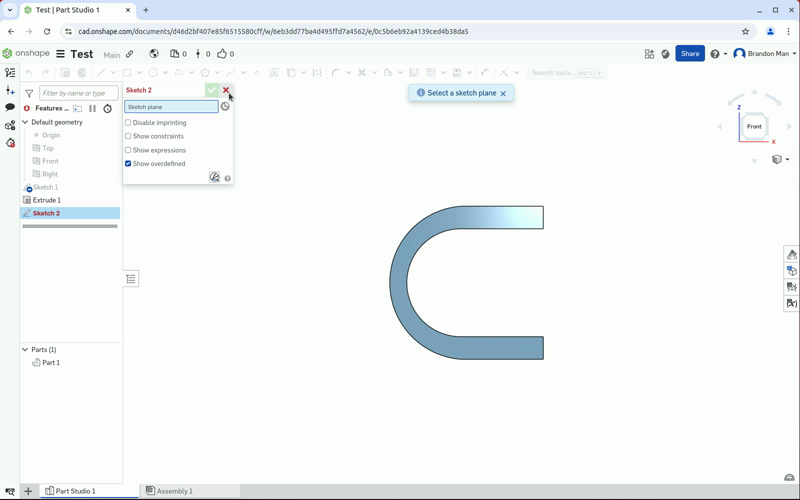
mouse_move(73, 163)
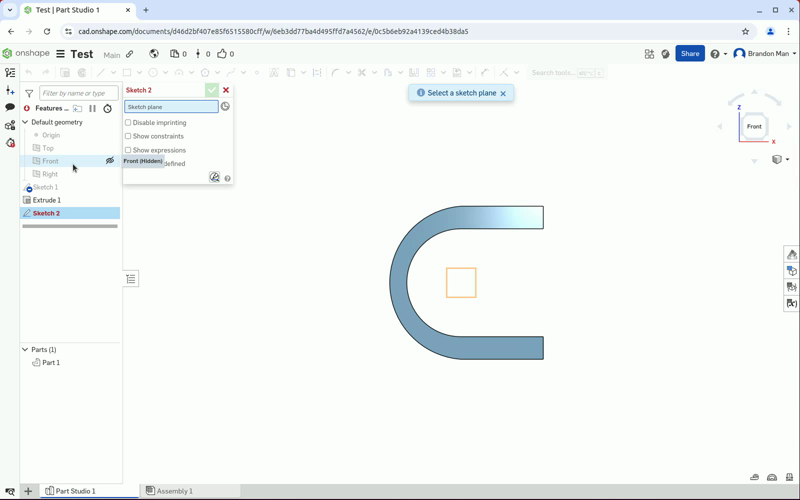
click(73, 163)
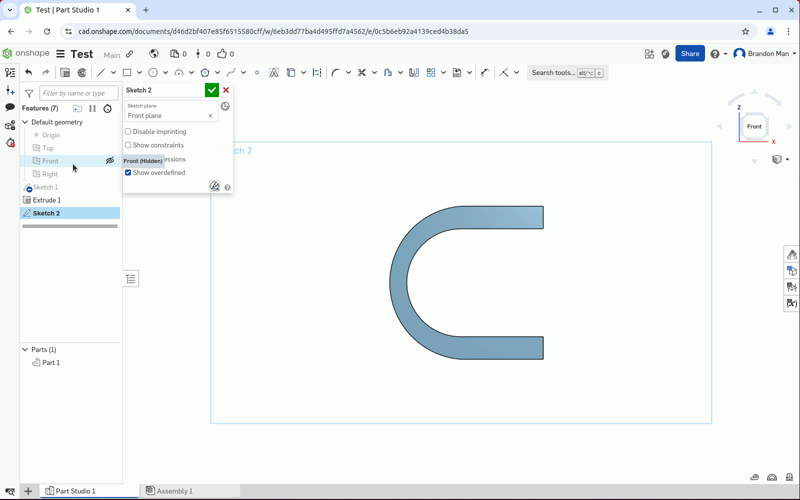
mouse_move(73, 352)
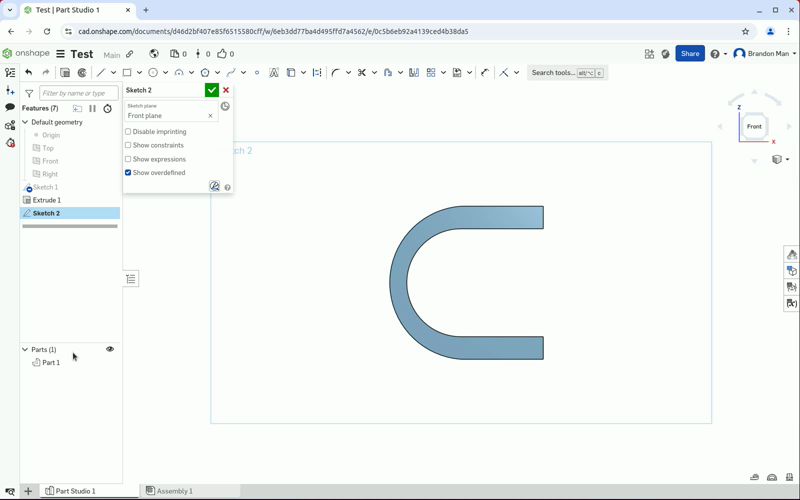
key(y)
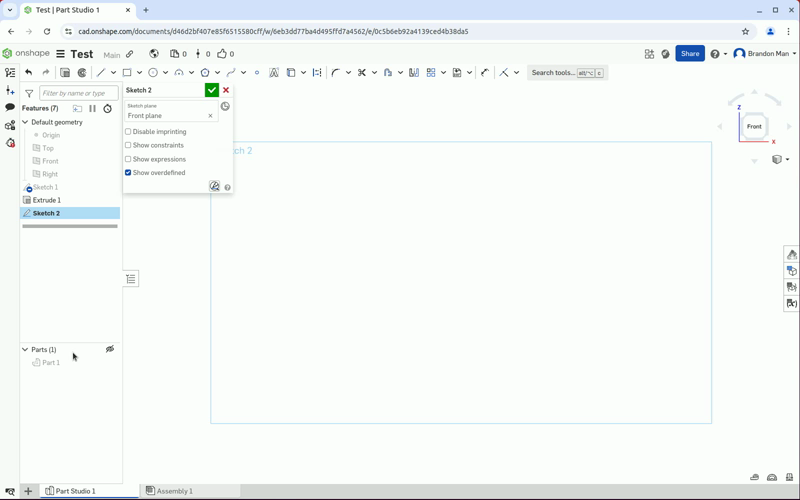
key(l)
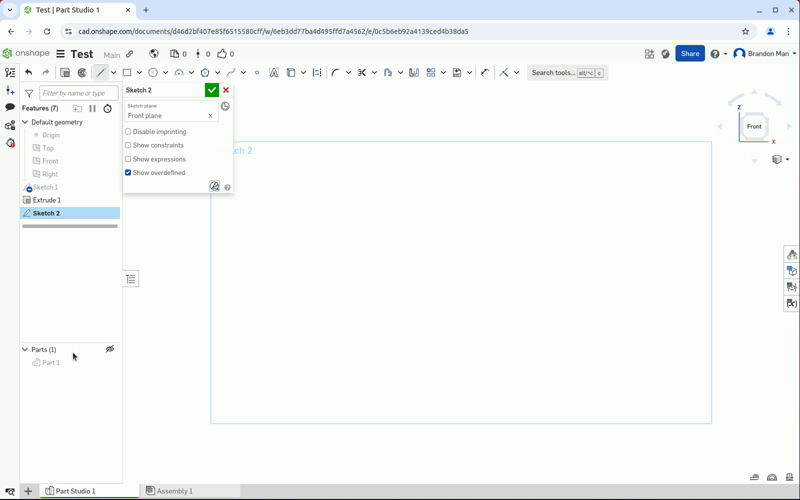
key_down(shift)
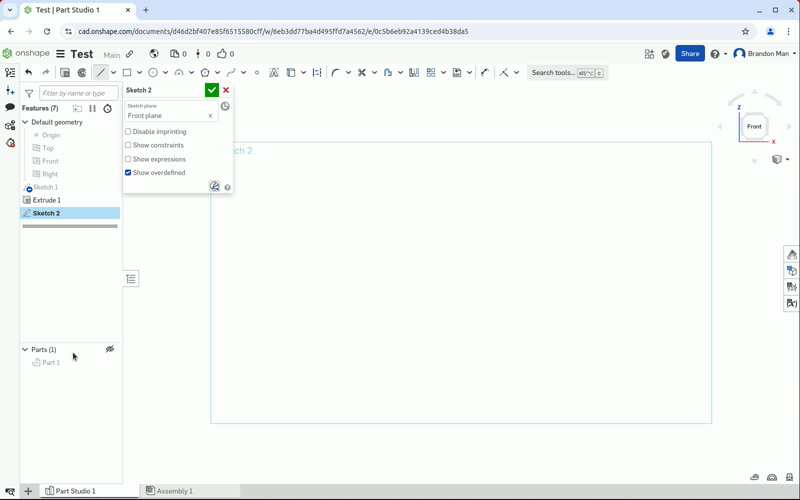
mouse_move(506, 206)
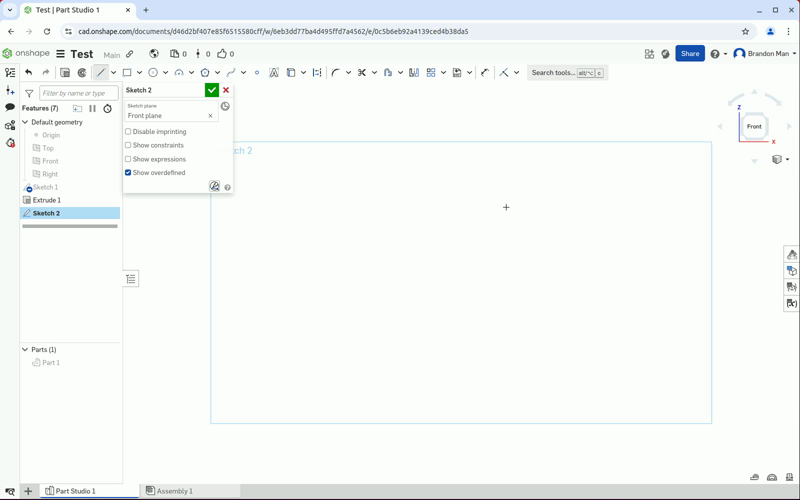
click(506, 206)
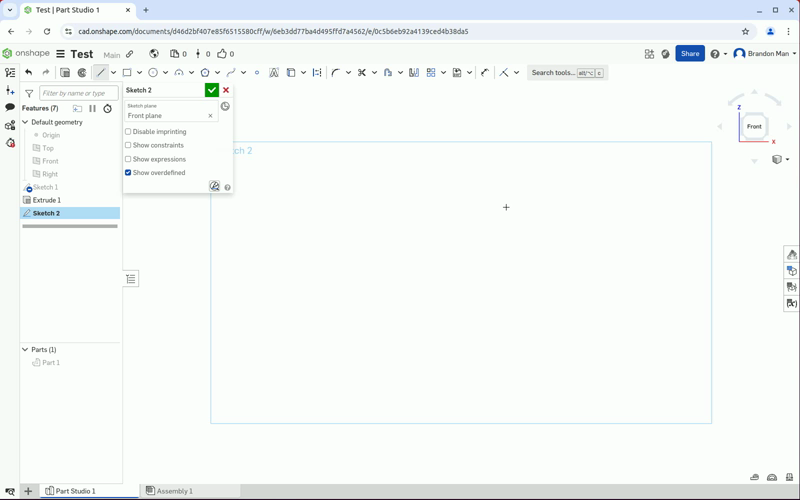
key_up(shift)
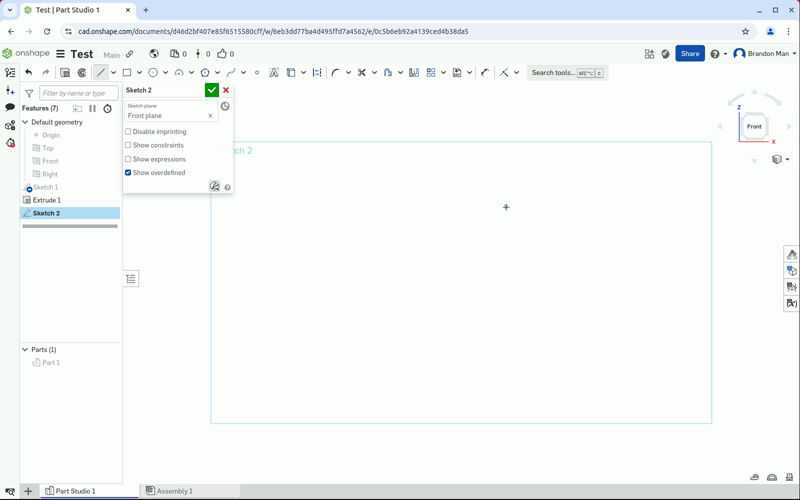
key_down(shift)
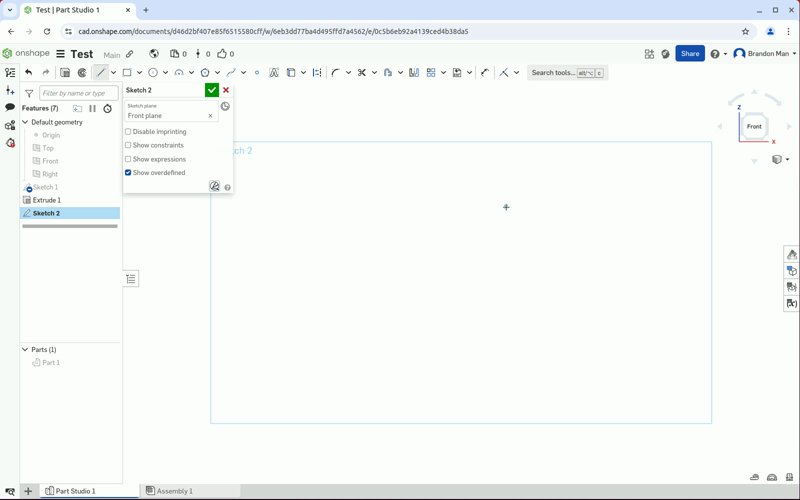
mouse_move(536, 206)
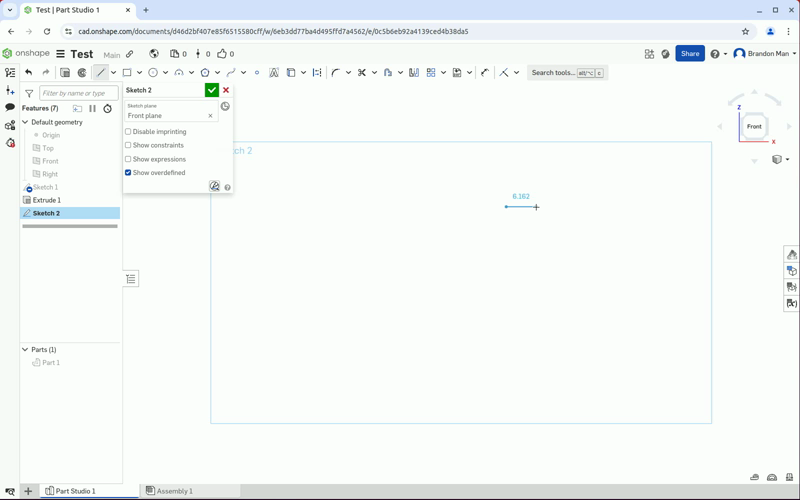
mouse_move(543, 206)
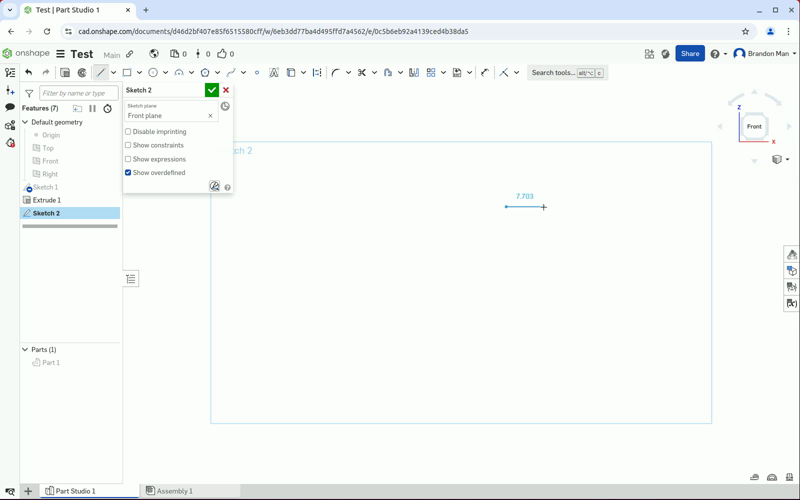
click(543, 206)
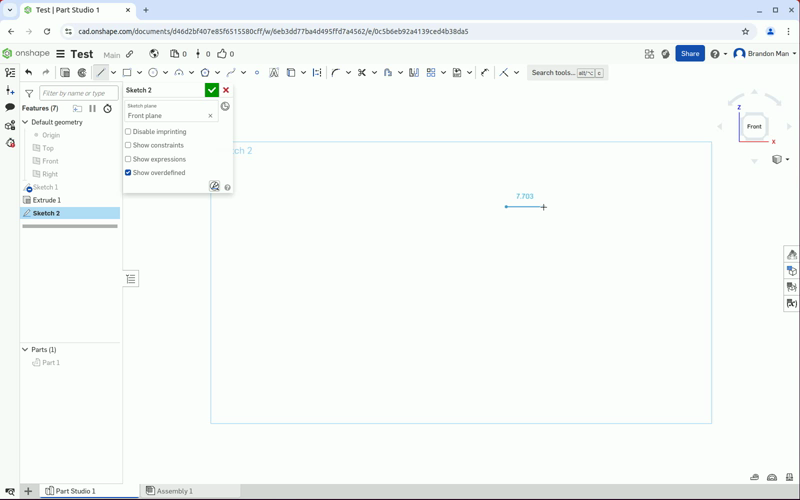
key_up(shift)
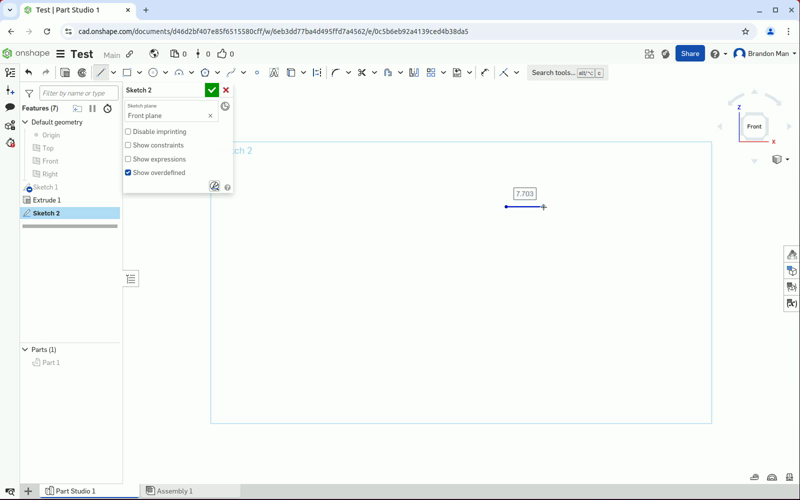
key_down(shift)
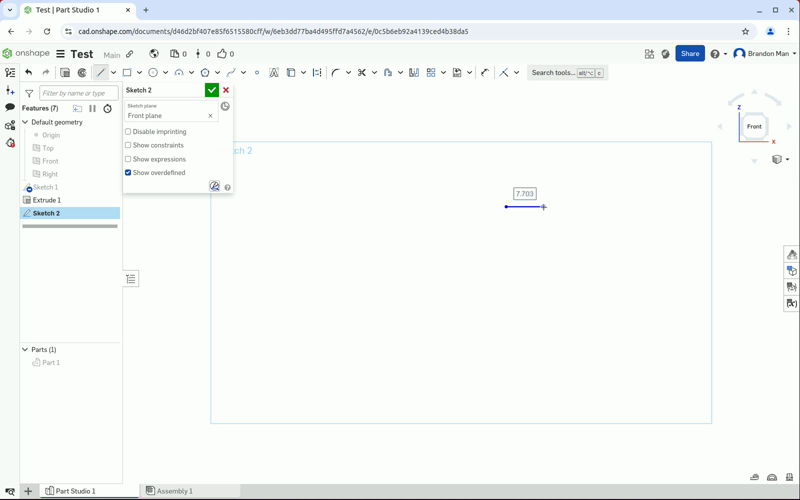
mouse_move(573, 206)
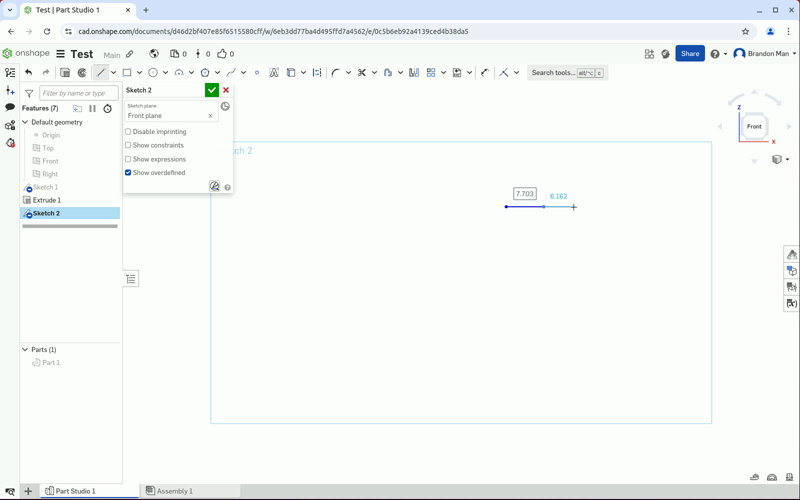
mouse_move(543, 169)
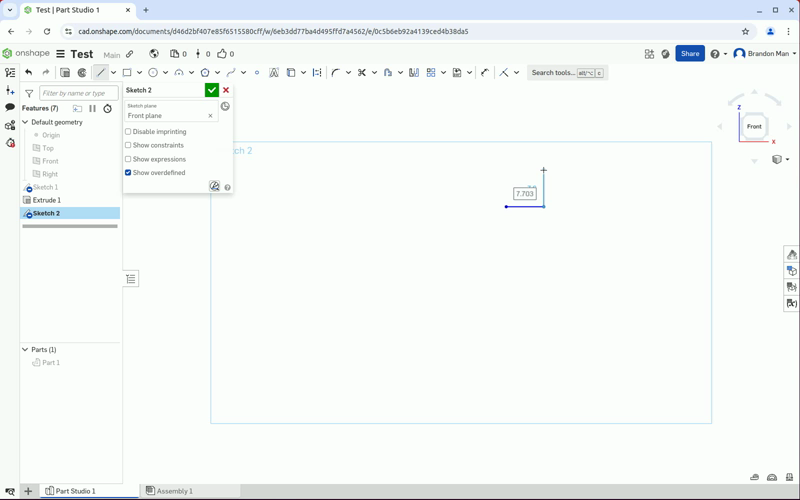
click(543, 169)
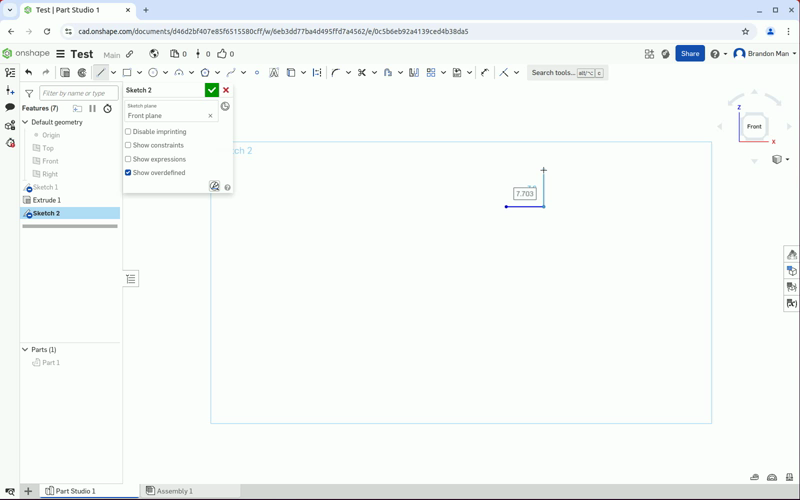
key_up(shift)
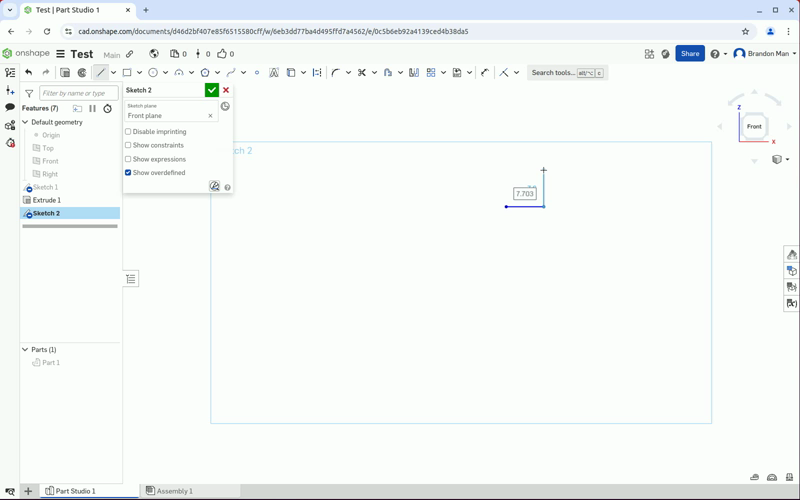
key_down(shift)
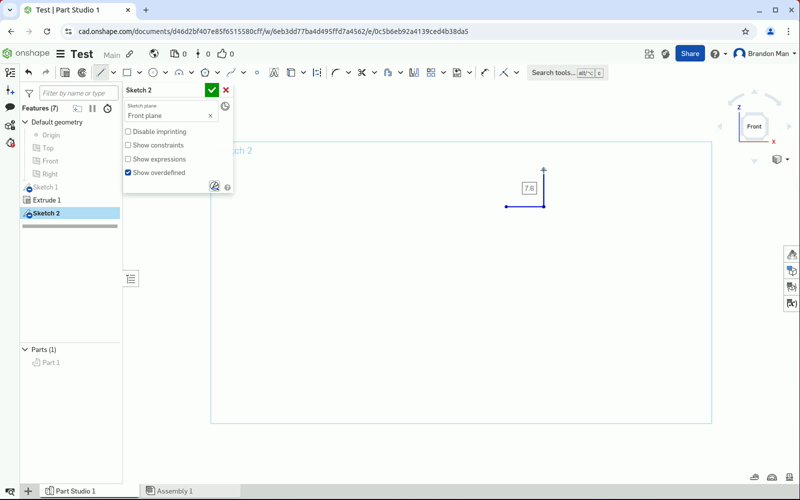
mouse_move(573, 169)
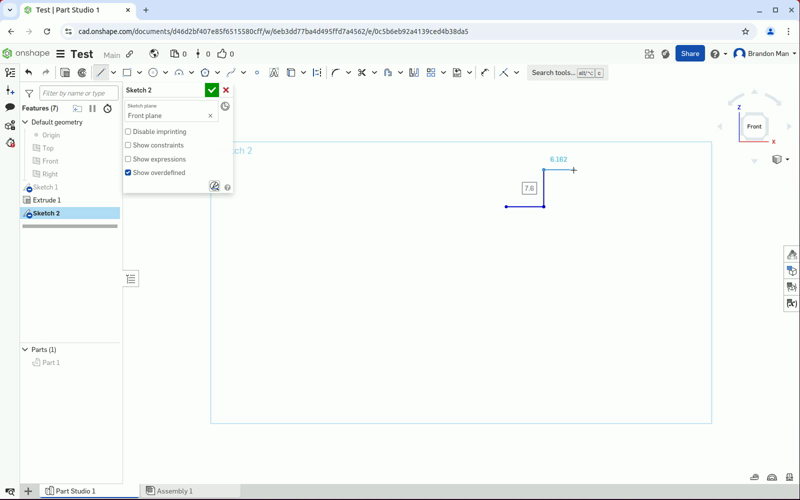
mouse_move(506, 169)
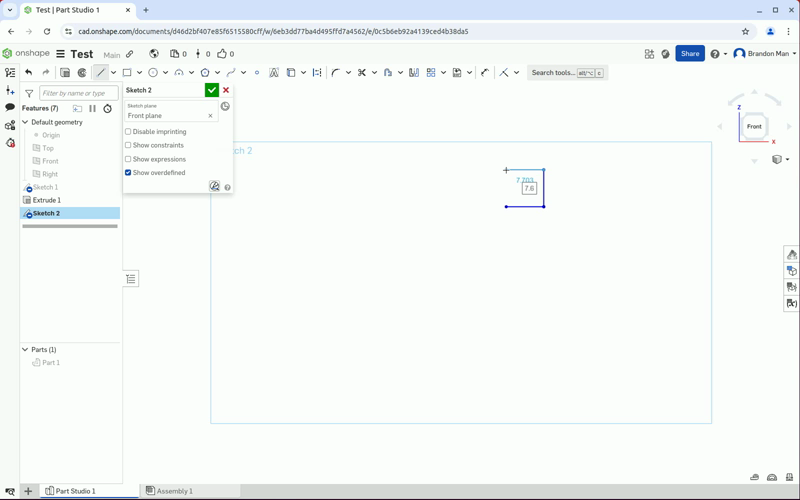
click(506, 169)
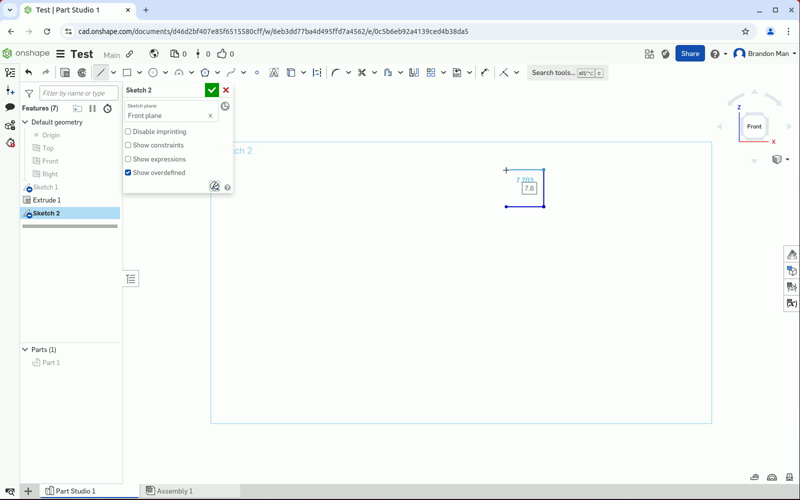
key_up(shift)
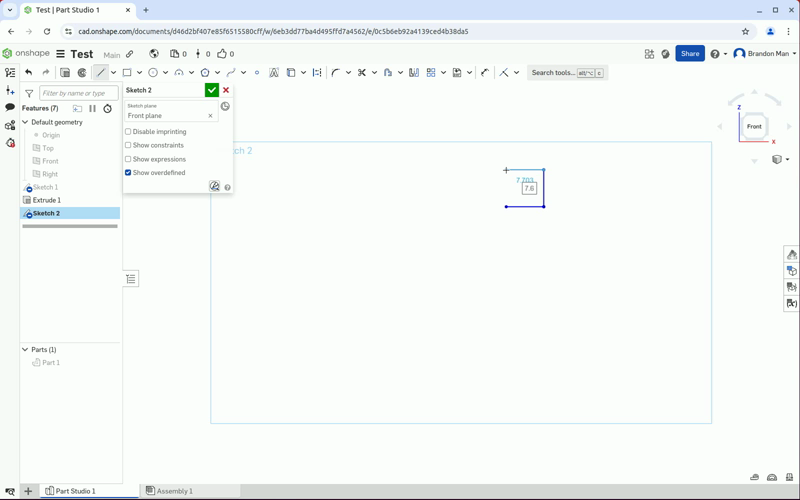
mouse_move(536, 169)
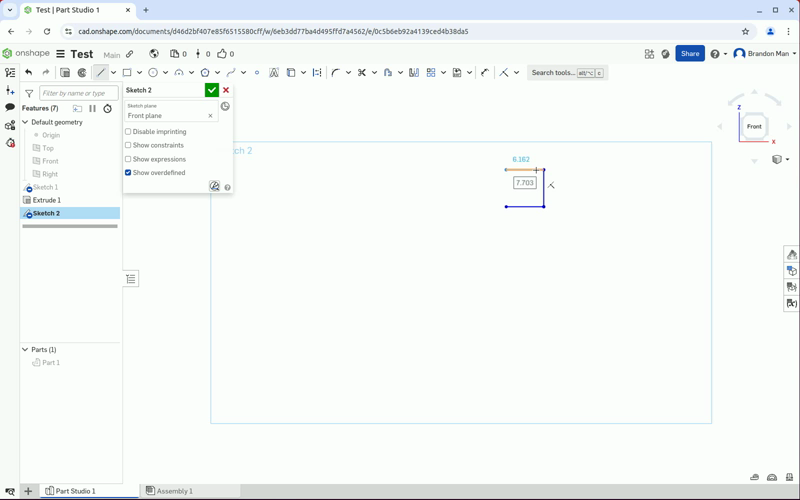
key_down(shift)
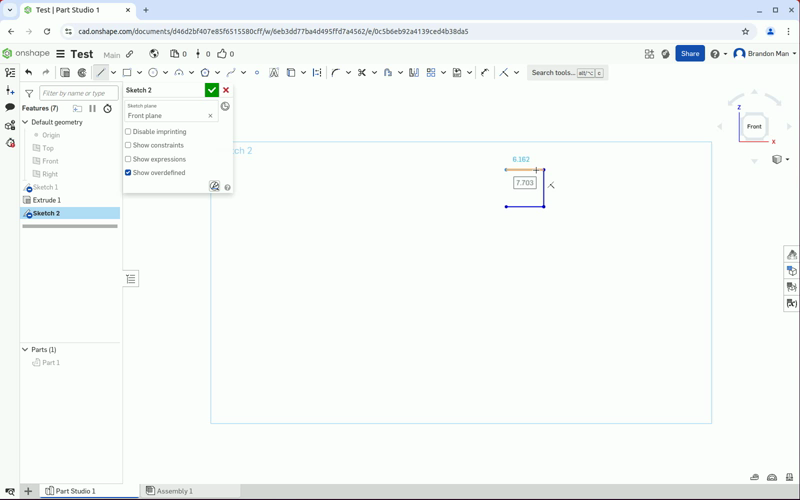
mouse_move(506, 206)
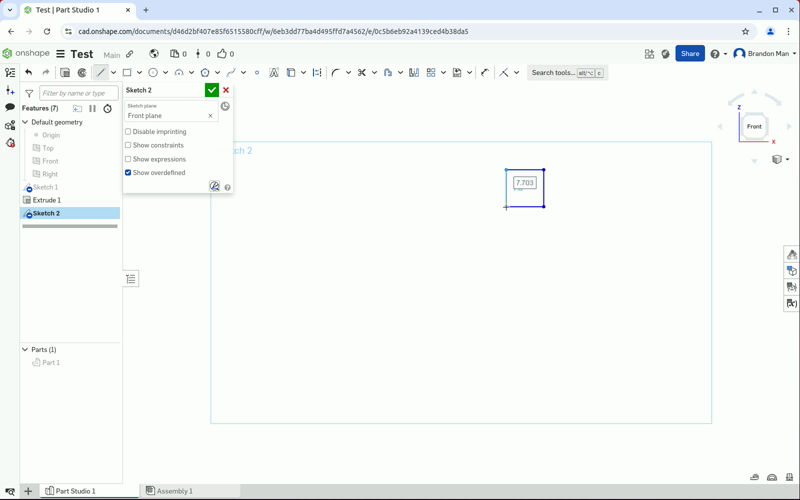
key_up(shift)
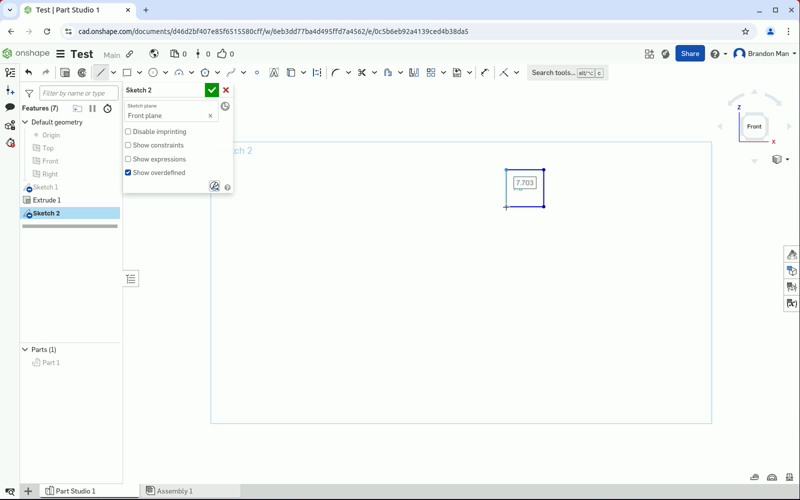
click(506, 206)
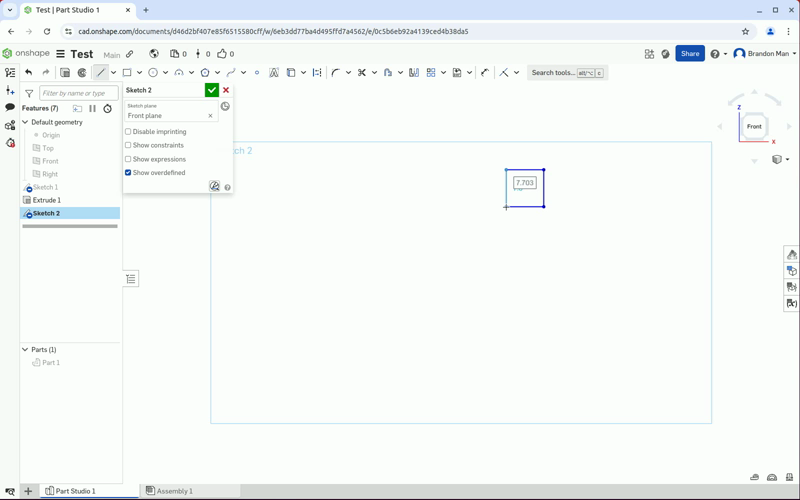
key(esc)
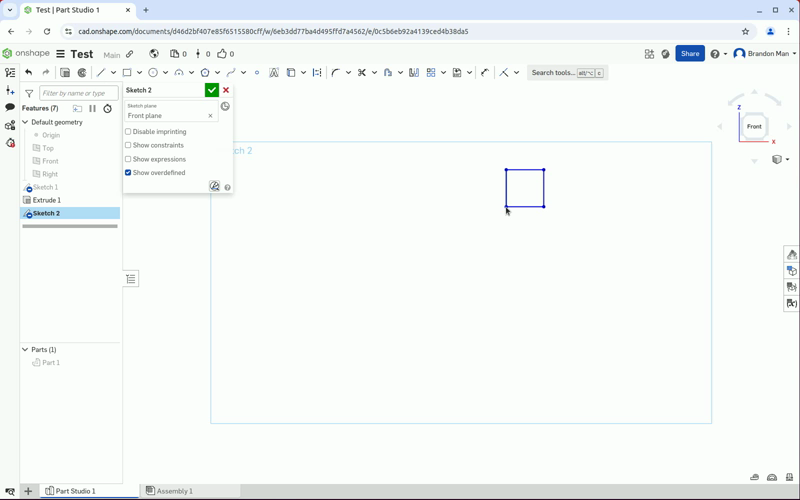
mouse_move(530, 171)
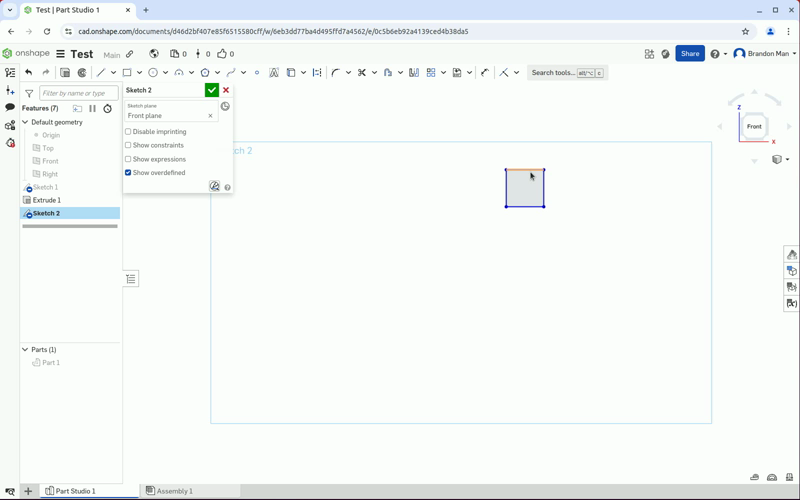
scroll(6)
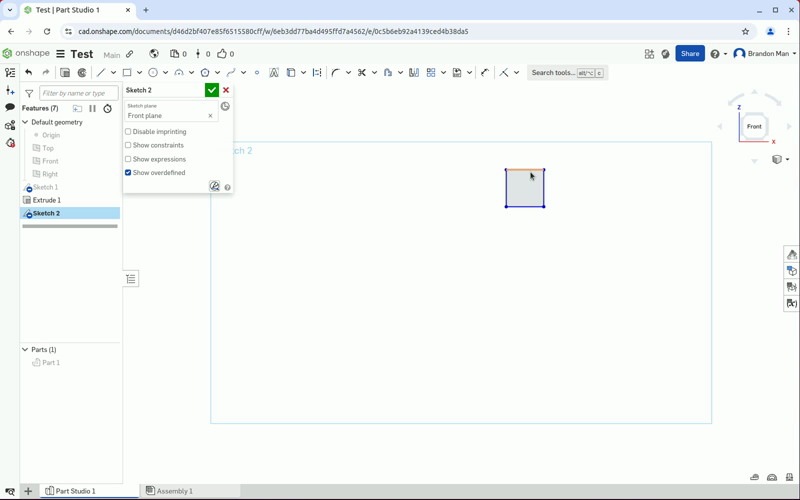
scroll(6)
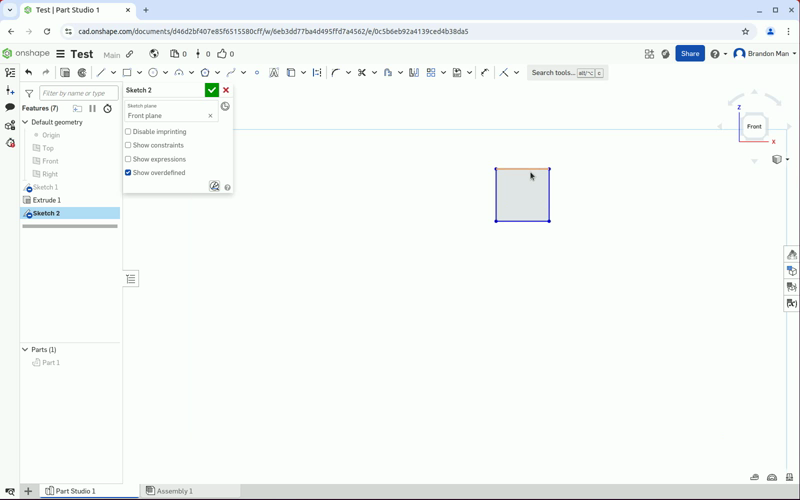
scroll(6)
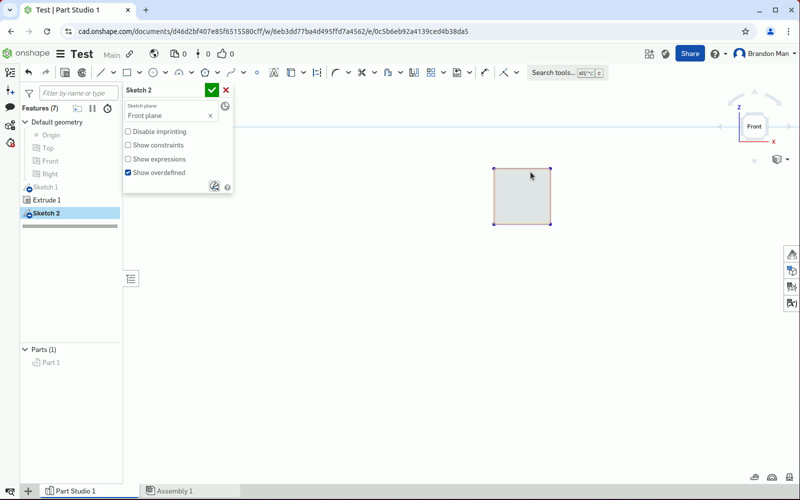
scroll(6)
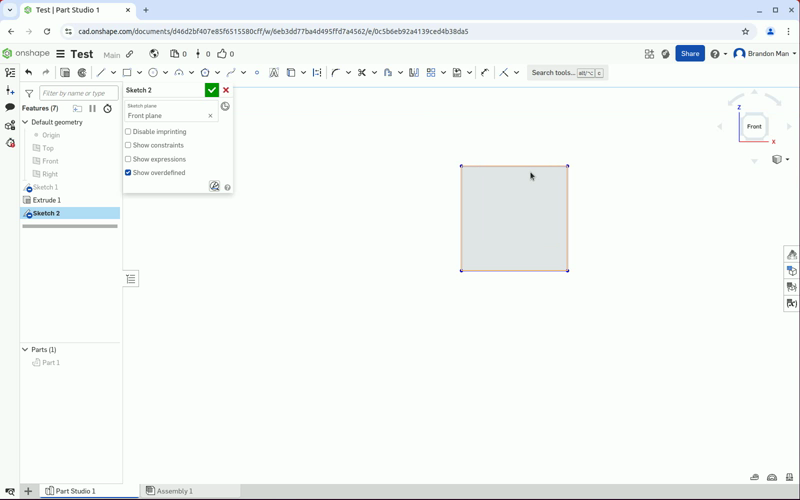
scroll(6)
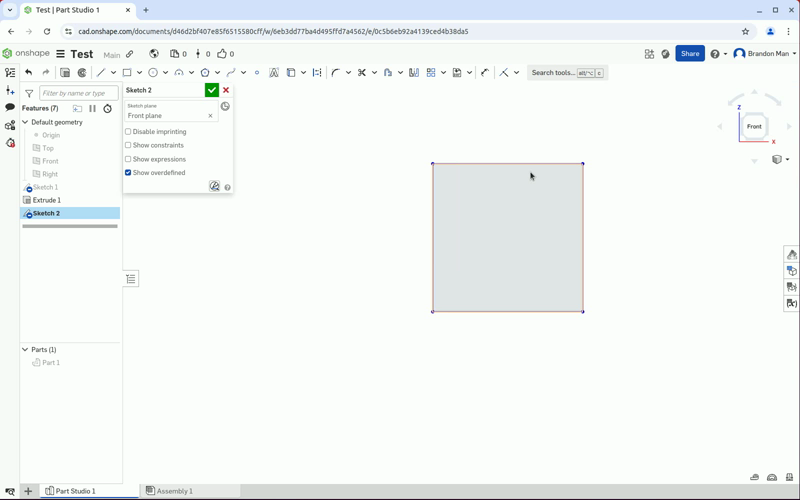
scroll(6)
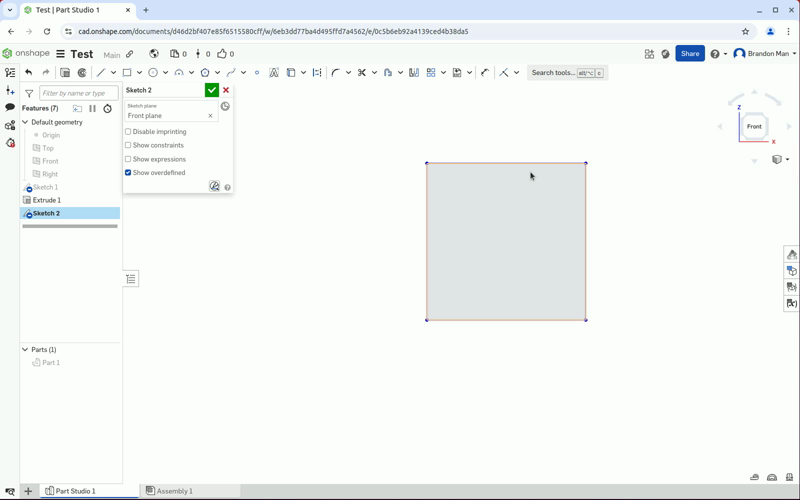
scroll(6)
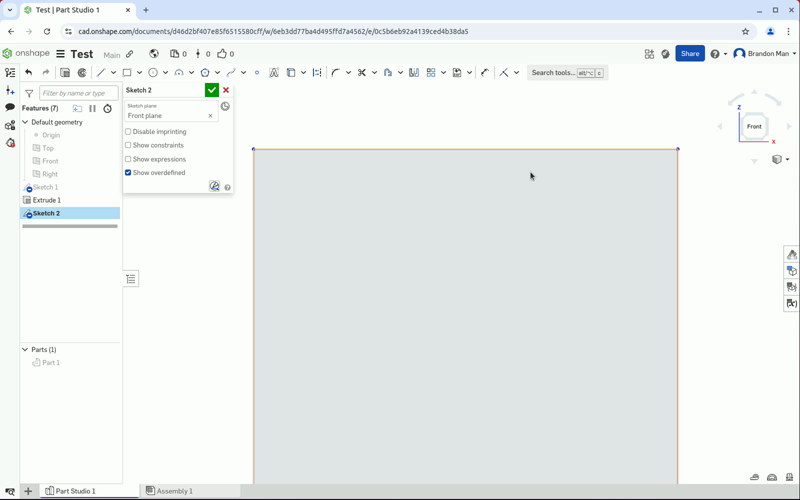
click(530, 171)
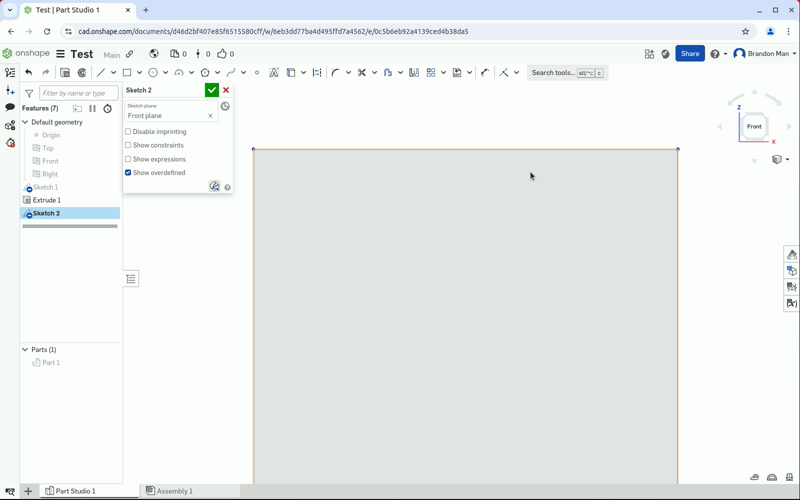
scroll(-6)
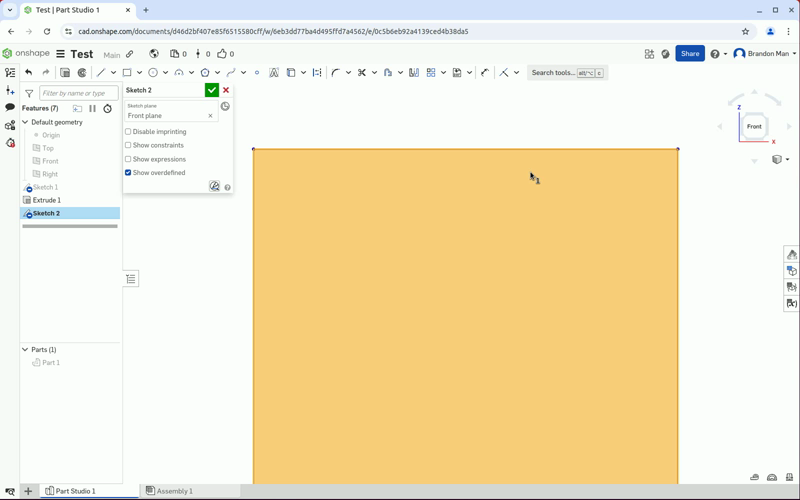
scroll(-6)
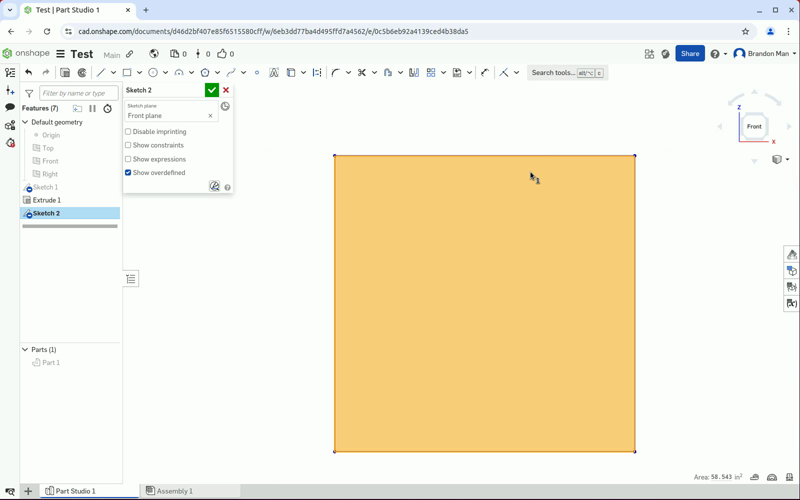
scroll(-6)
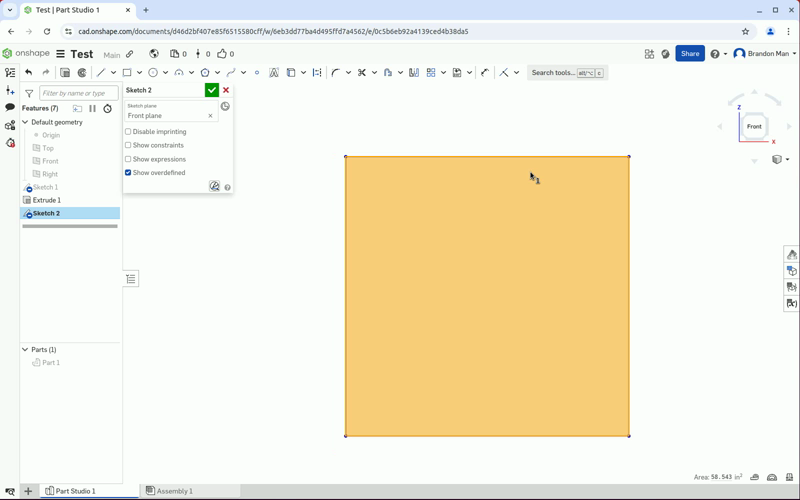
scroll(-6)
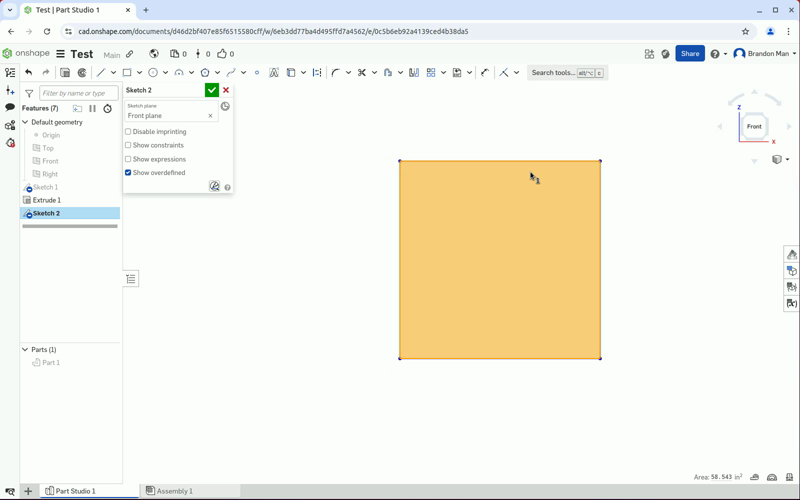
scroll(-6)
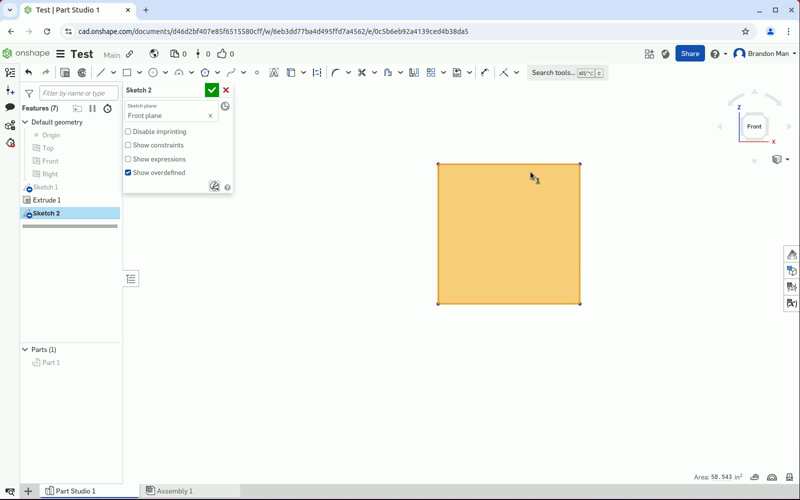
scroll(-6)
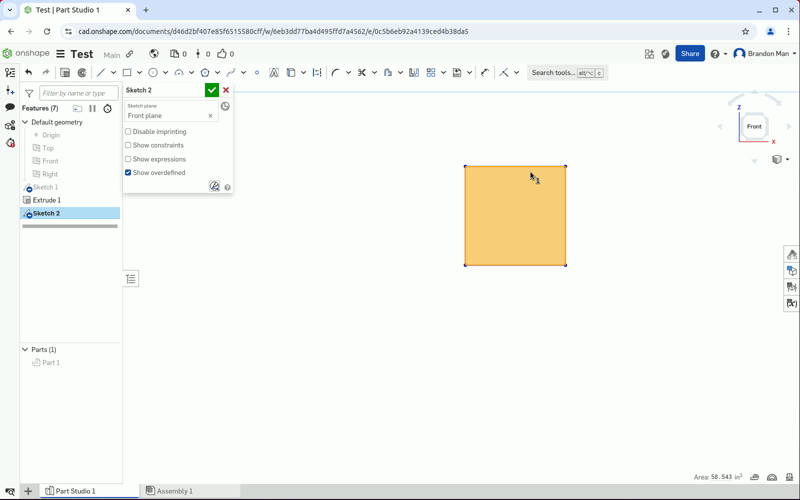
scroll(-6)
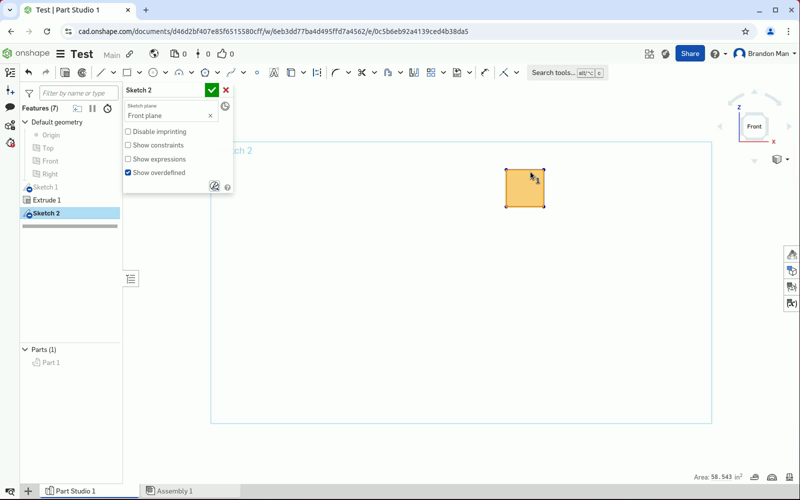
mouse_move(73, 352)
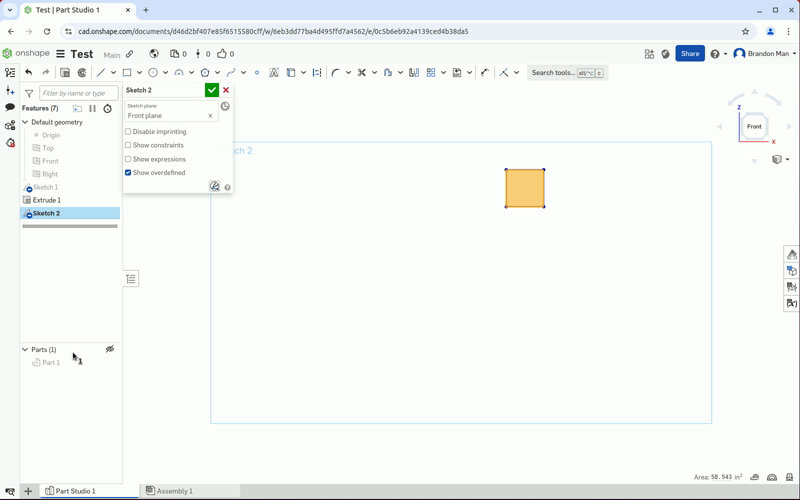
key(shift+y)
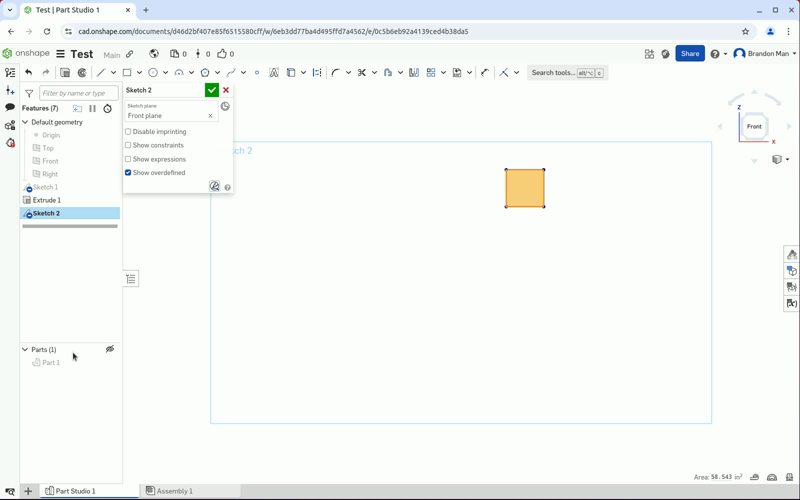
key(shift+e)
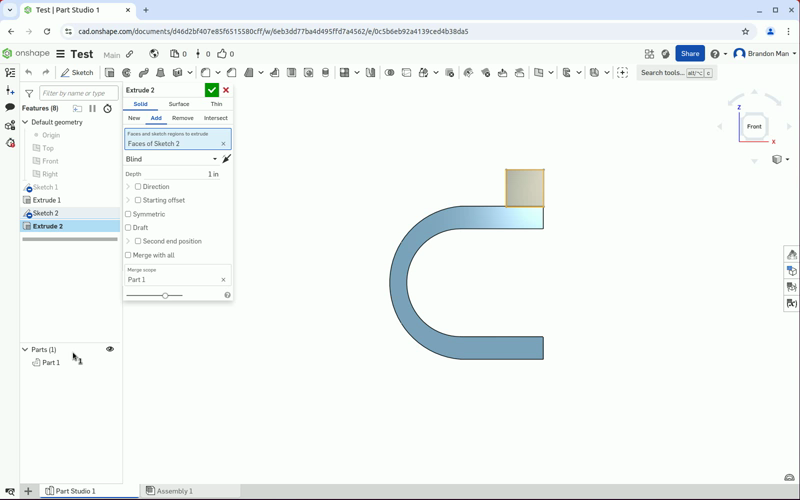
mouse_move(143, 106)
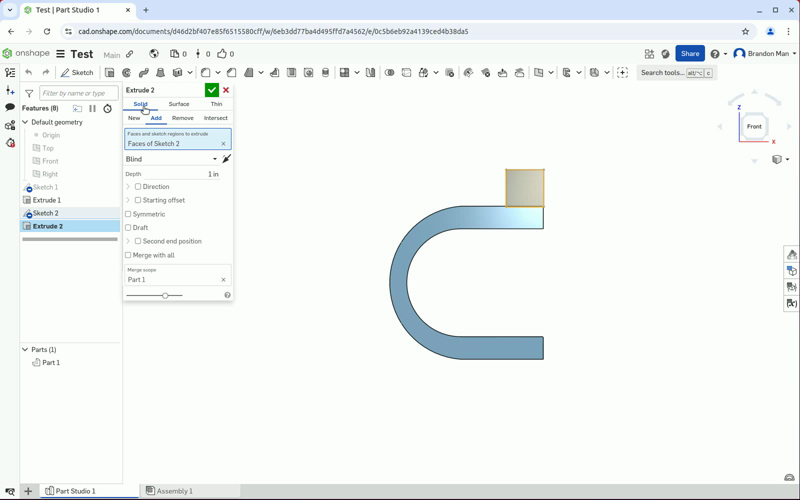
click(143, 106)
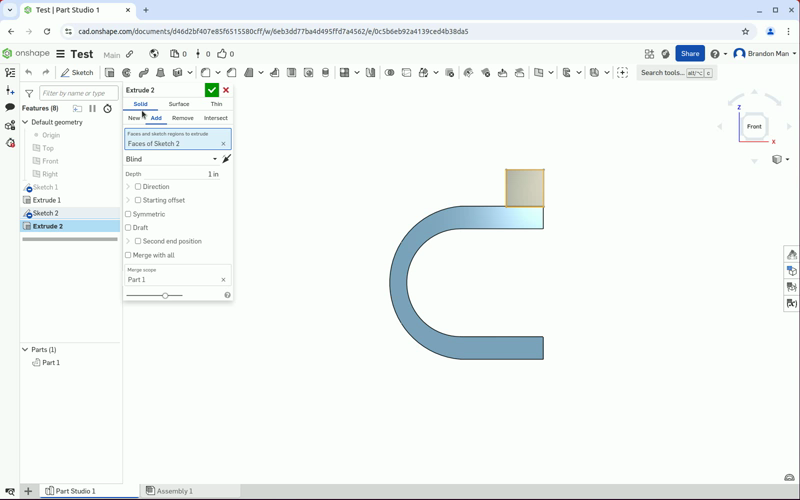
mouse_move(137, 120)
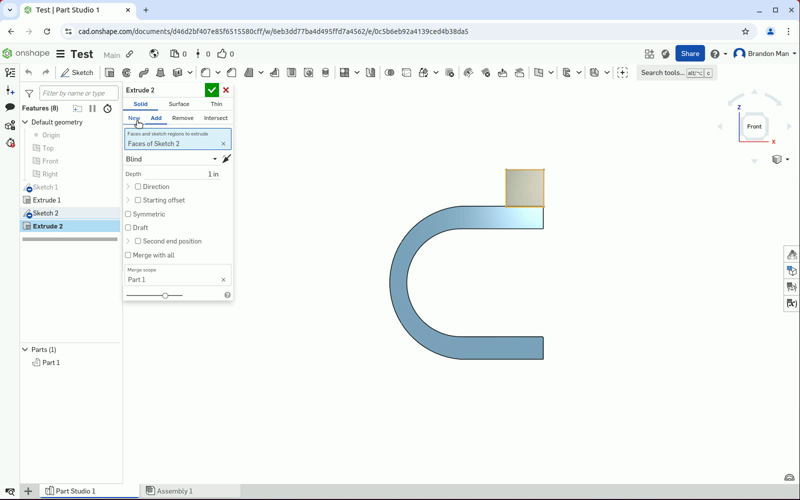
click(137, 120)
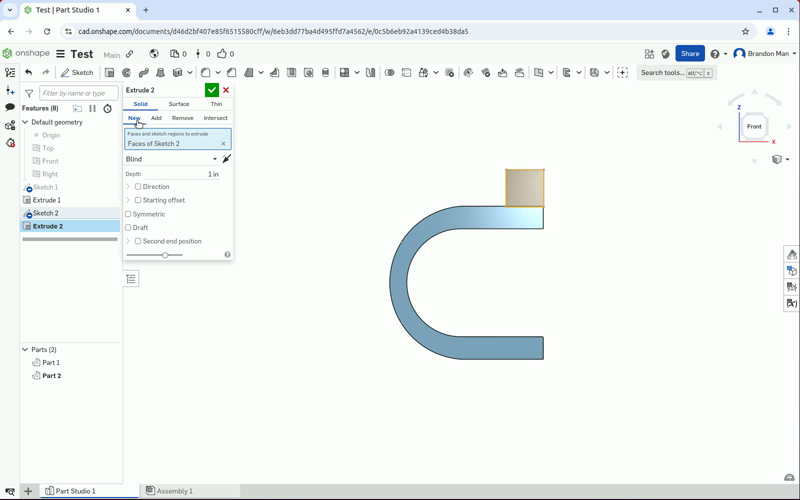
key(tab, 4)
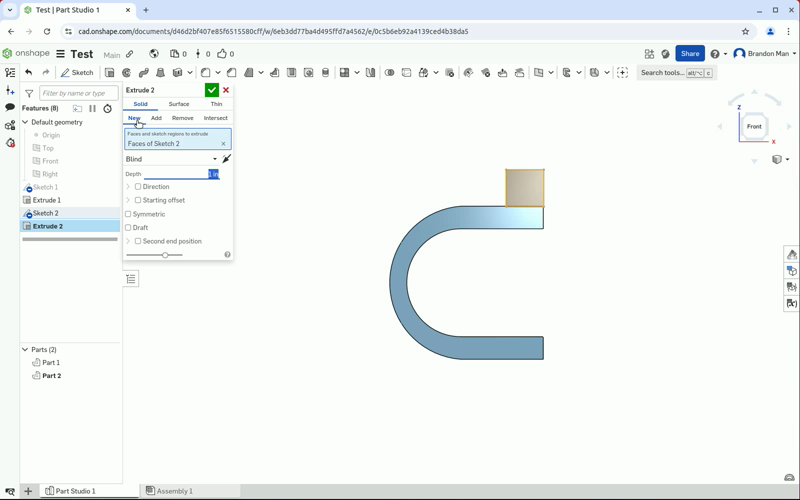
text(2.166)
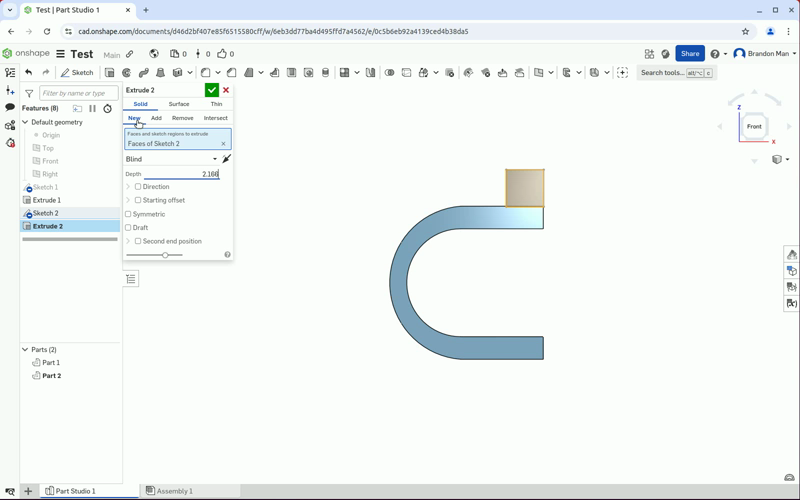
key(enter)
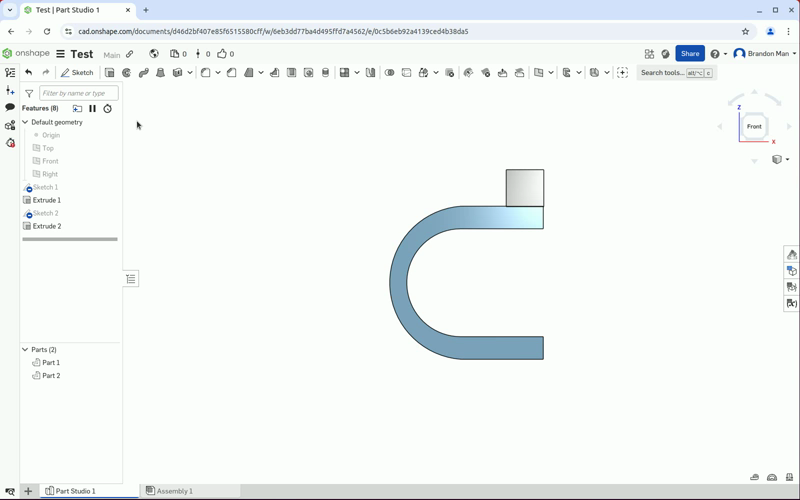
key(shift+h)
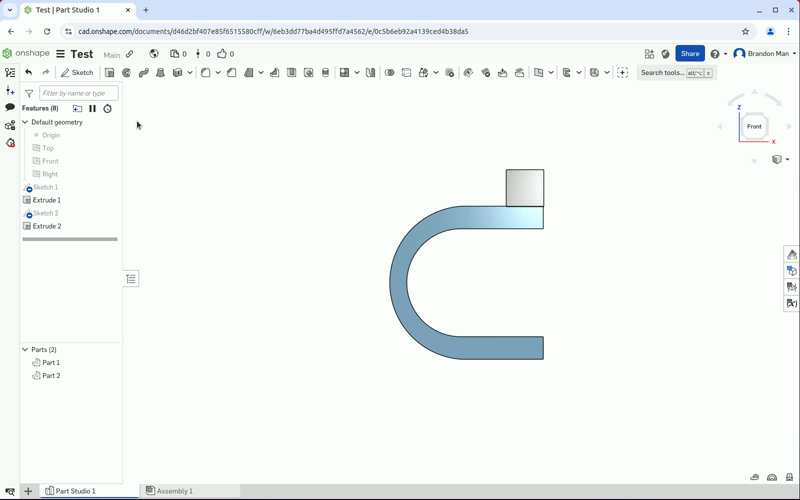
key(shift+h)
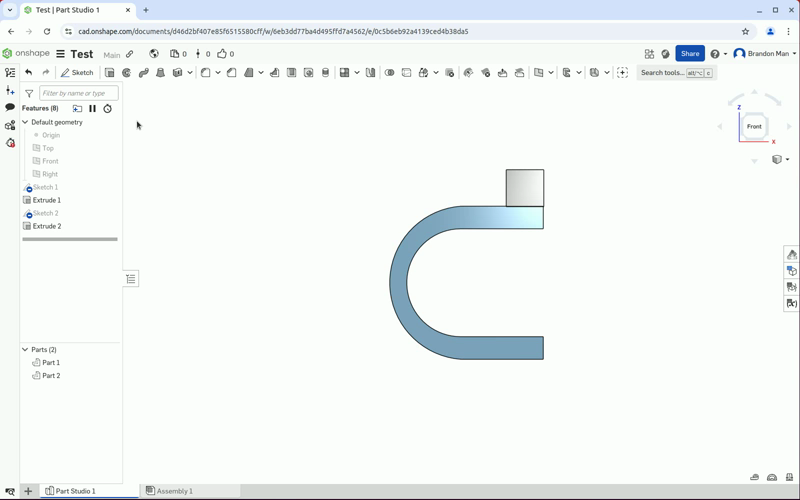
mouse_move(73, 189)
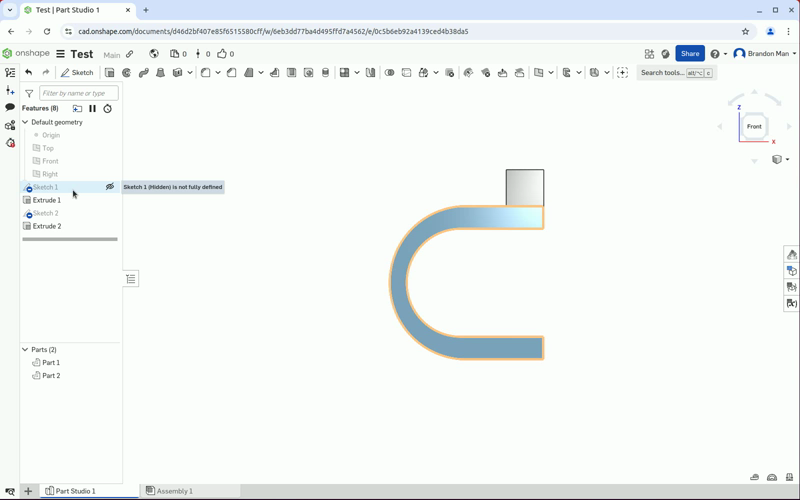
click(73, 189)
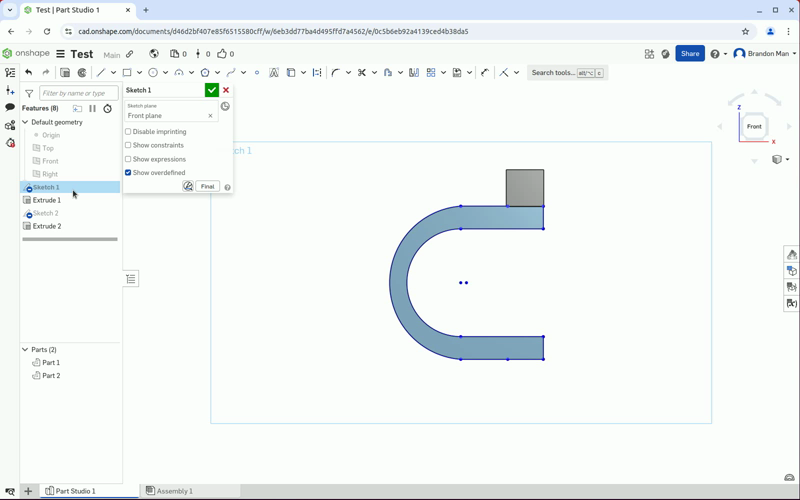
mouse_move(229, 92)
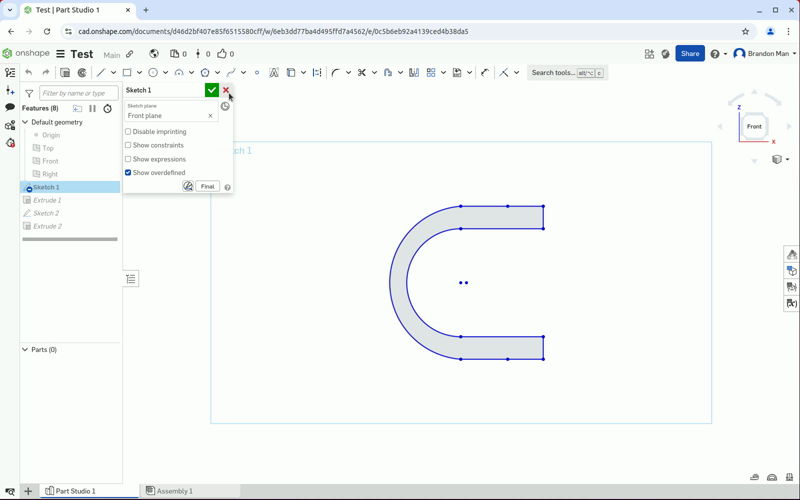
click(229, 92)
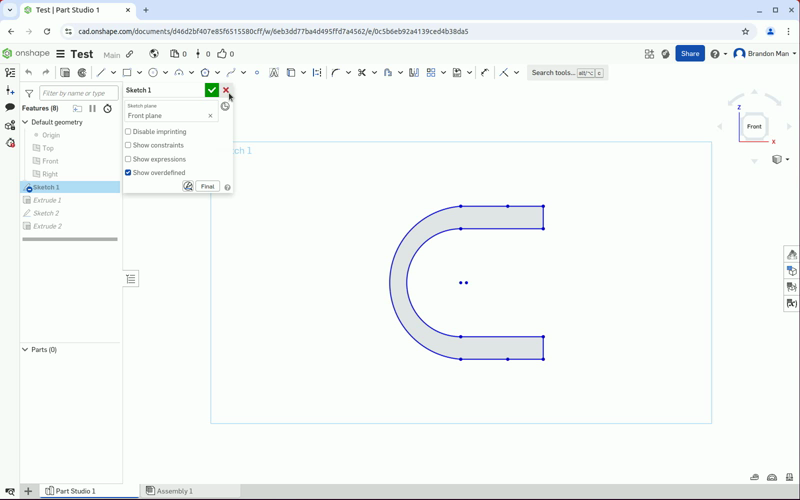
key(shift+s)
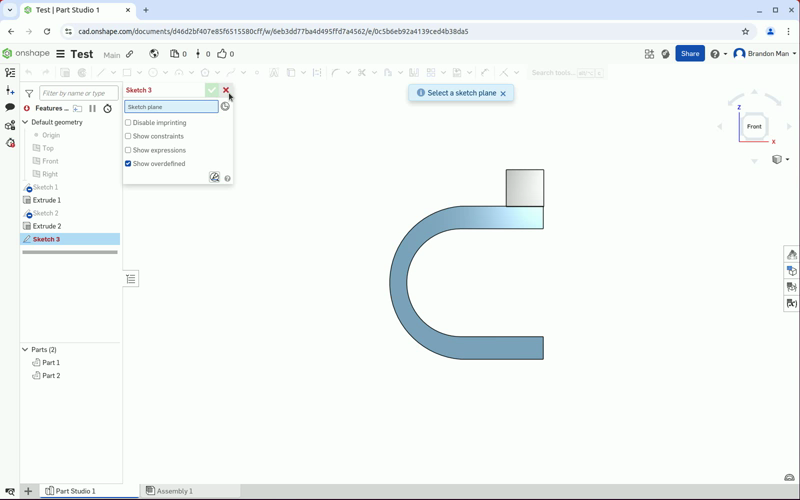
mouse_move(73, 163)
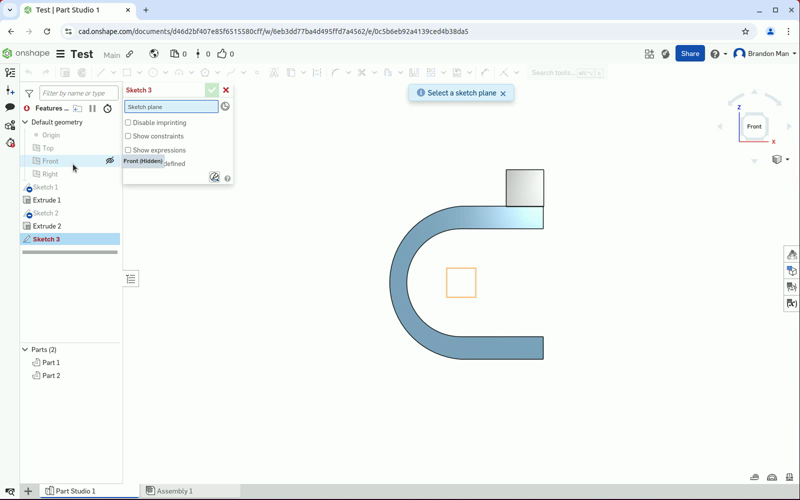
click(73, 163)
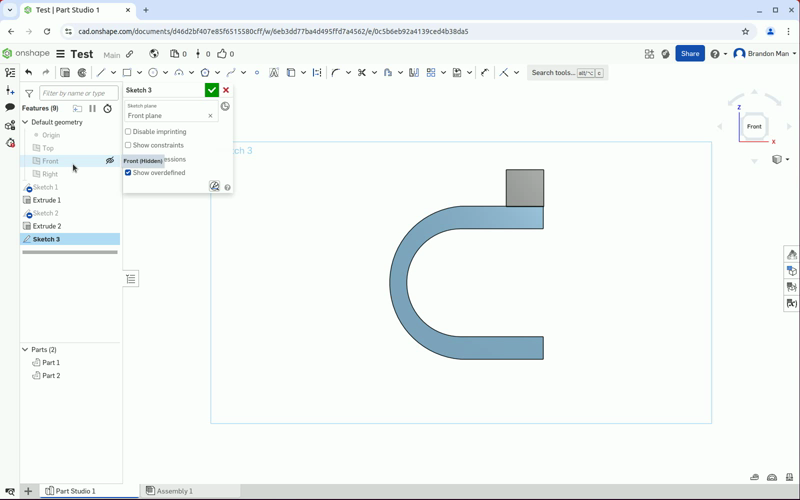
mouse_move(73, 352)
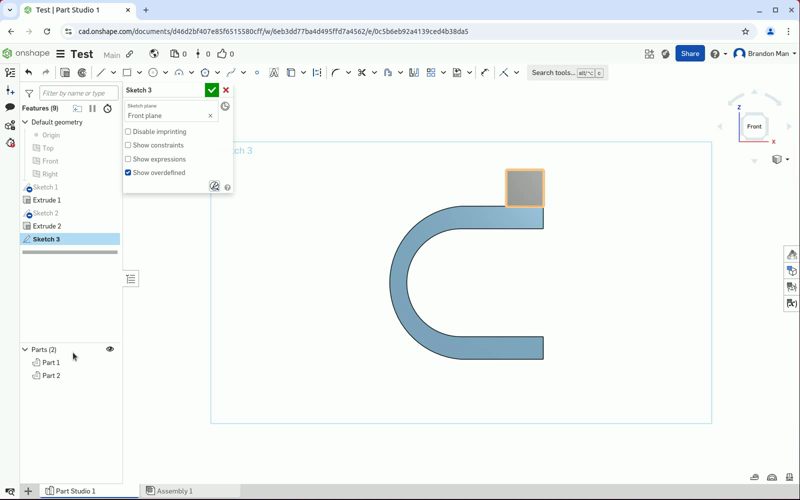
key(y)
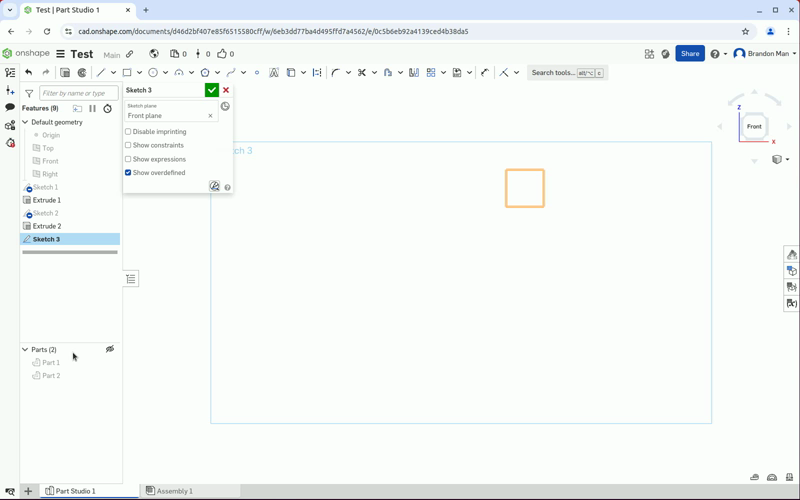
key(l)
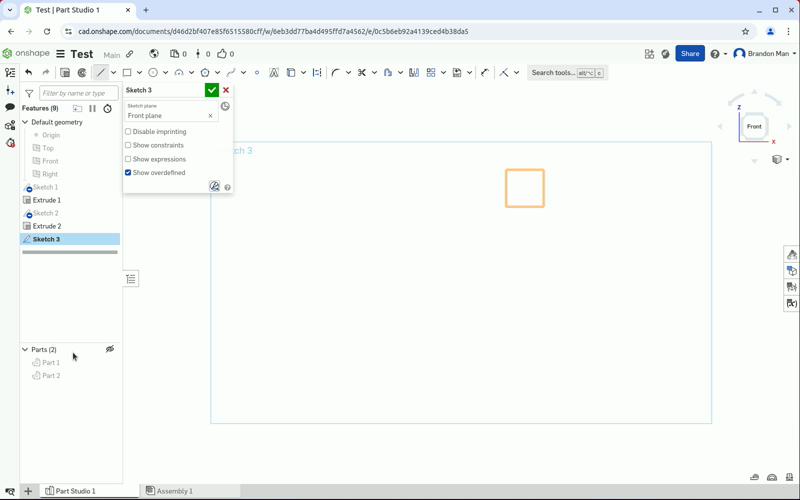
key_down(shift)
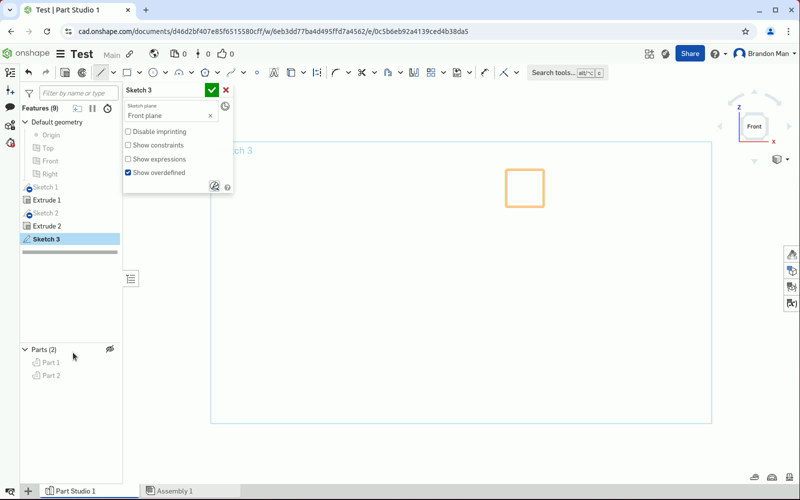
mouse_move(506, 386)
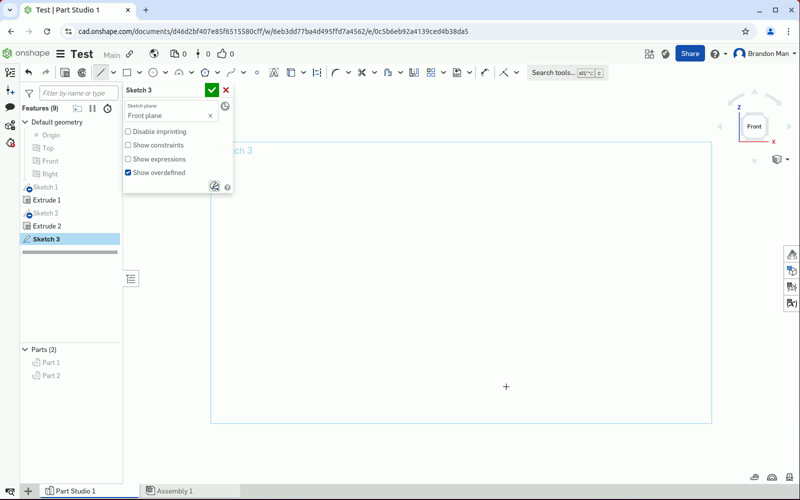
click(506, 386)
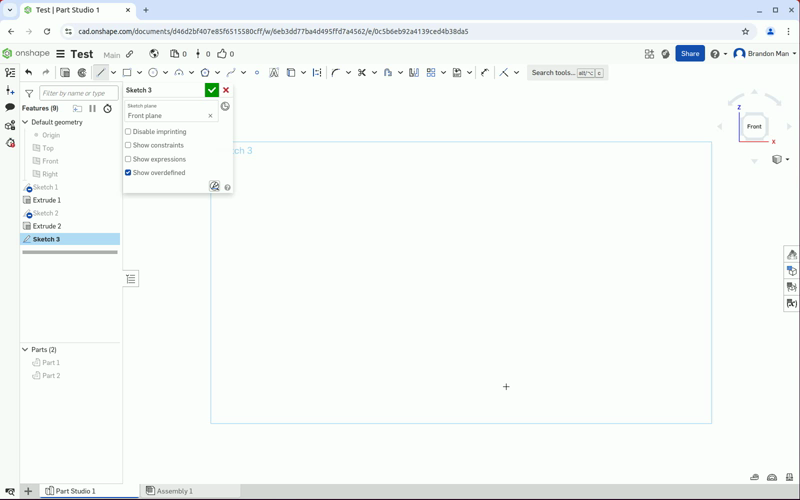
key_up(shift)
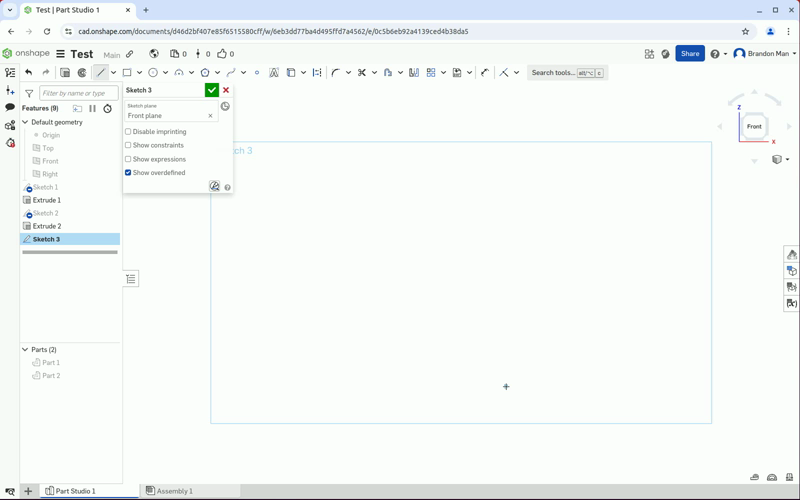
key_down(shift)
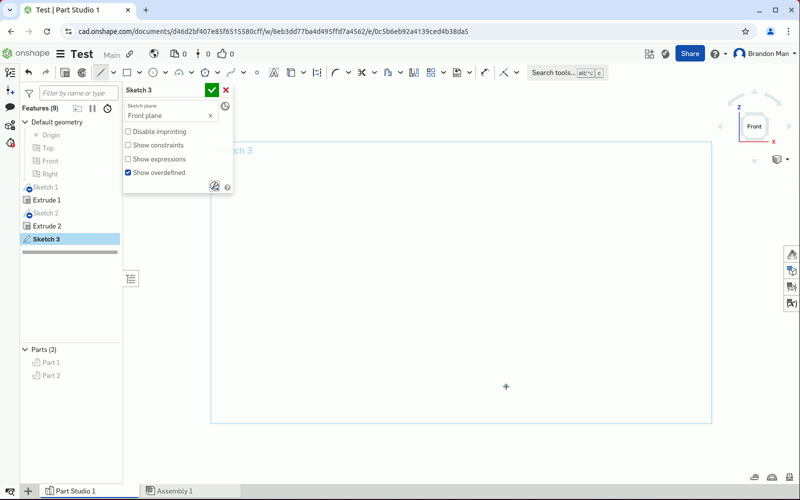
mouse_move(536, 386)
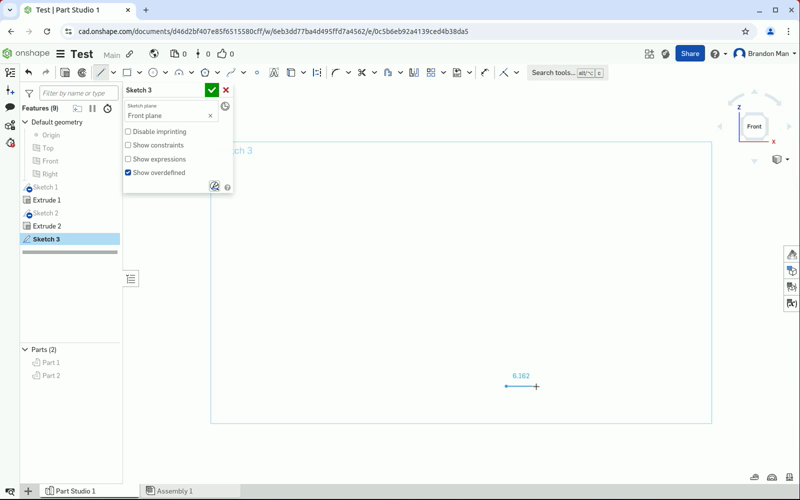
mouse_move(543, 386)
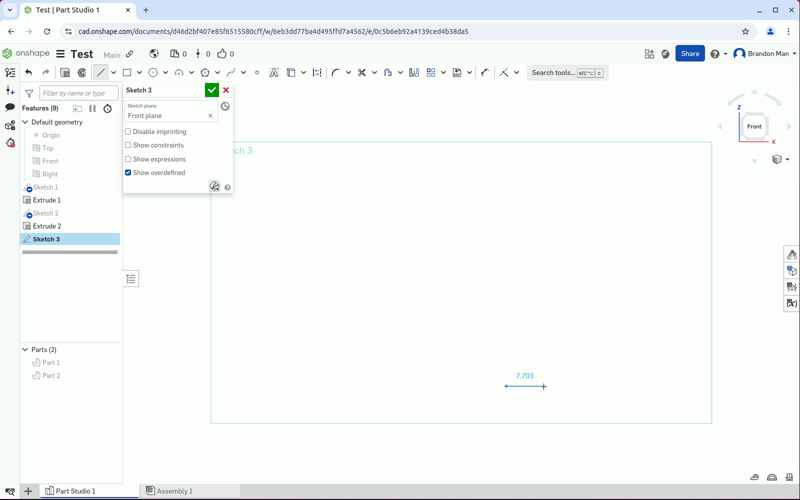
click(543, 386)
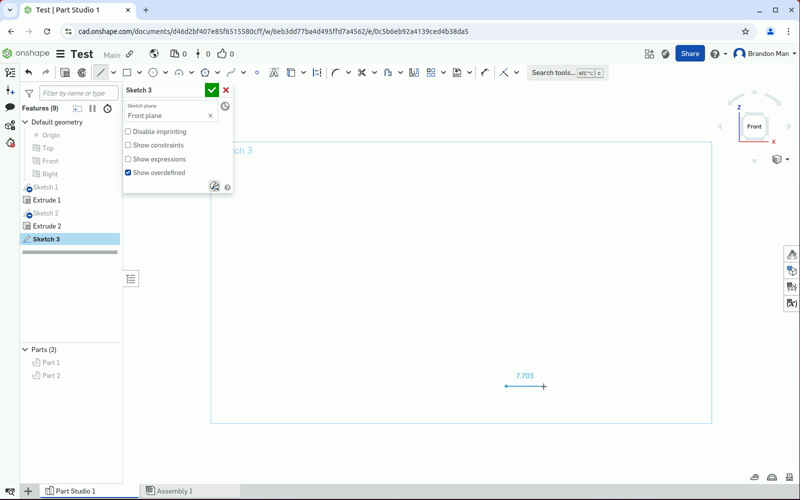
key_up(shift)
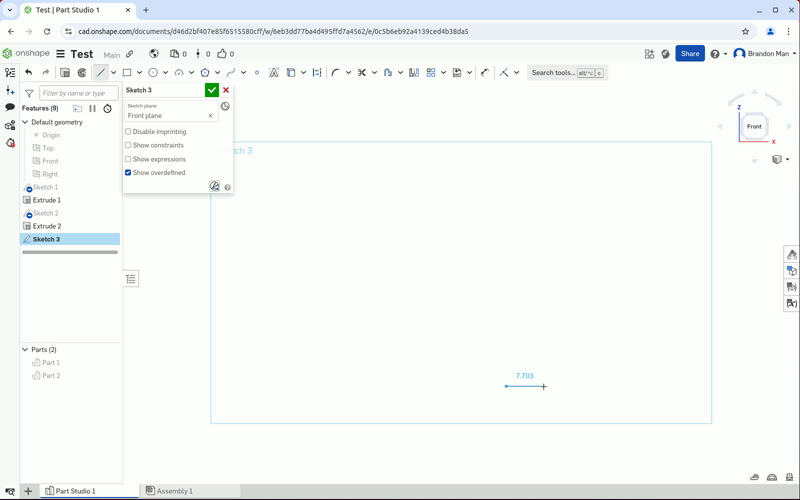
key_down(shift)
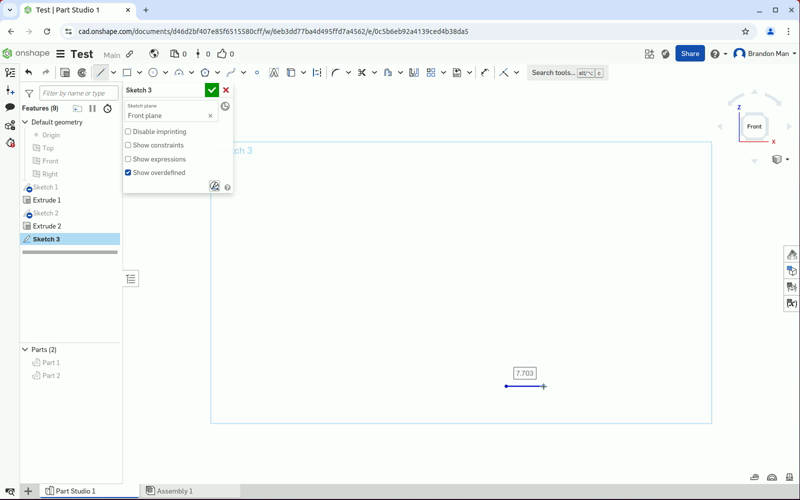
mouse_move(573, 386)
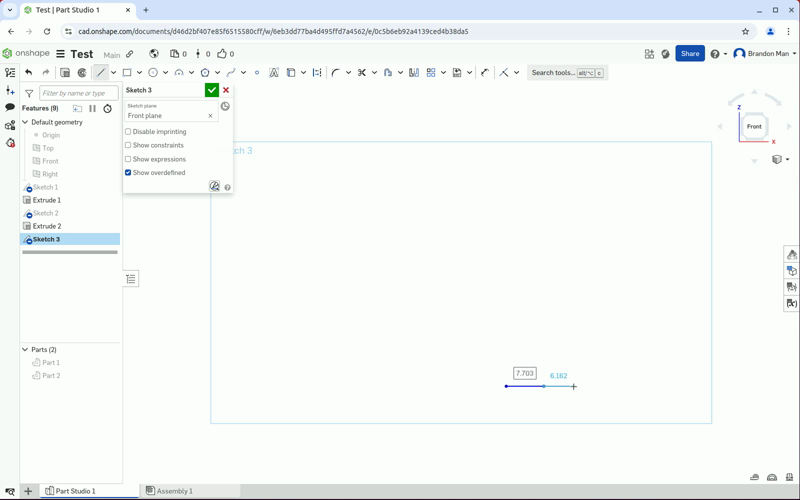
mouse_move(543, 358)
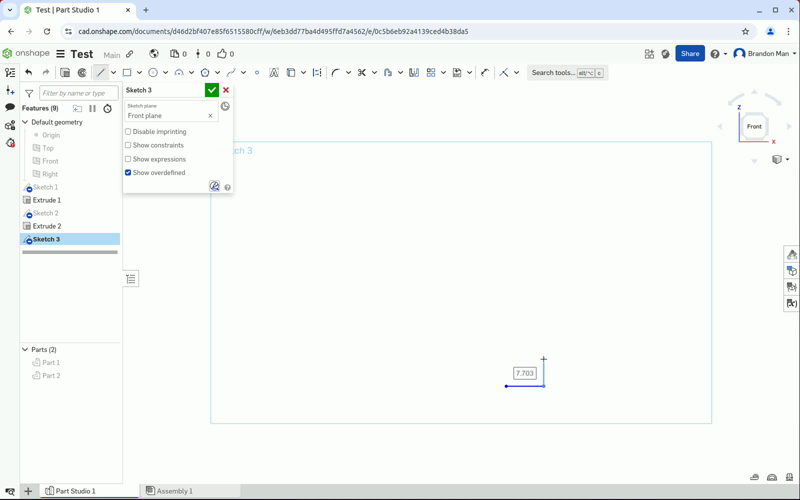
click(543, 358)
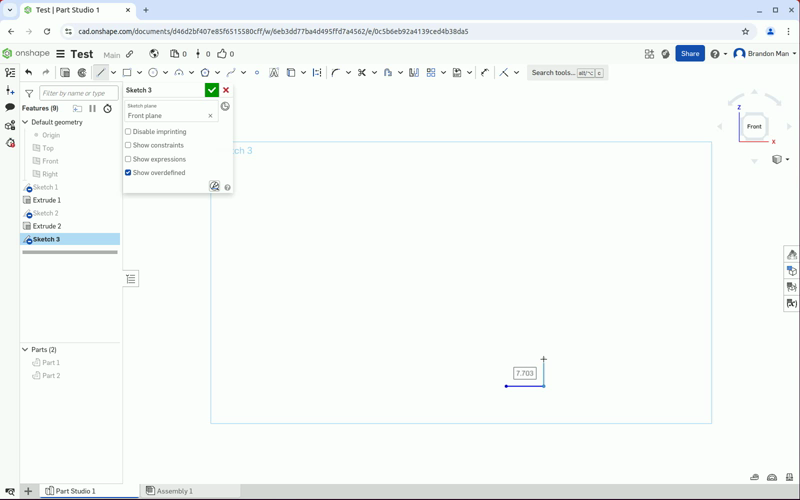
key_up(shift)
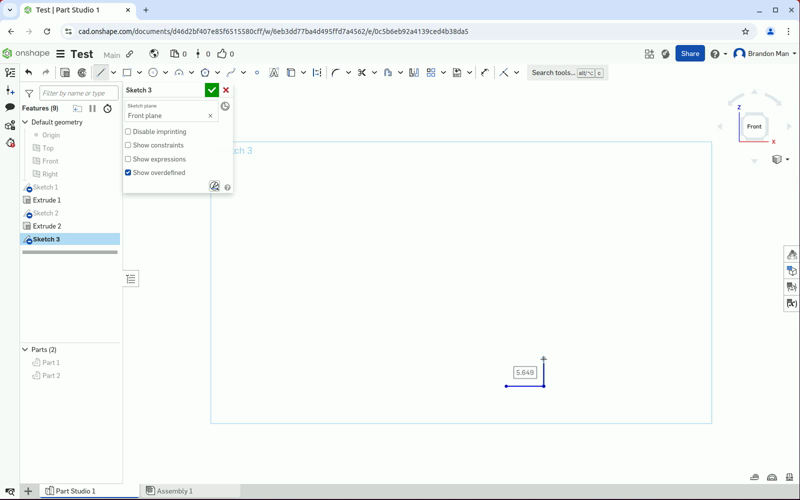
key_down(shift)
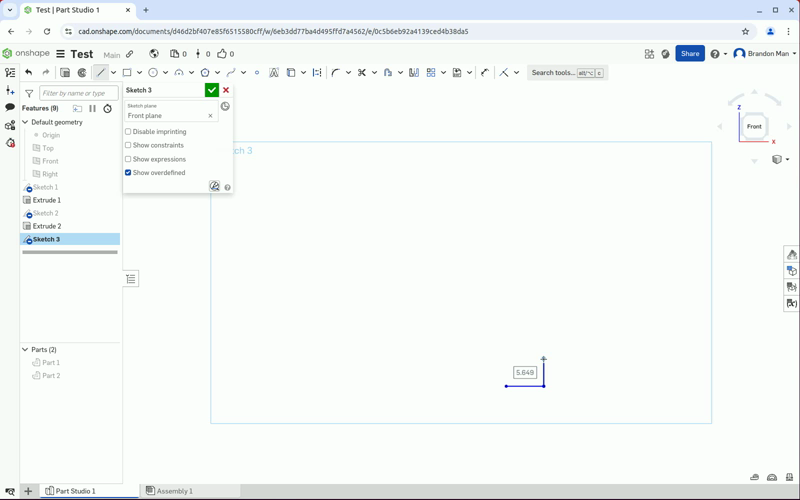
mouse_move(573, 358)
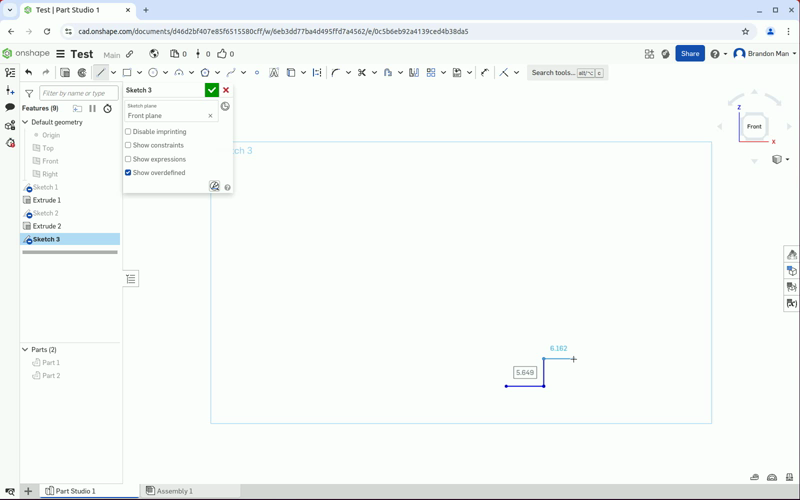
mouse_move(506, 358)
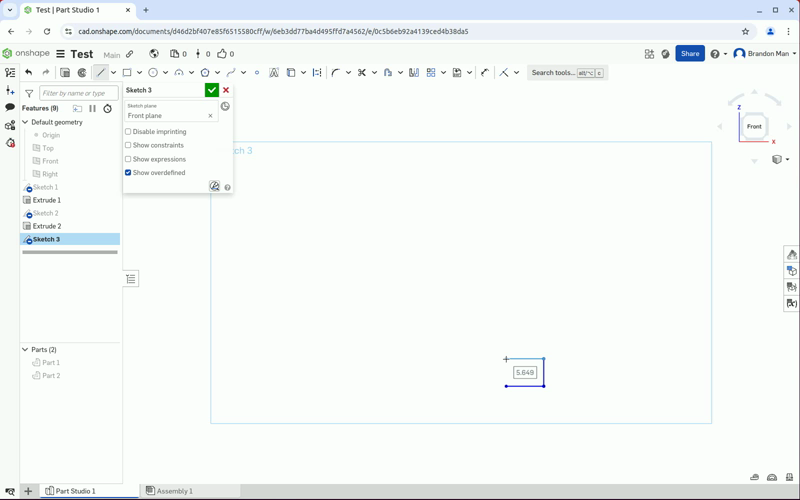
click(506, 358)
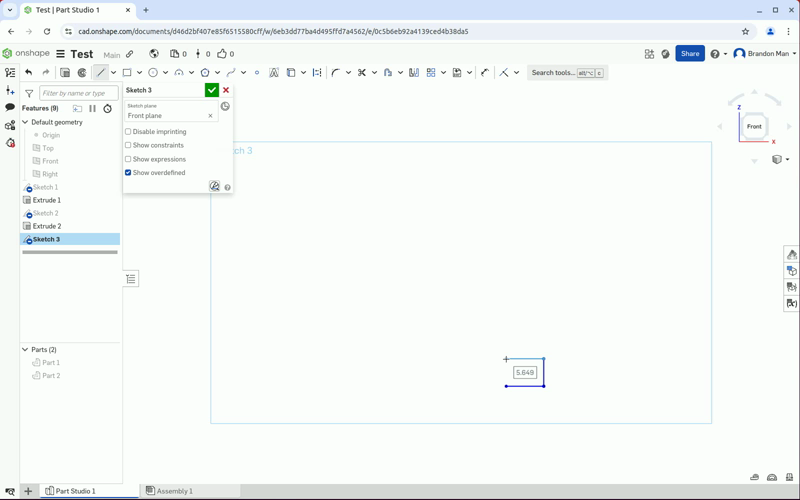
key_up(shift)
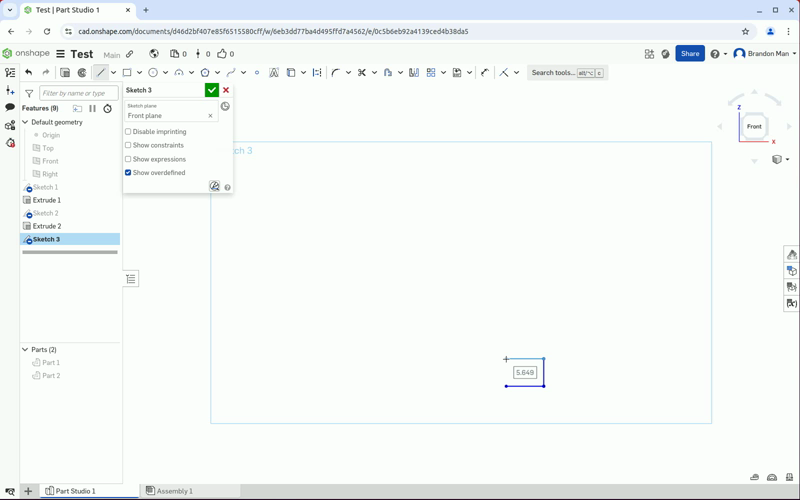
mouse_move(536, 358)
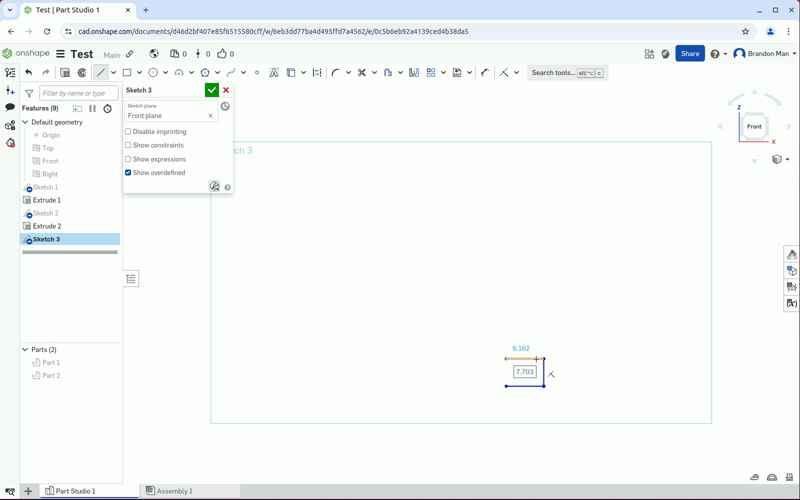
key_down(shift)
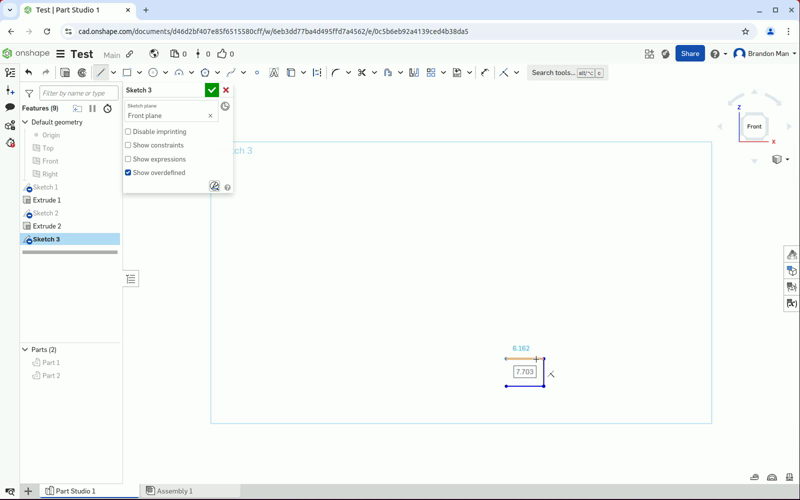
mouse_move(506, 386)
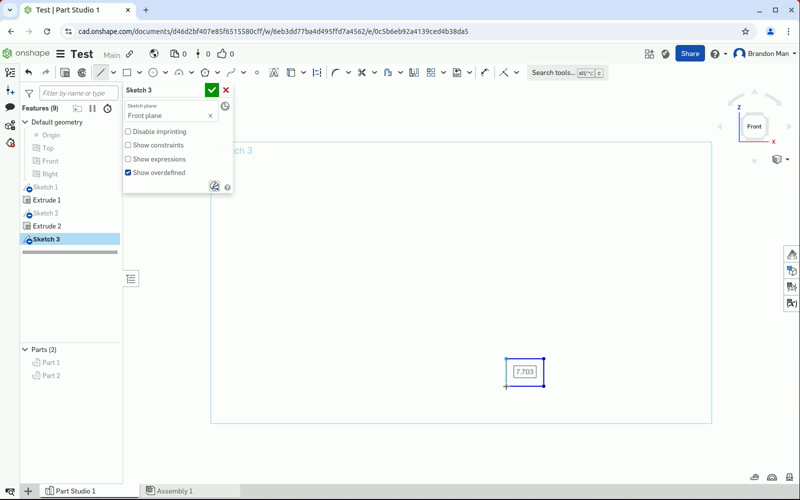
key_up(shift)
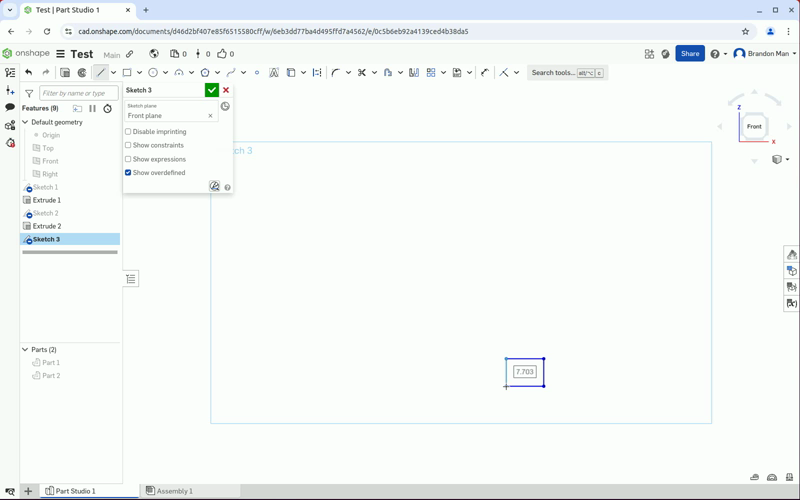
click(506, 386)
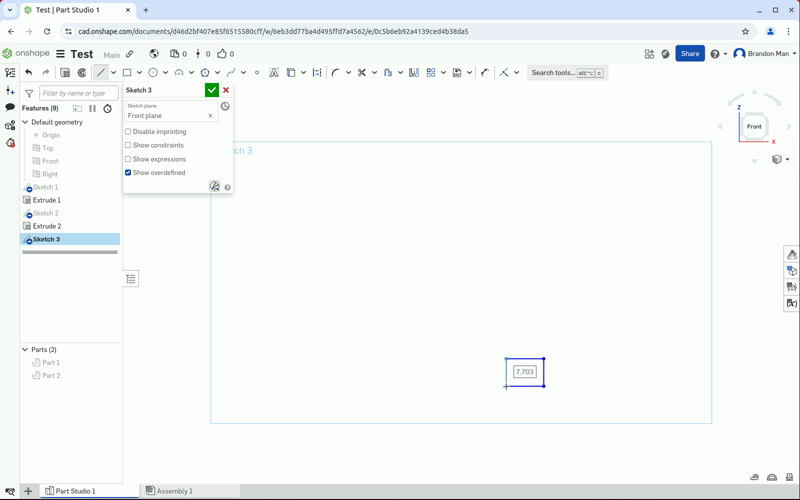
key(esc)
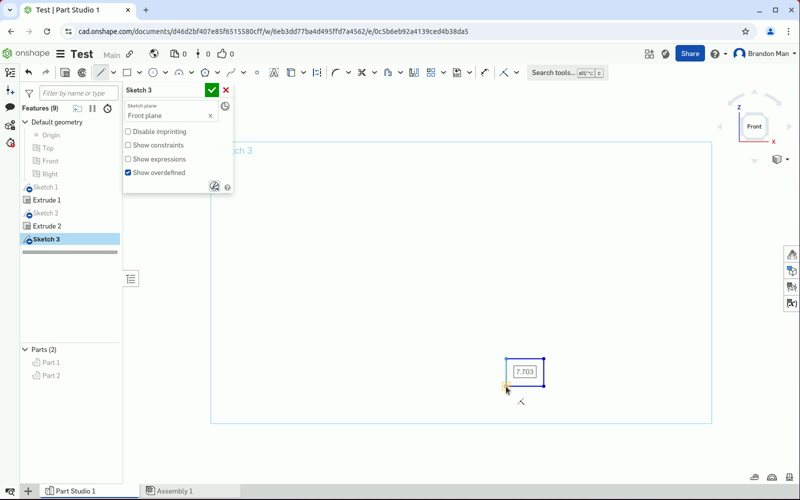
mouse_move(526, 367)
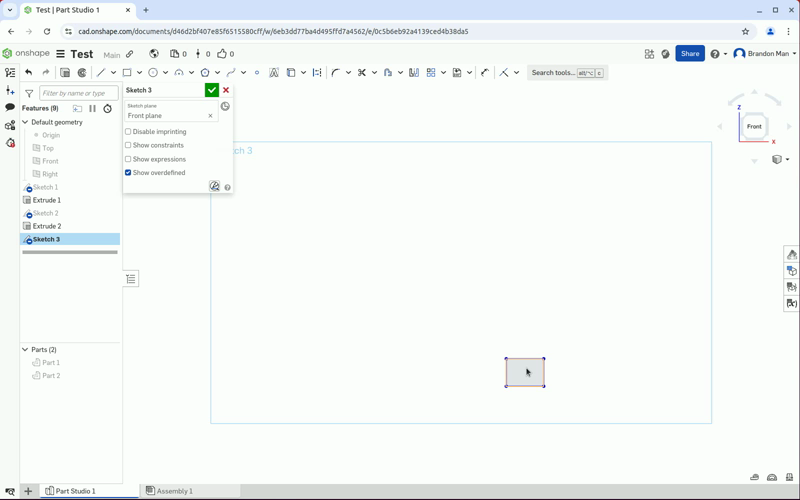
scroll(6)
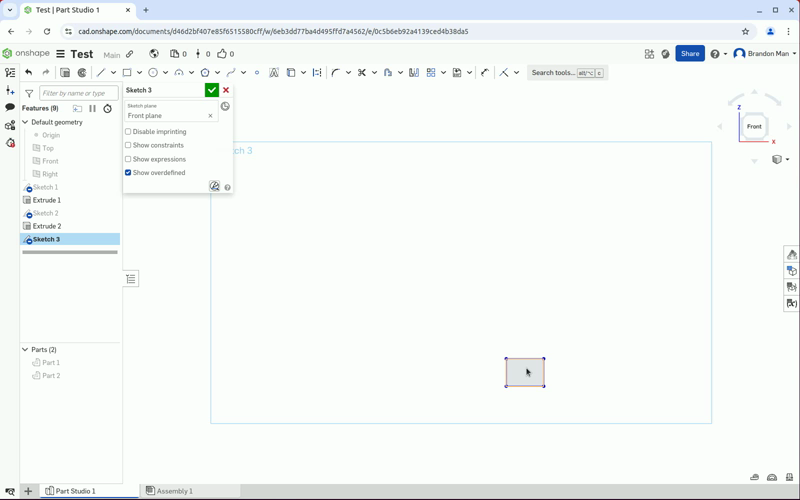
scroll(6)
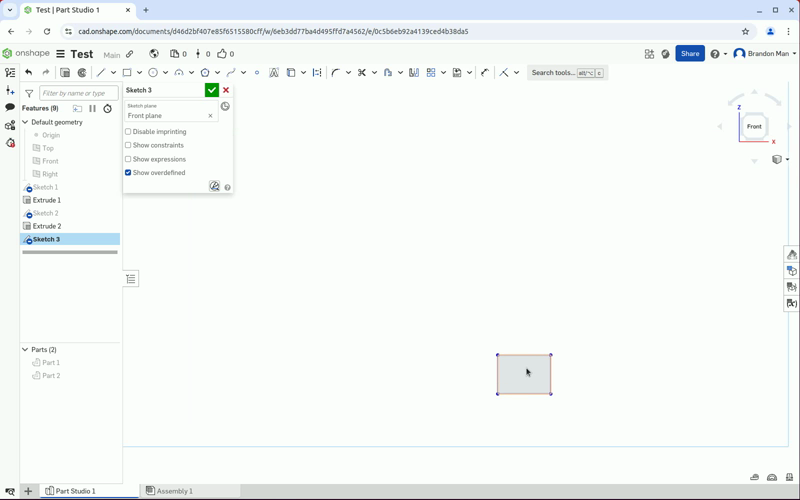
scroll(6)
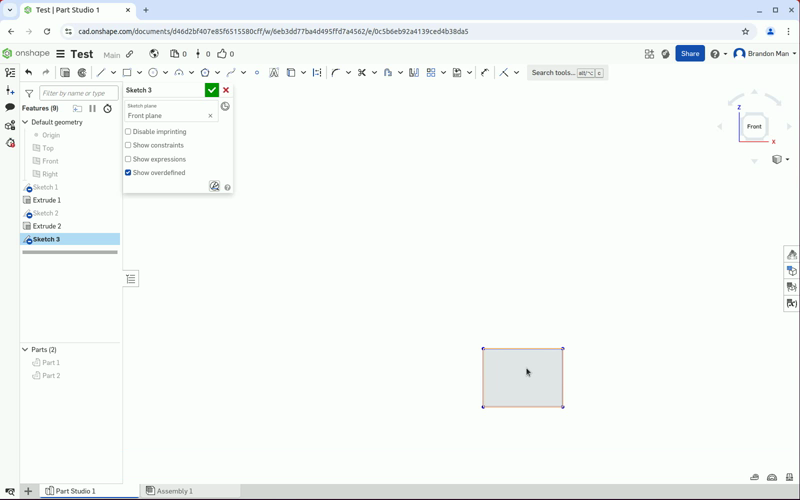
scroll(6)
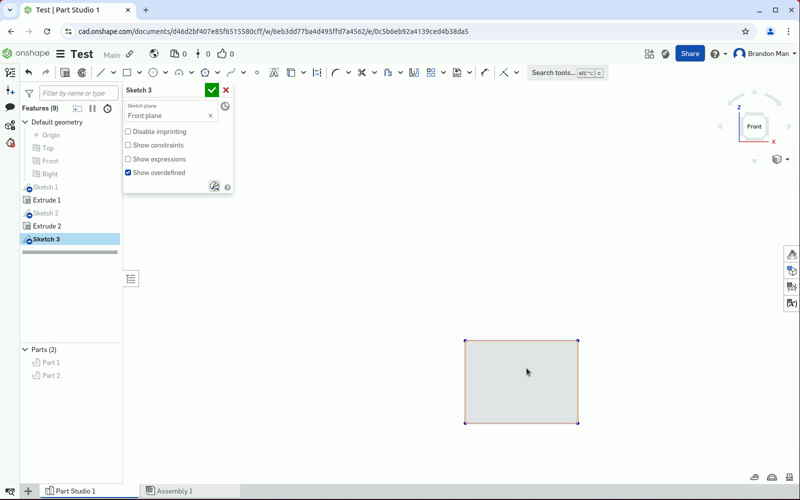
scroll(6)
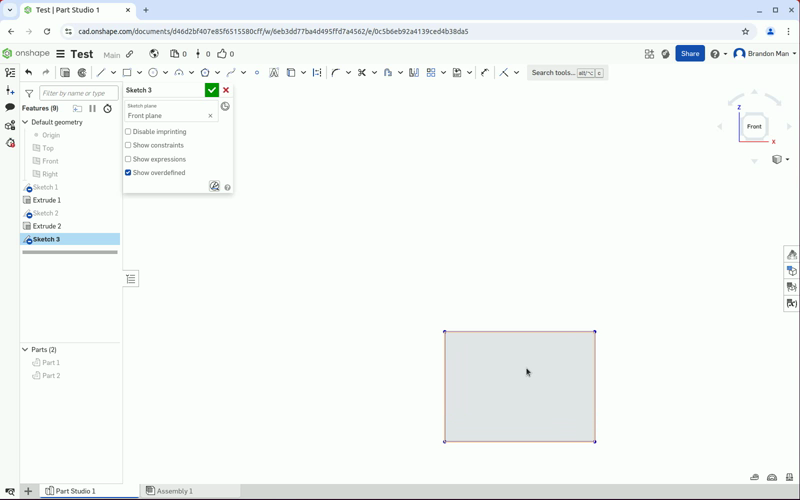
scroll(6)
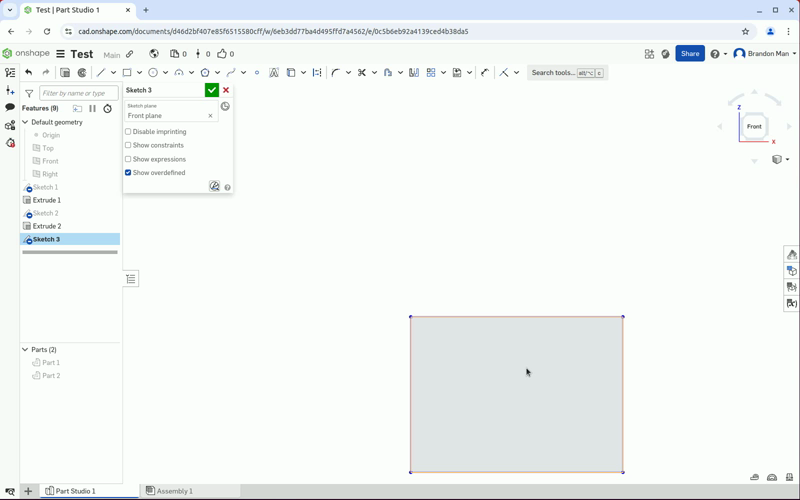
scroll(6)
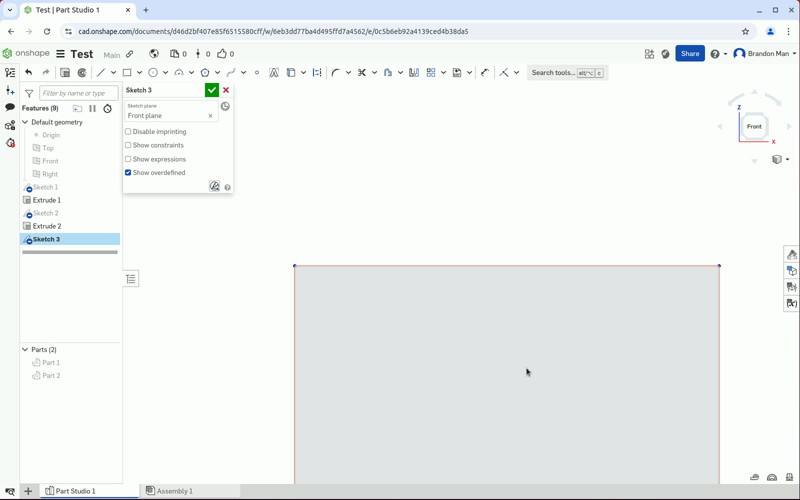
click(526, 367)
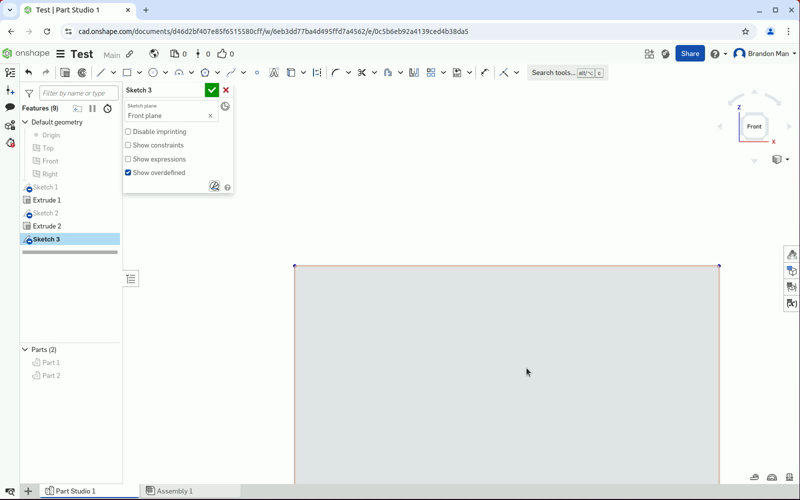
scroll(-6)
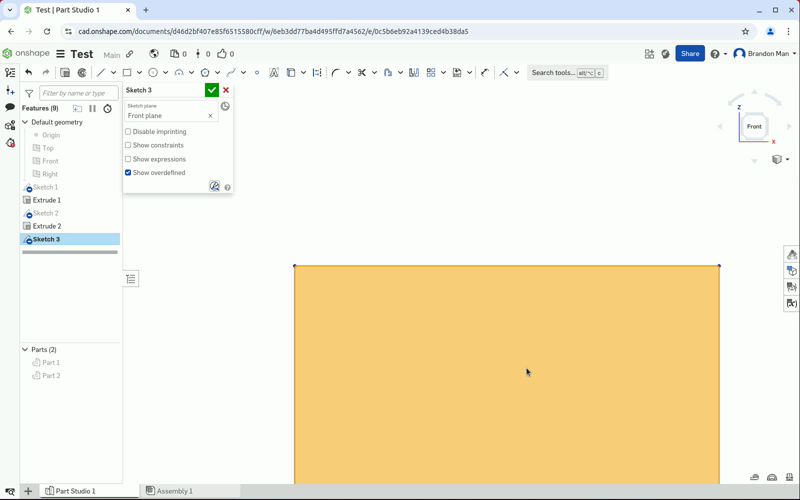
scroll(-6)
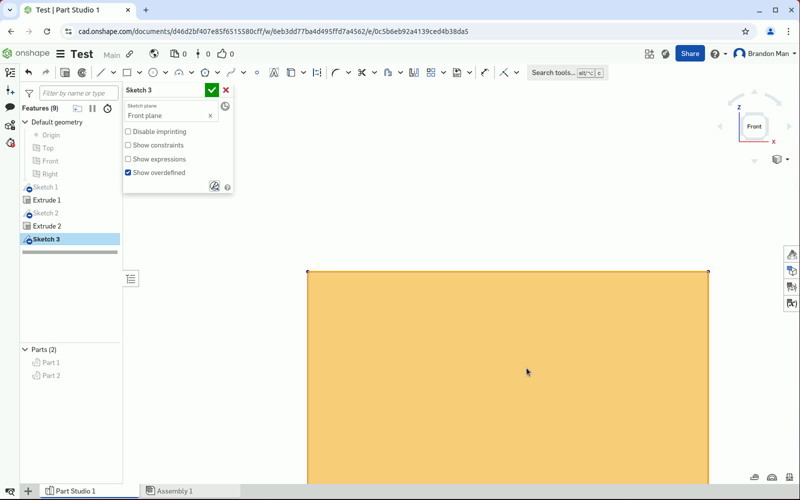
scroll(-6)
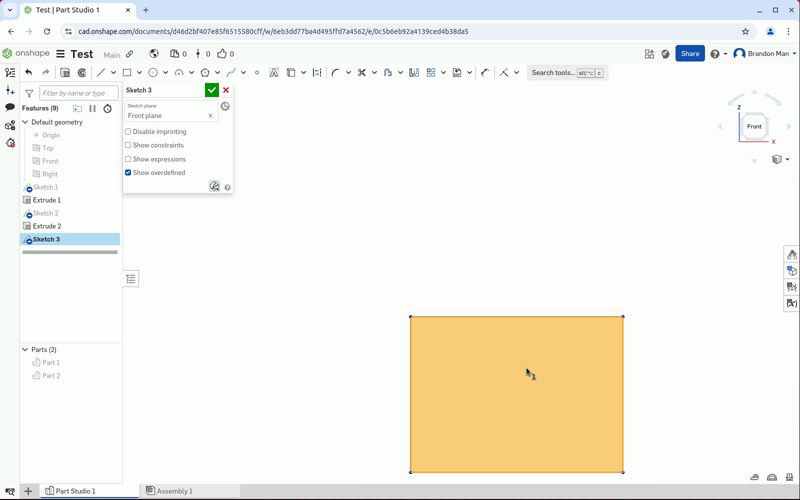
scroll(-6)
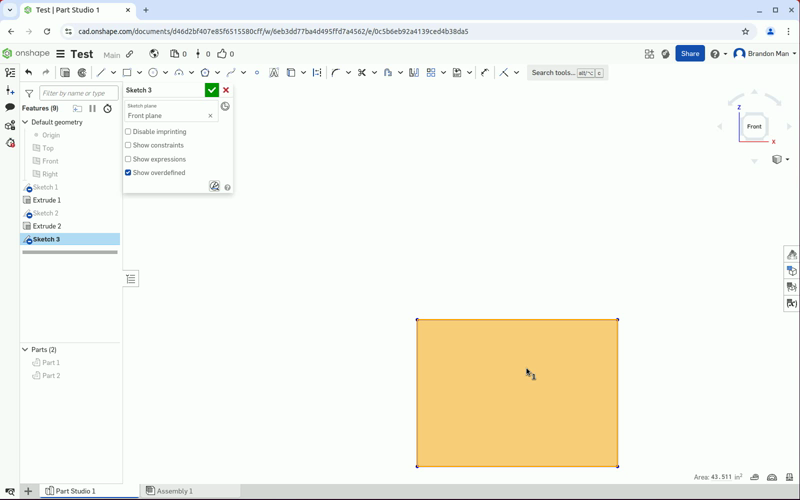
scroll(-6)
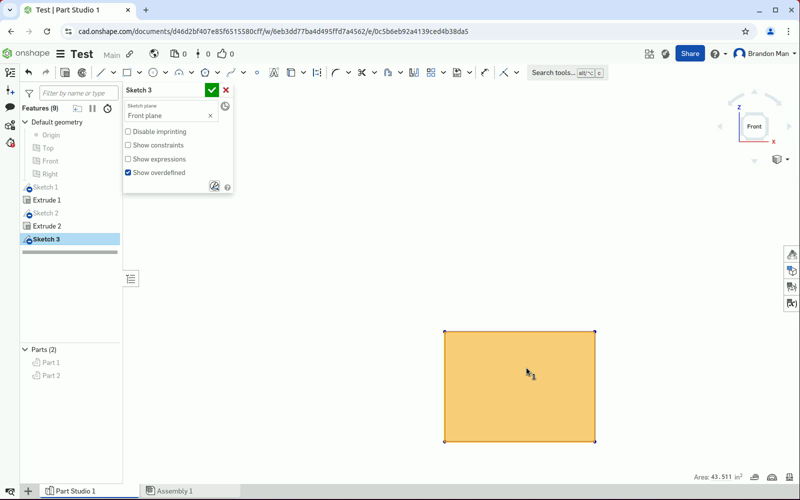
scroll(-6)
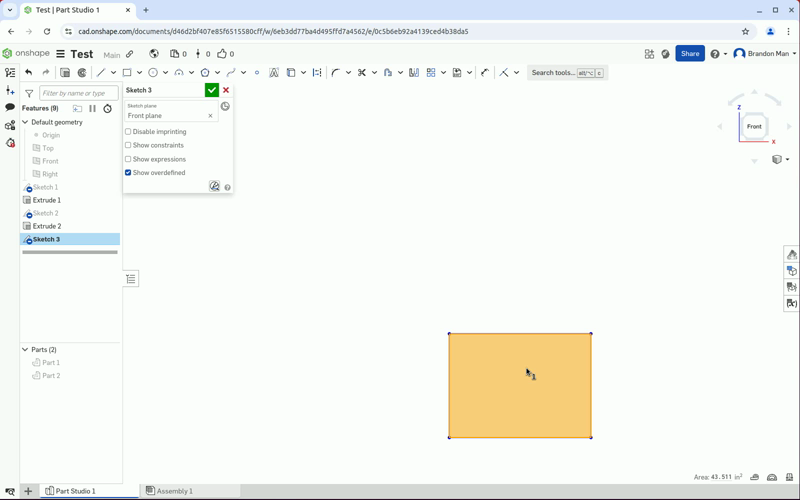
scroll(-6)
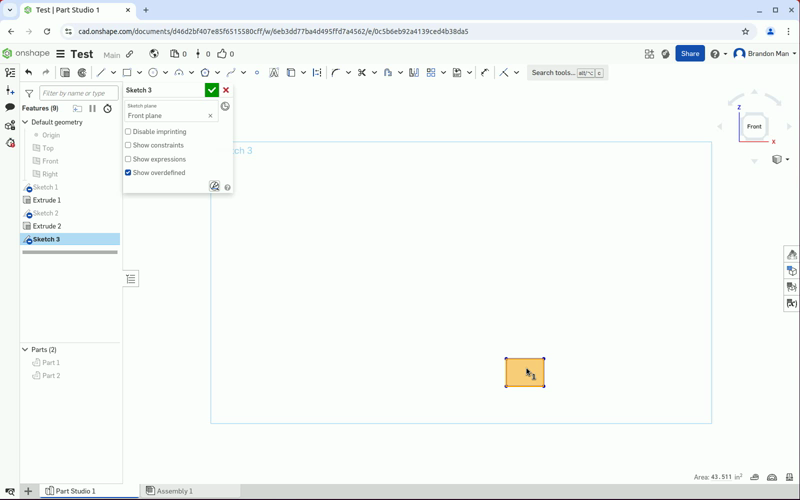
mouse_move(73, 352)
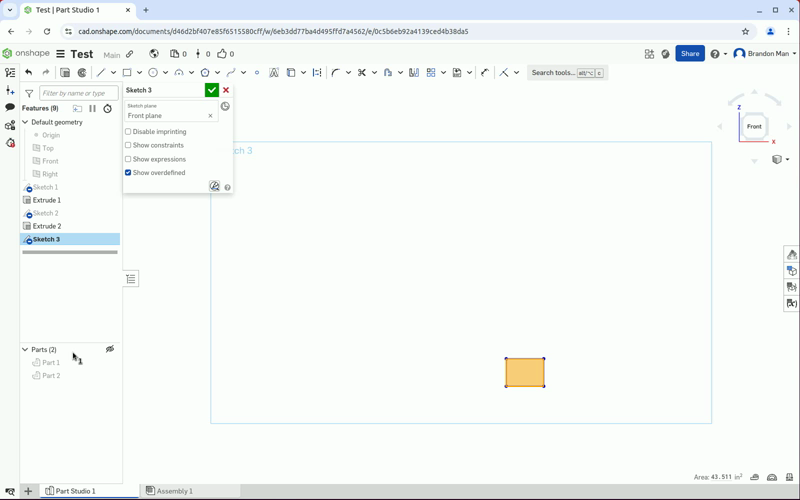
key(shift+y)
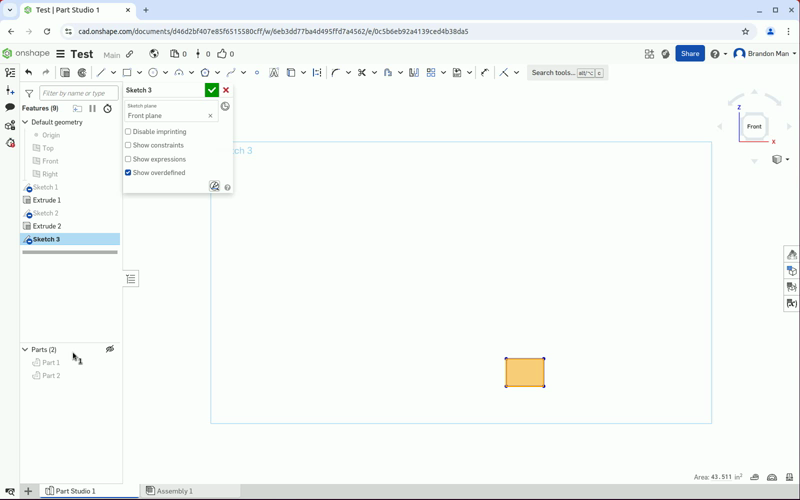
key(shift+e)
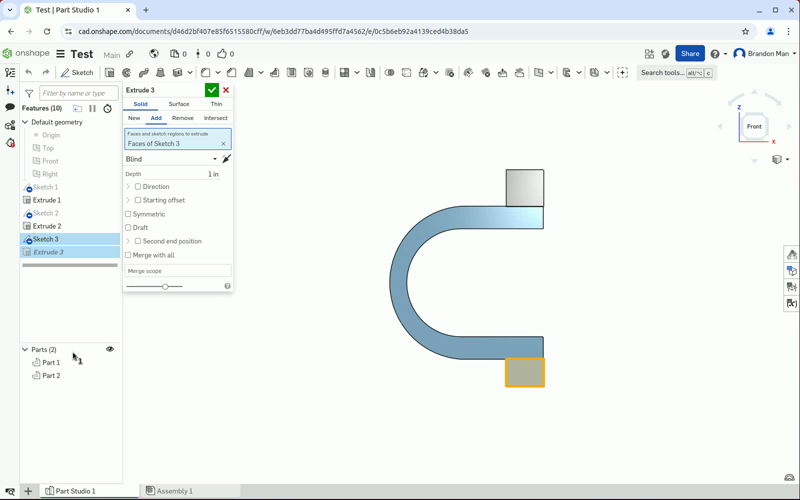
mouse_move(143, 106)
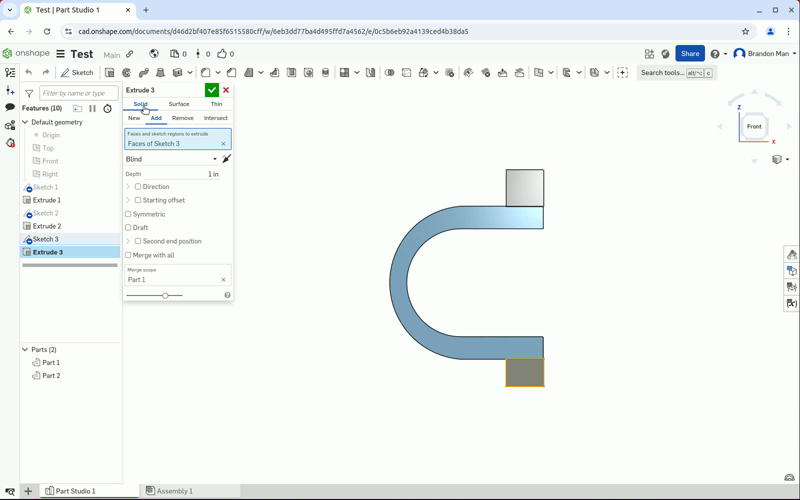
click(143, 106)
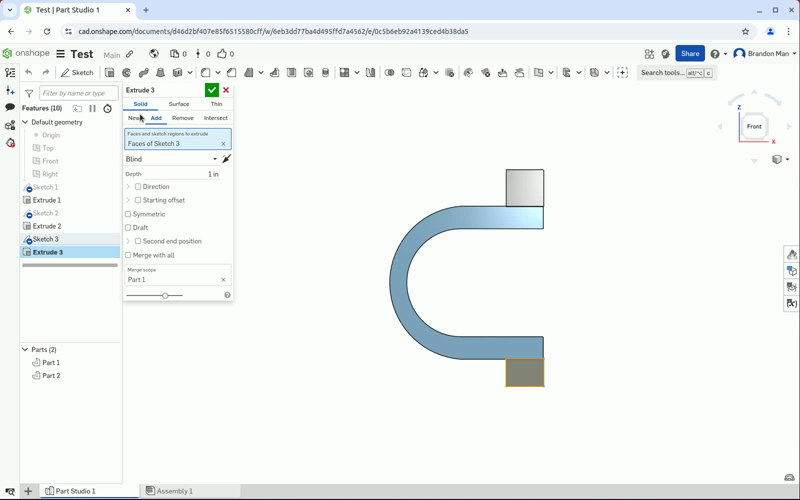
mouse_move(137, 120)
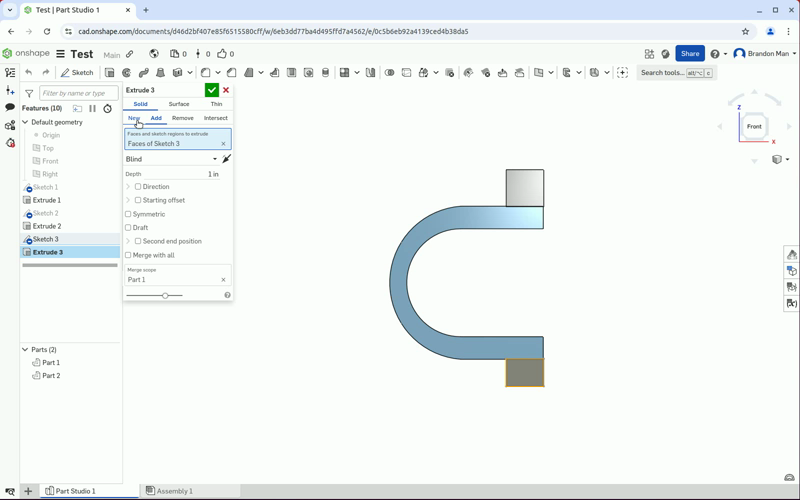
click(137, 120)
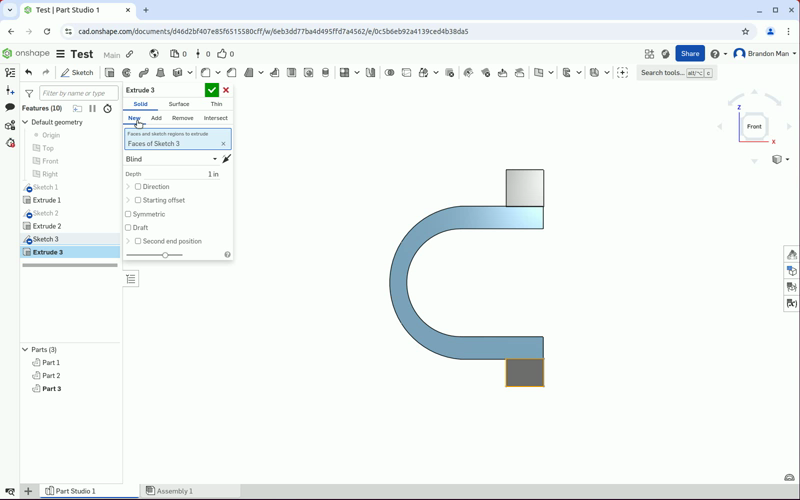
key(tab, 4)
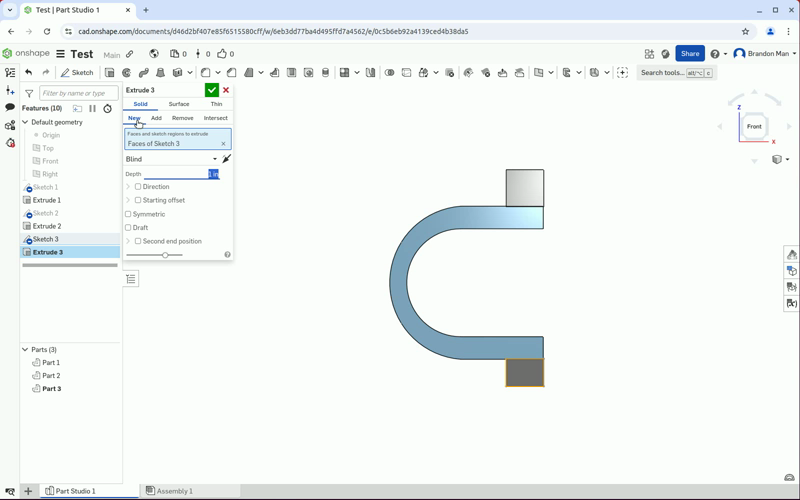
text(2.166)
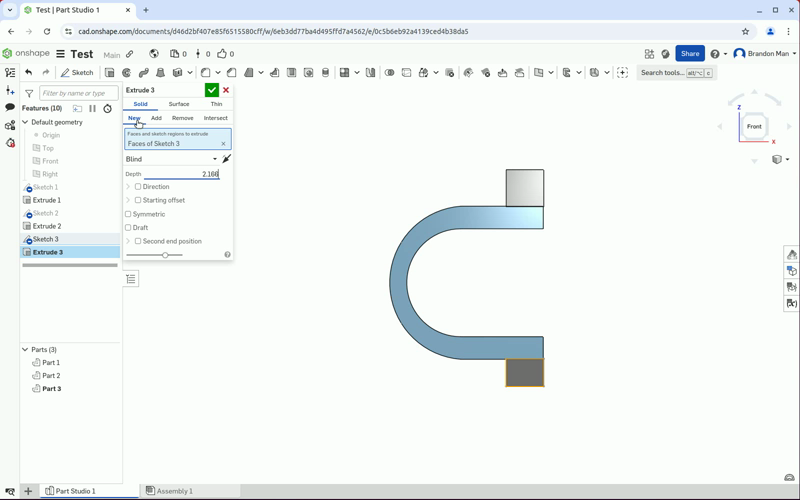
key(enter)
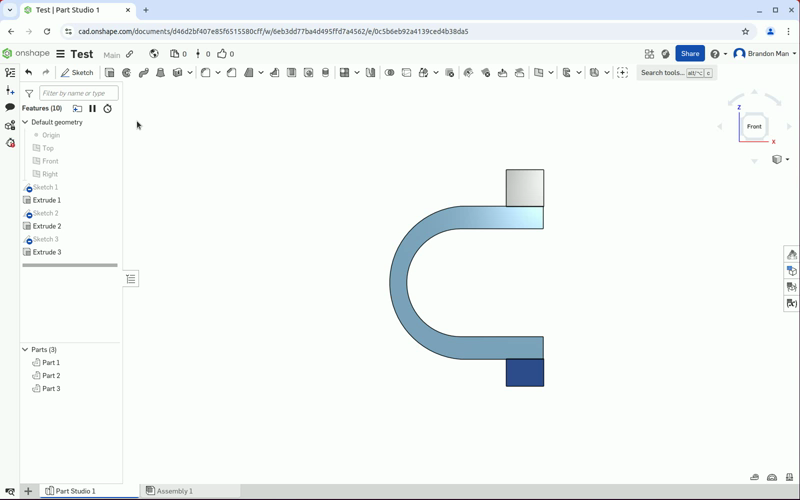
key(shift+h)
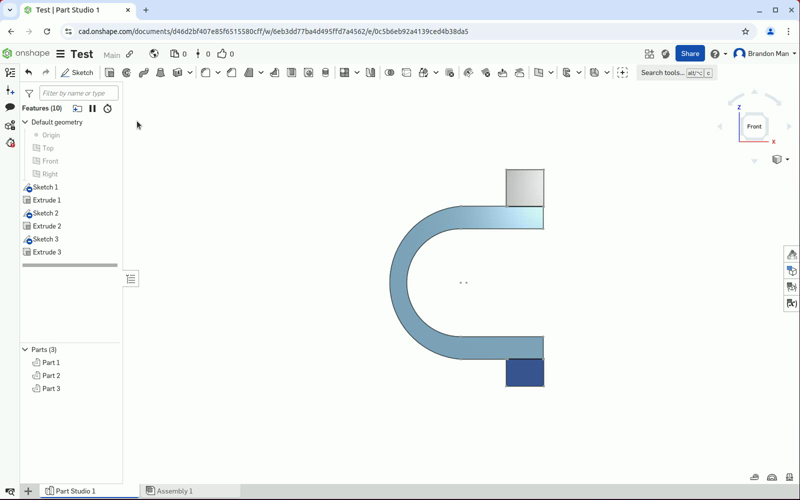
key(shift+h)
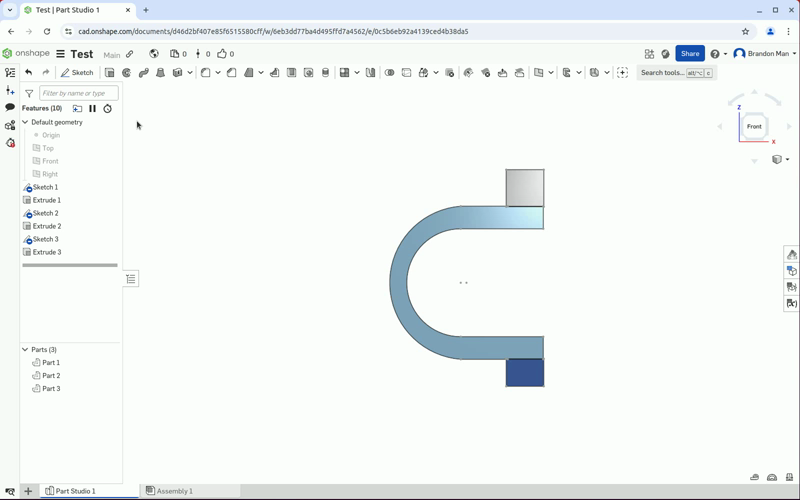
key(shift+7)
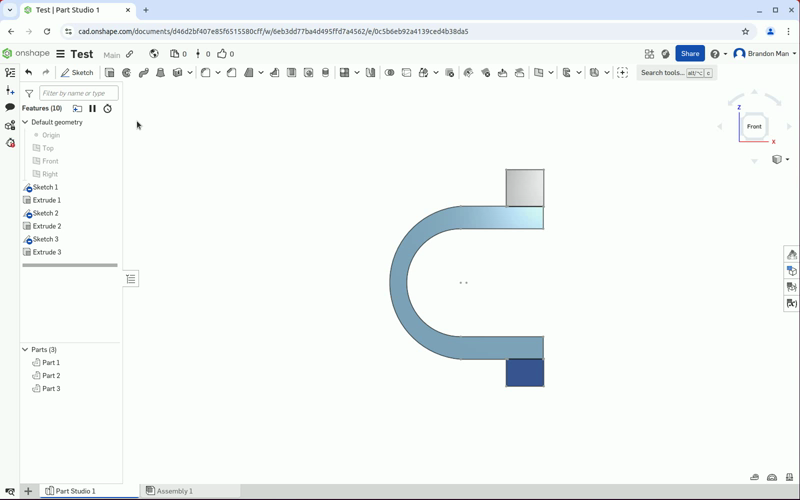
key(left, 2)
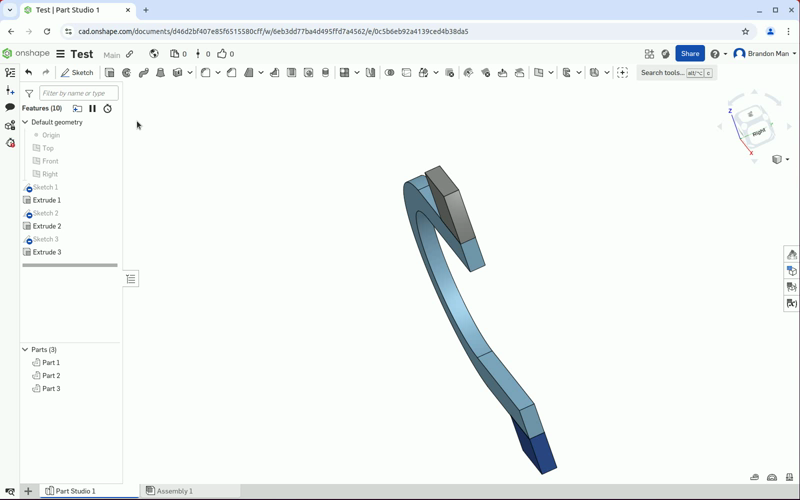
key(down, 2)
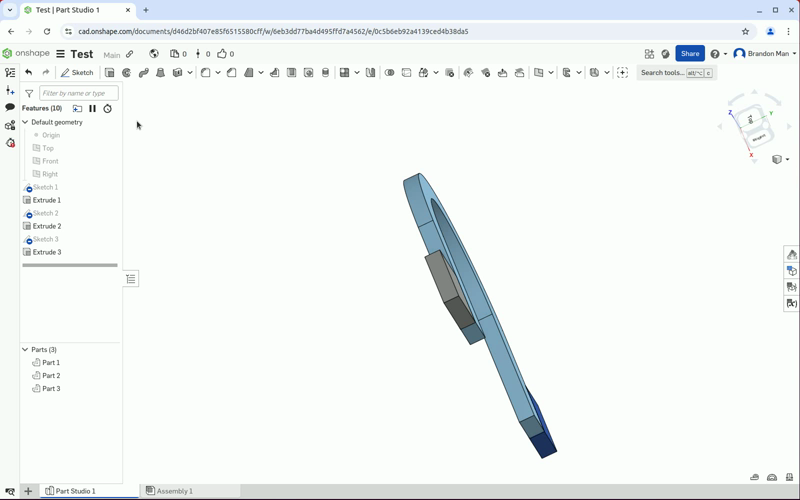
key(up, 2)
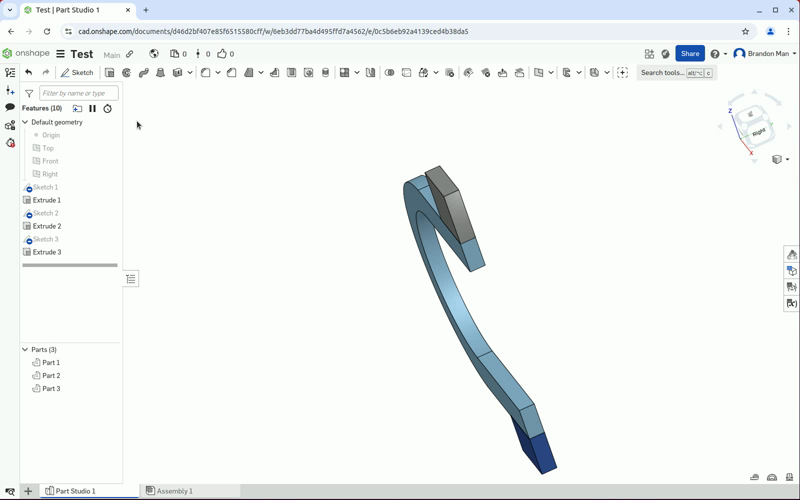
key(right, 2)
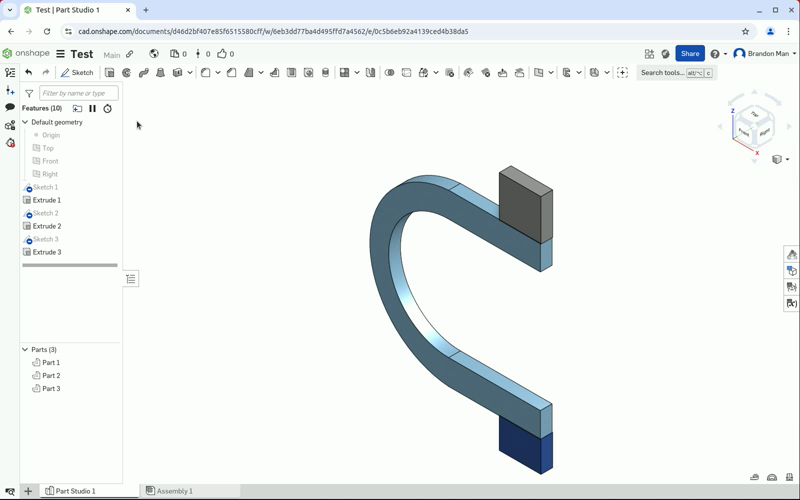
mouse_move(73, 189)
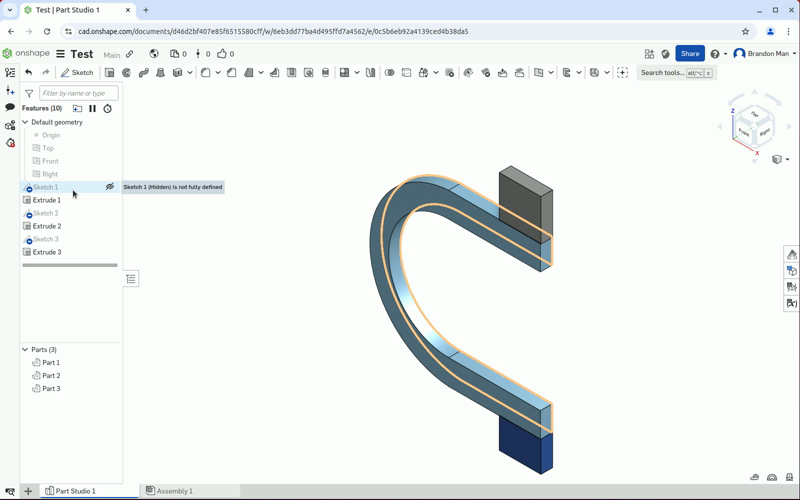
click(73, 189)